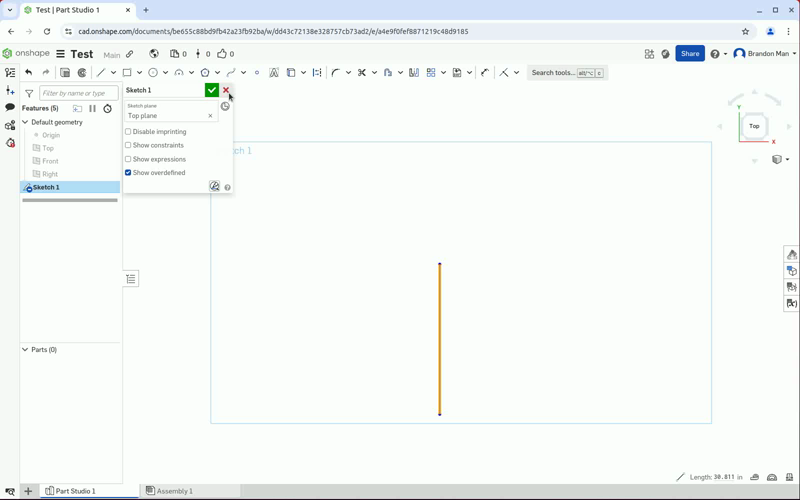
key(shift+h)
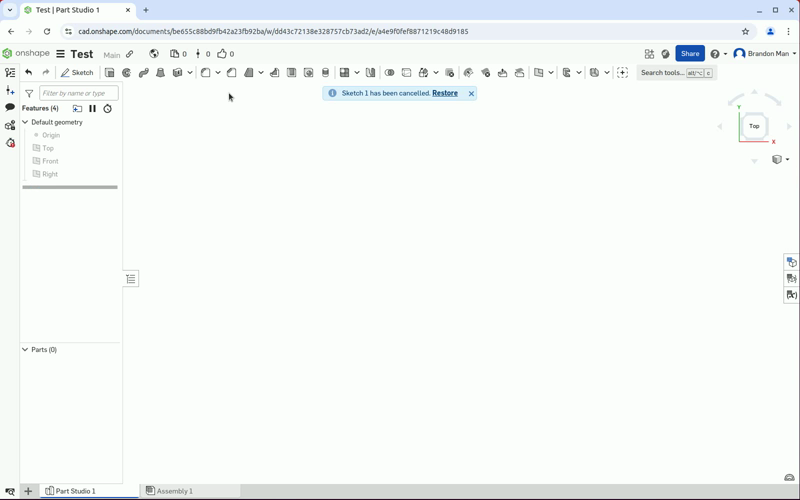
mouse_move(73, 352)
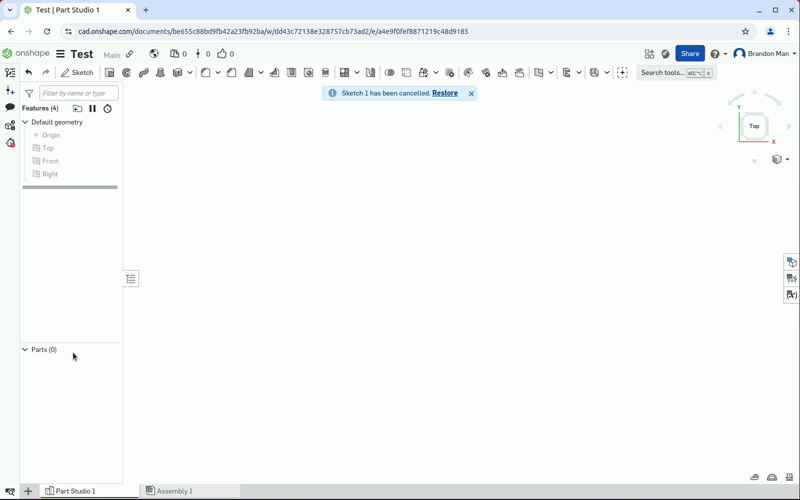
key(y)
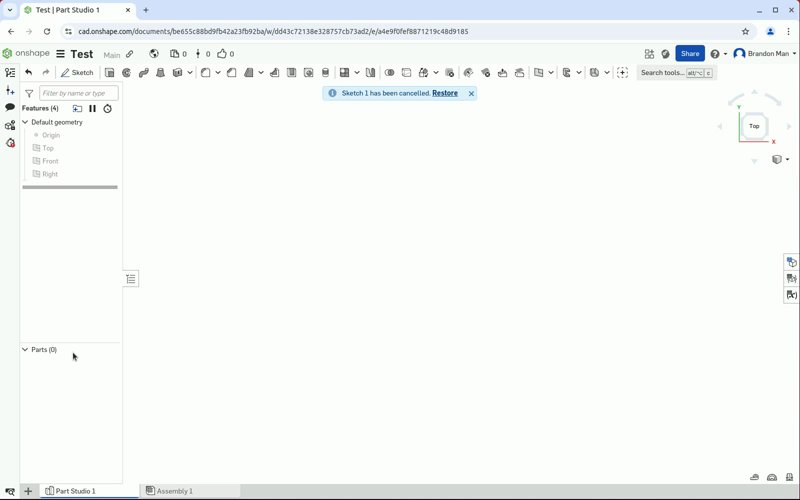
key(shift+p)
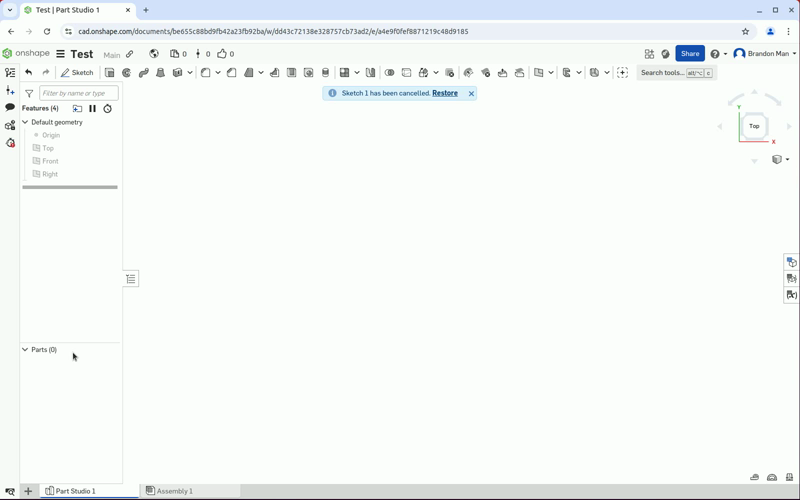
key(space)
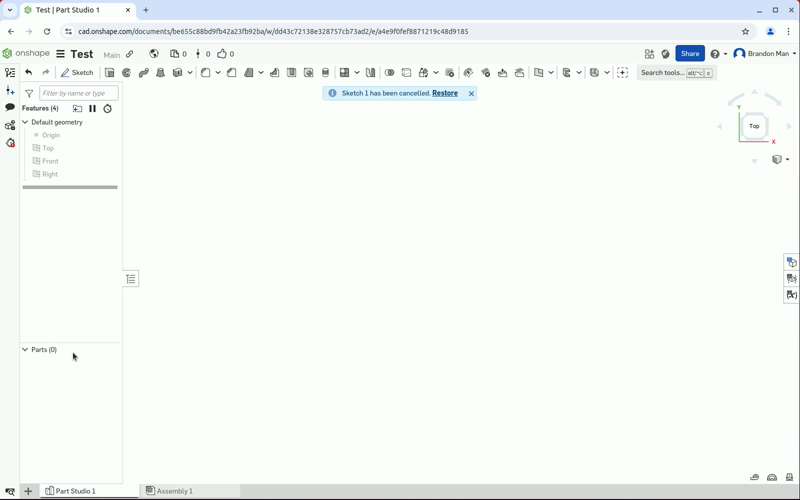
key_down(shift)
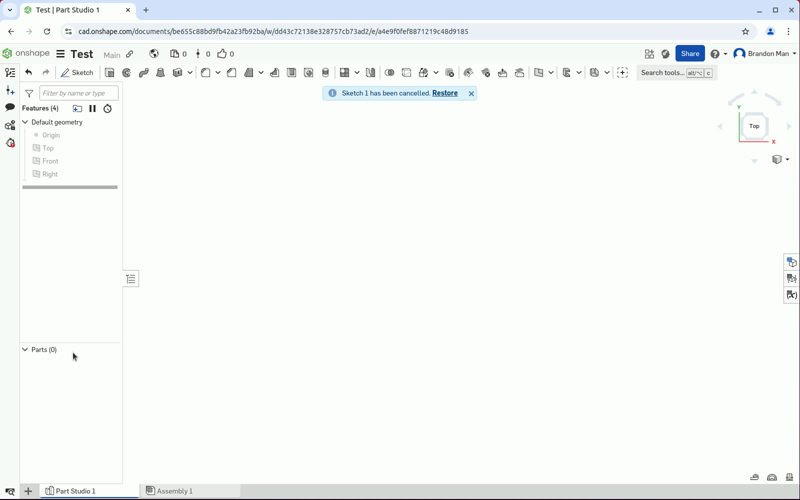
key(up)
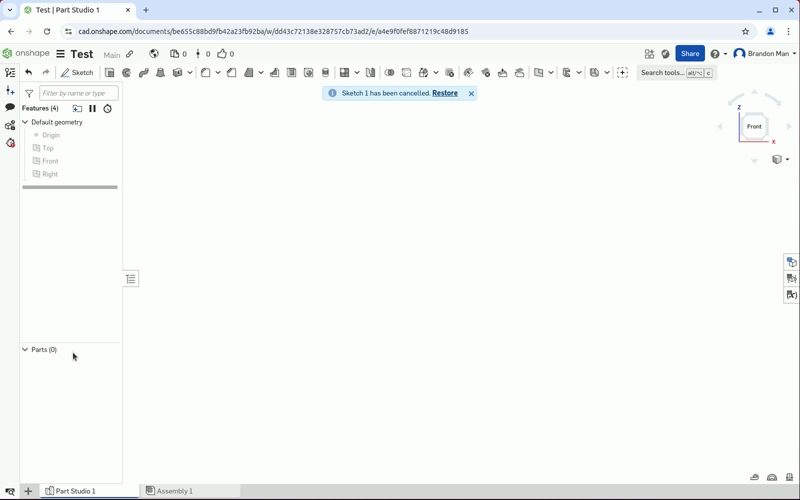
key_up(shift)
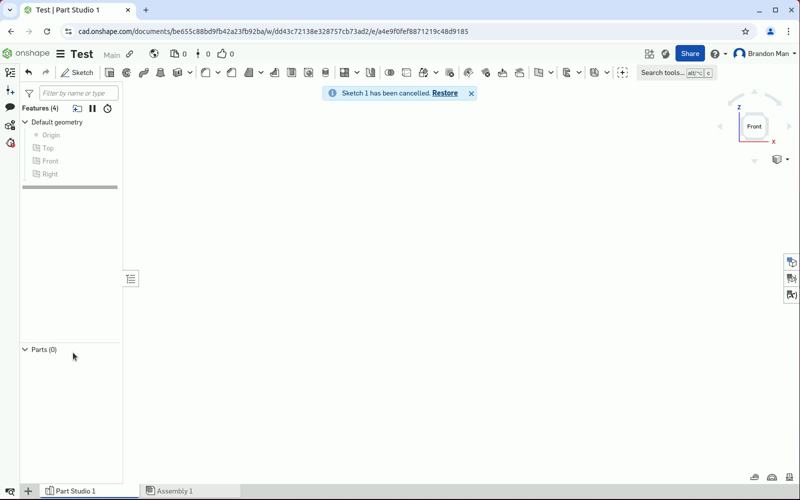
mouse_move(73, 352)
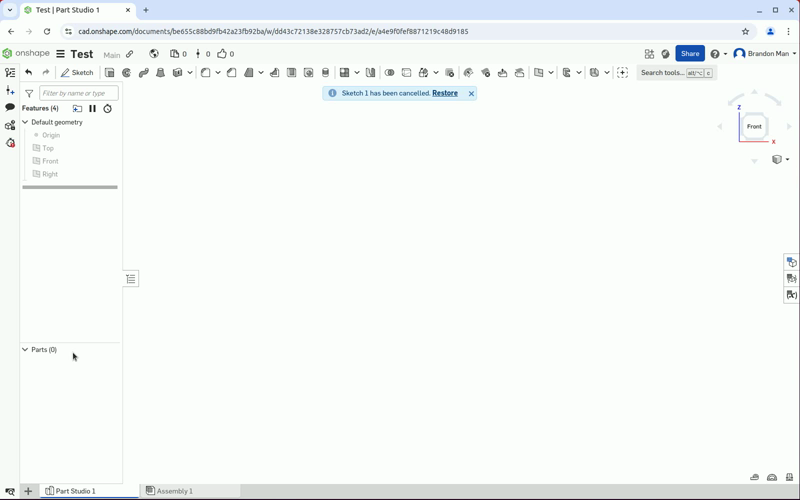
key(shift+y)
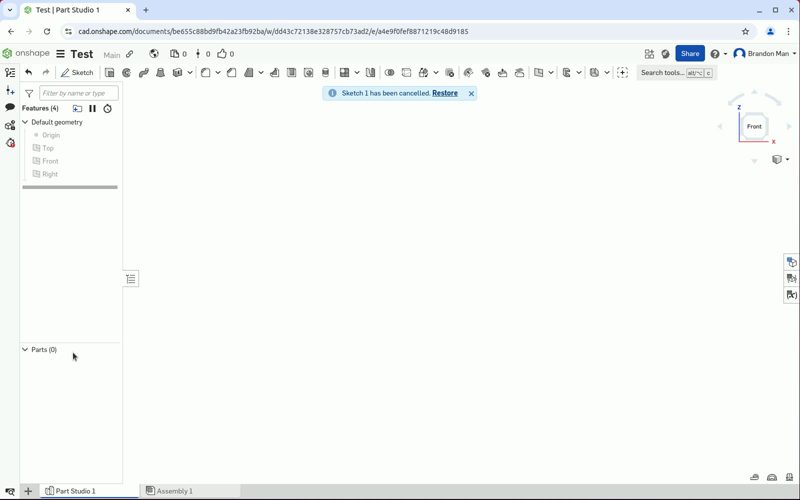
key(shift+s)
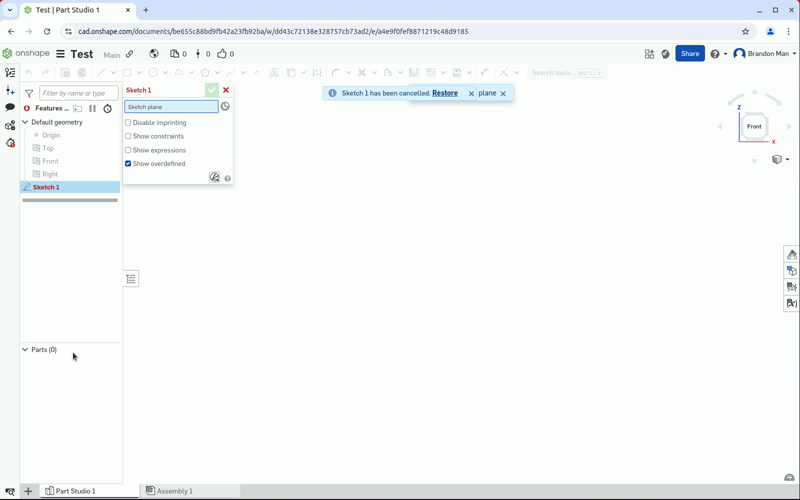
mouse_move(73, 163)
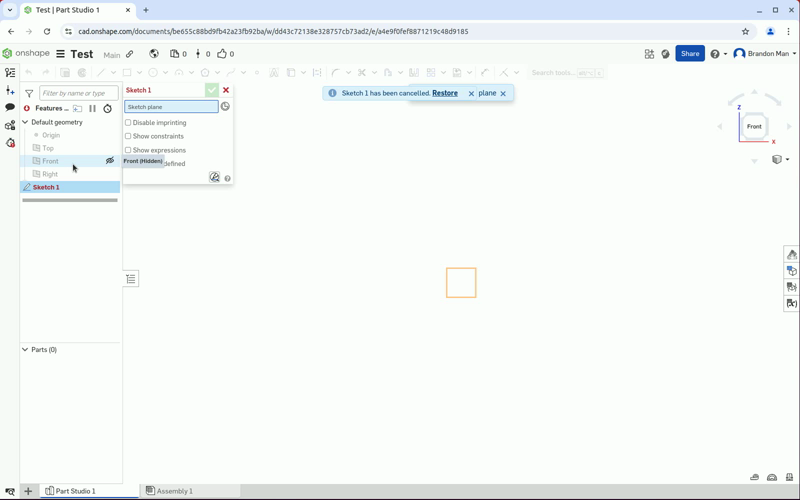
click(73, 163)
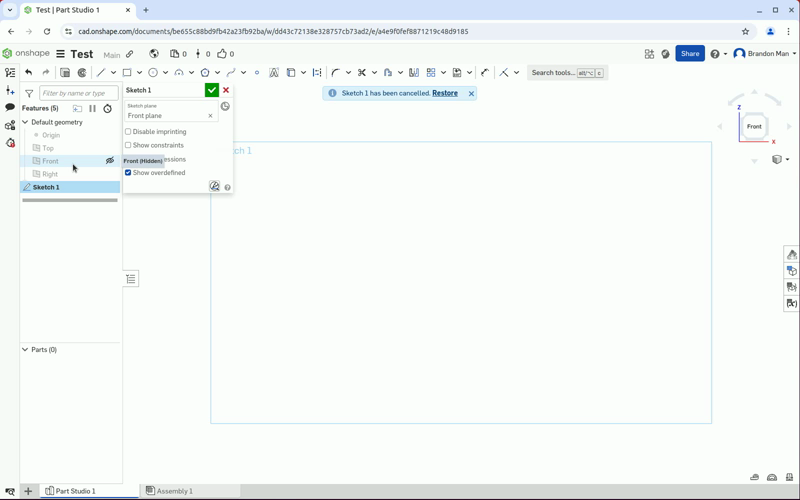
mouse_move(73, 352)
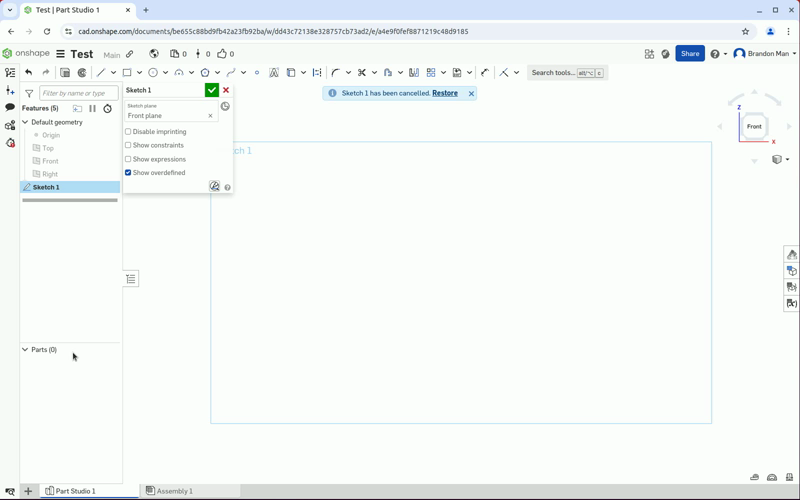
key(y)
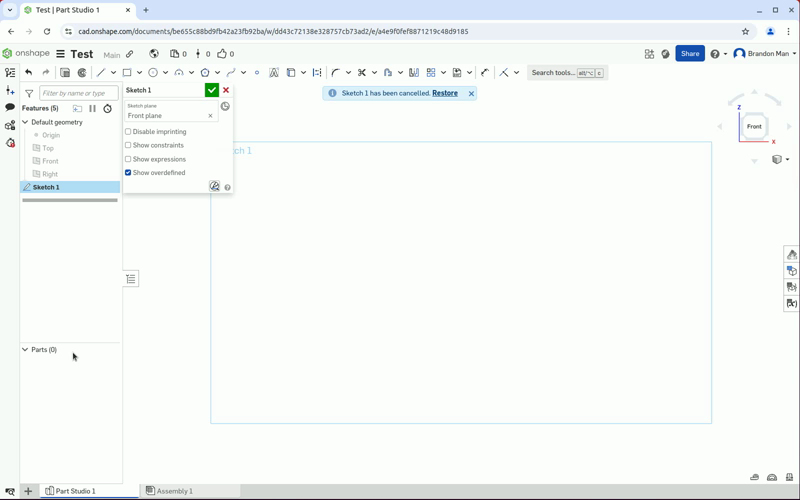
key(l)
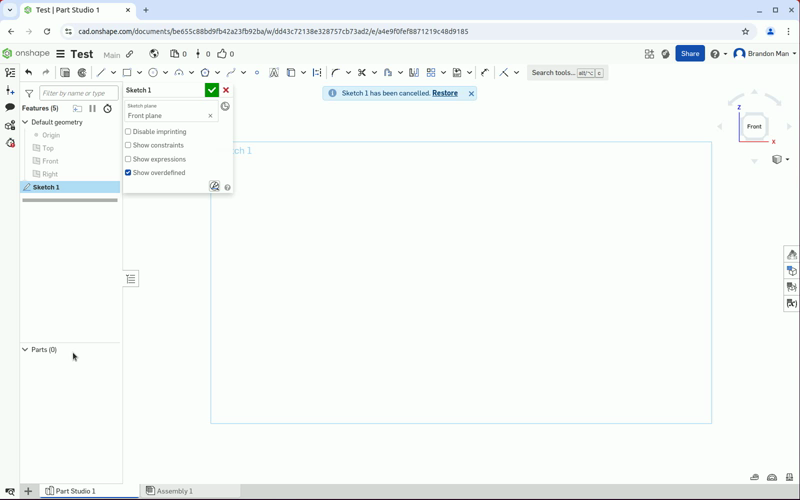
key_down(shift)
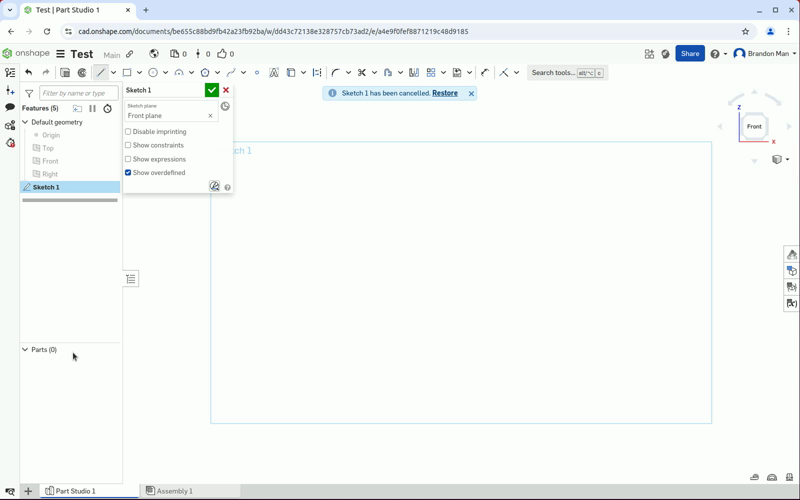
mouse_move(404, 260)
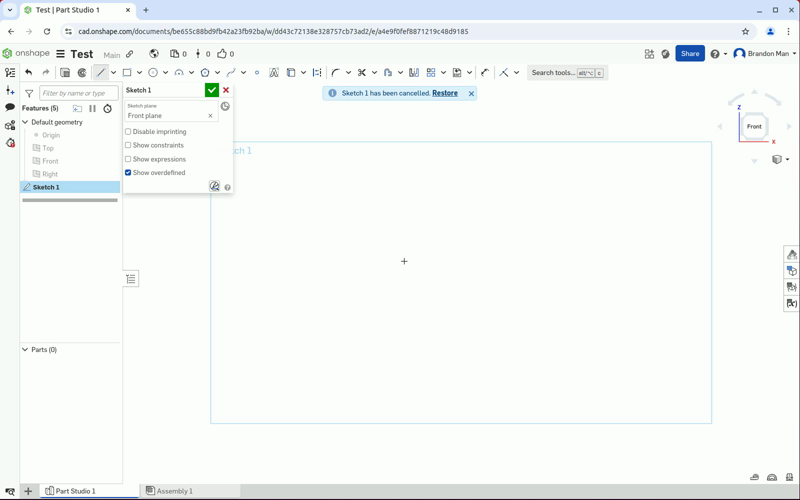
click(404, 260)
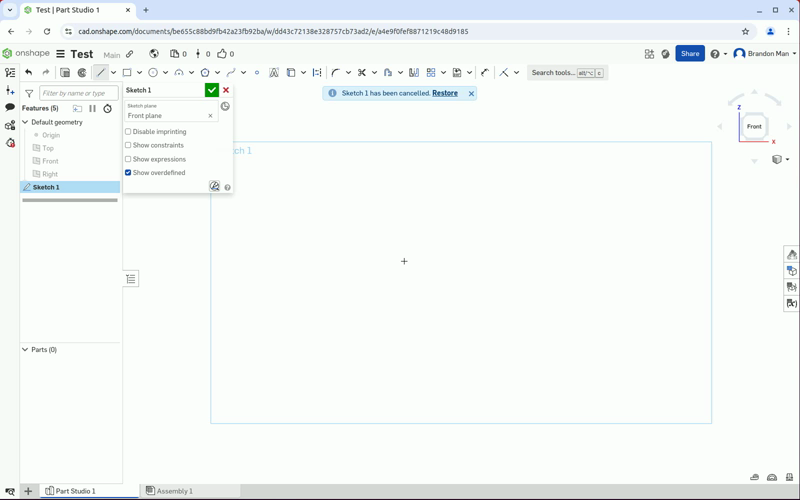
key_up(shift)
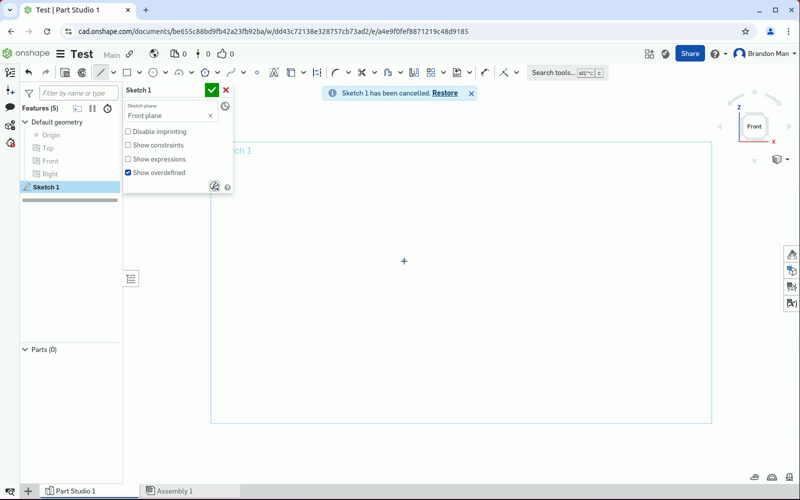
key_down(shift)
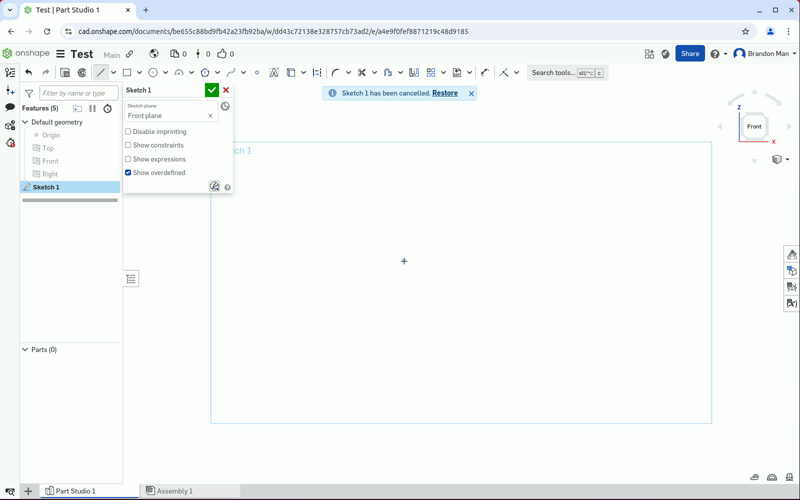
mouse_move(434, 260)
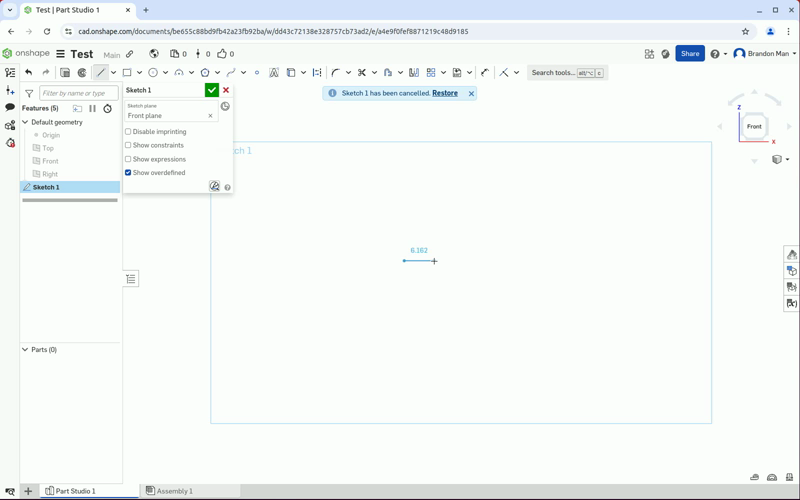
mouse_move(461, 260)
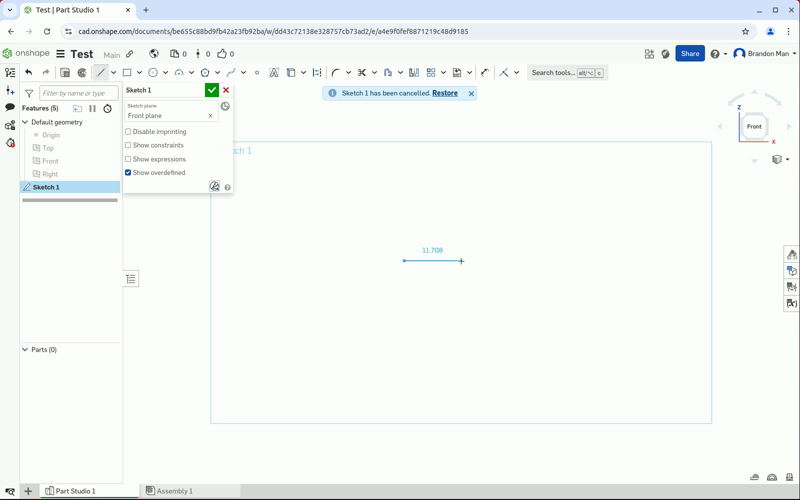
click(461, 260)
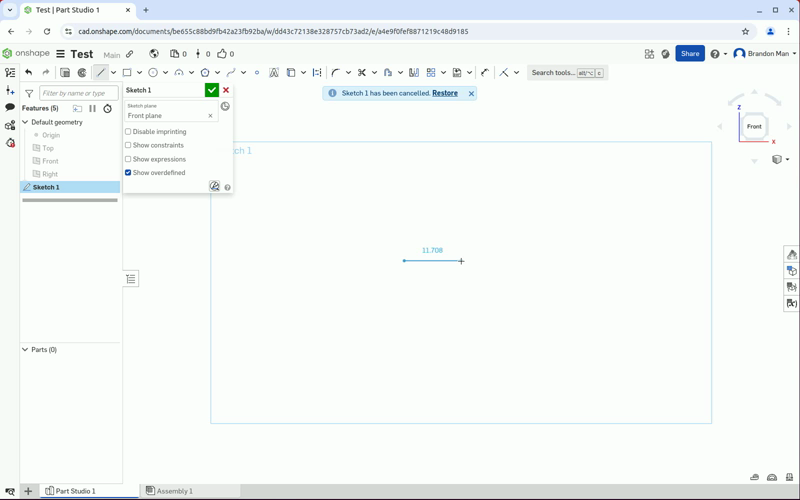
key_up(shift)
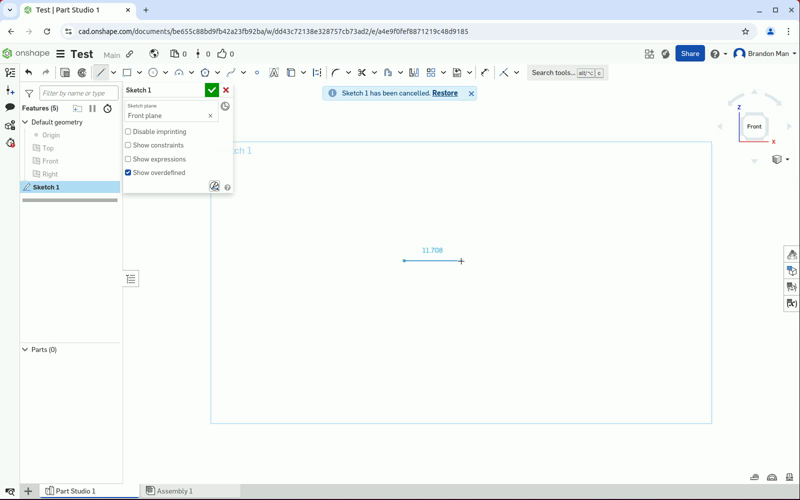
key_down(shift)
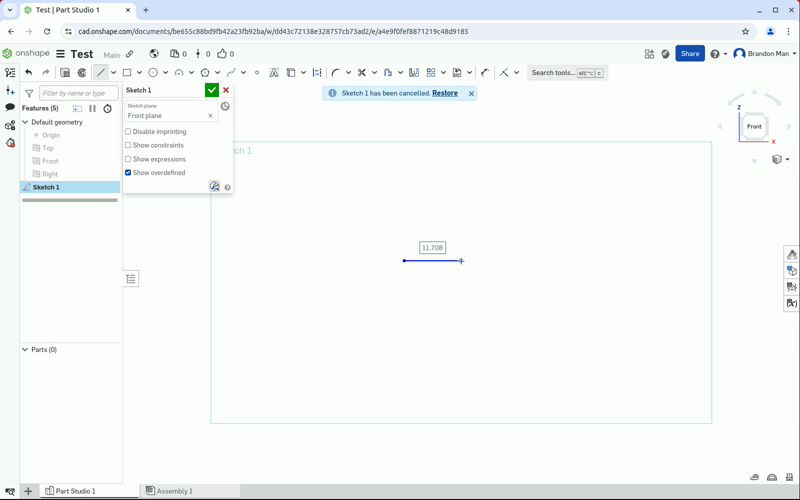
mouse_move(491, 260)
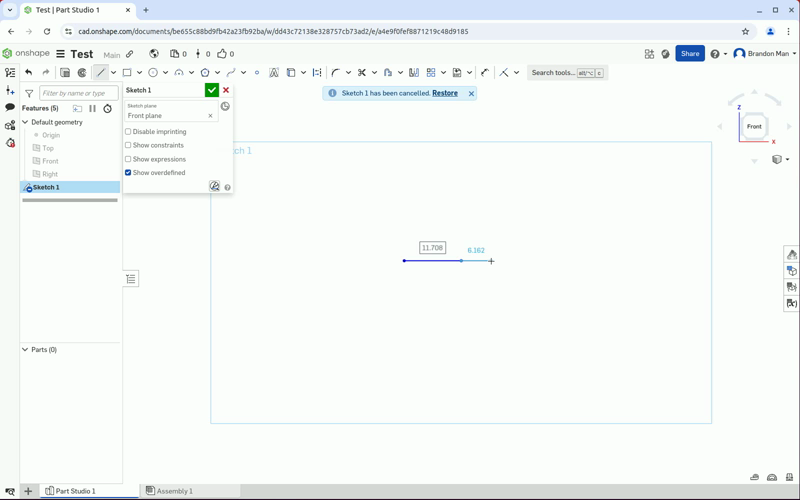
mouse_move(461, 237)
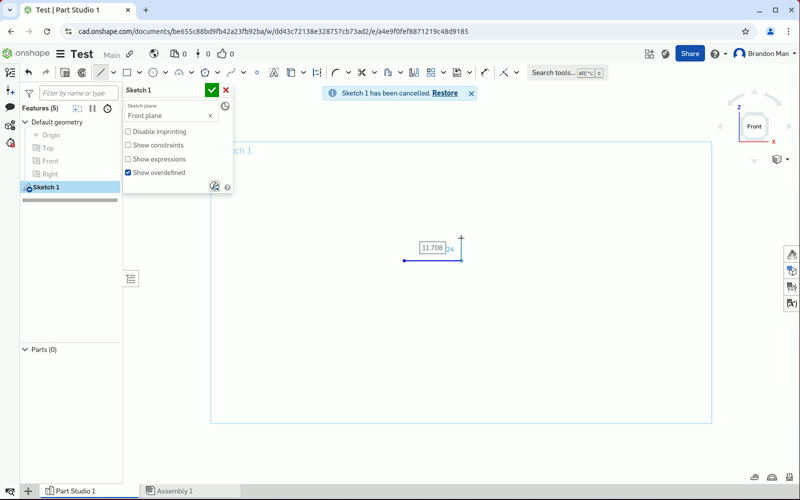
click(461, 237)
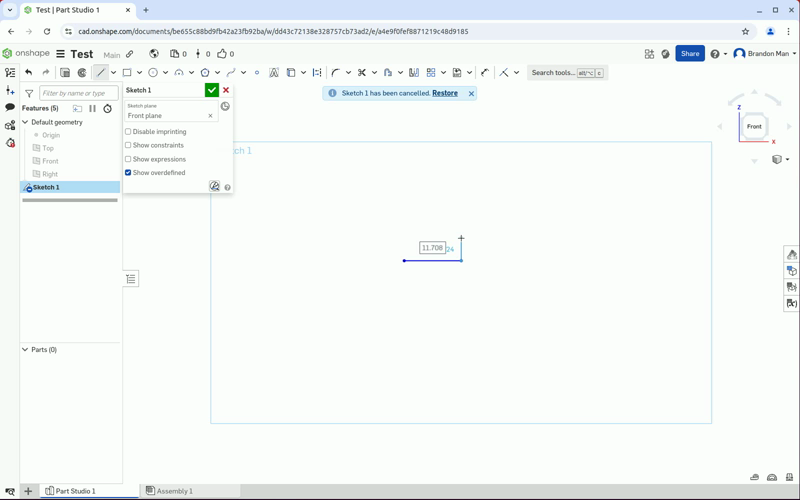
key_up(shift)
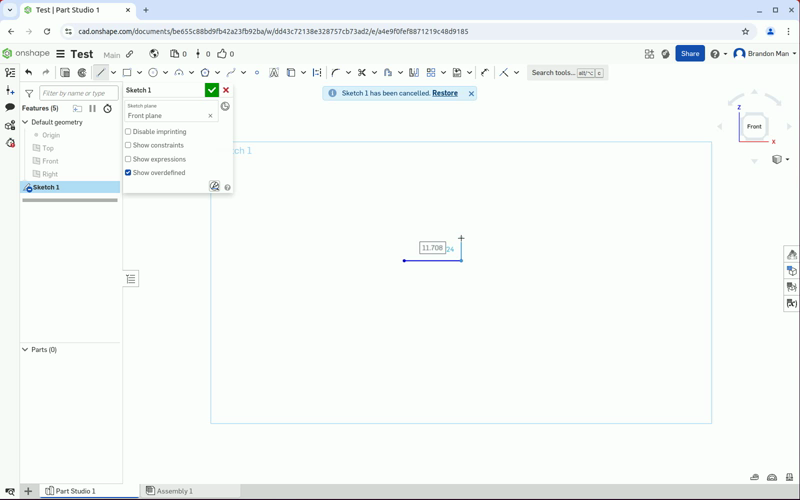
key_down(shift)
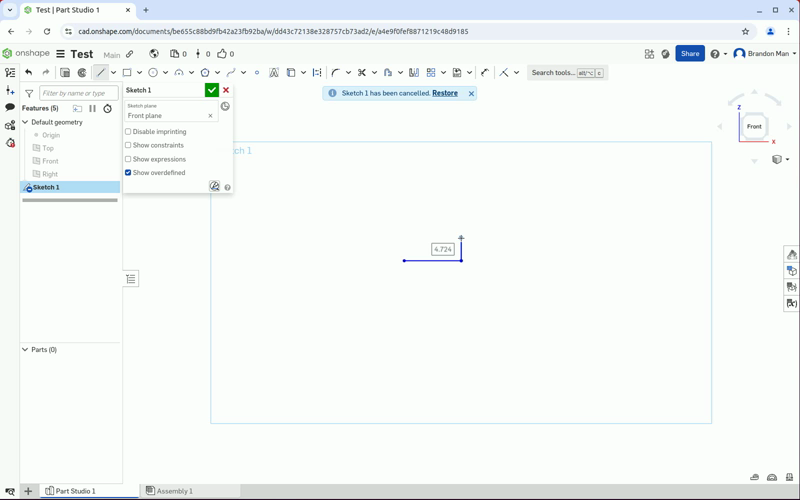
mouse_move(491, 237)
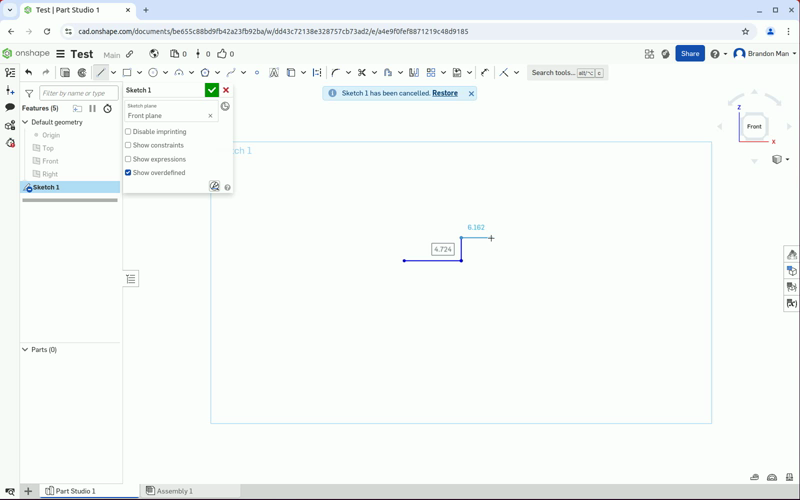
mouse_move(404, 237)
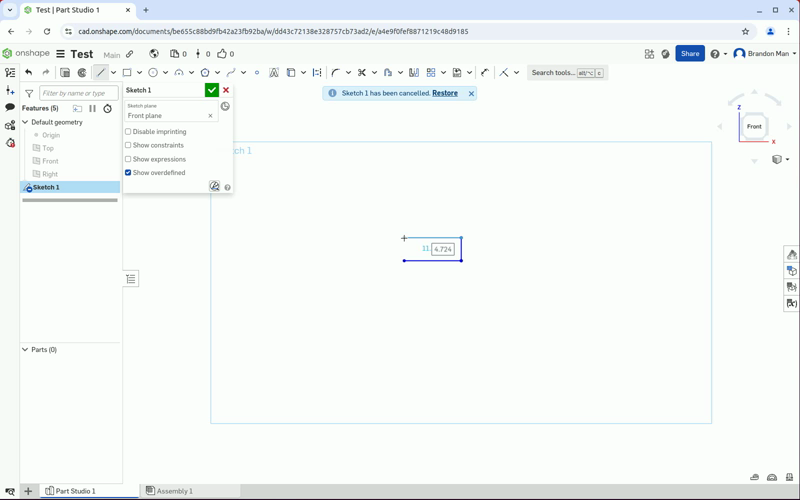
click(404, 237)
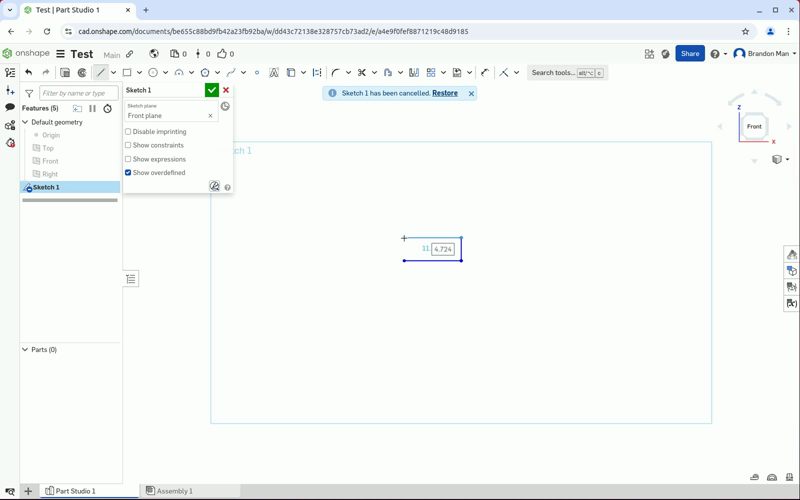
key_up(shift)
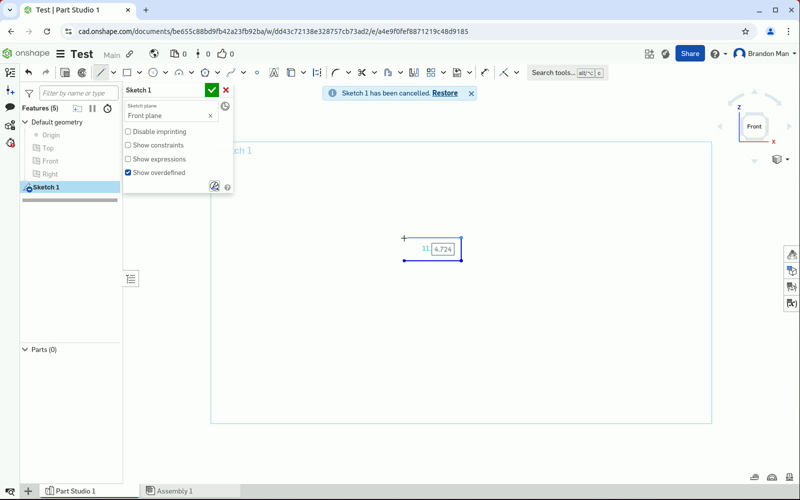
mouse_move(434, 237)
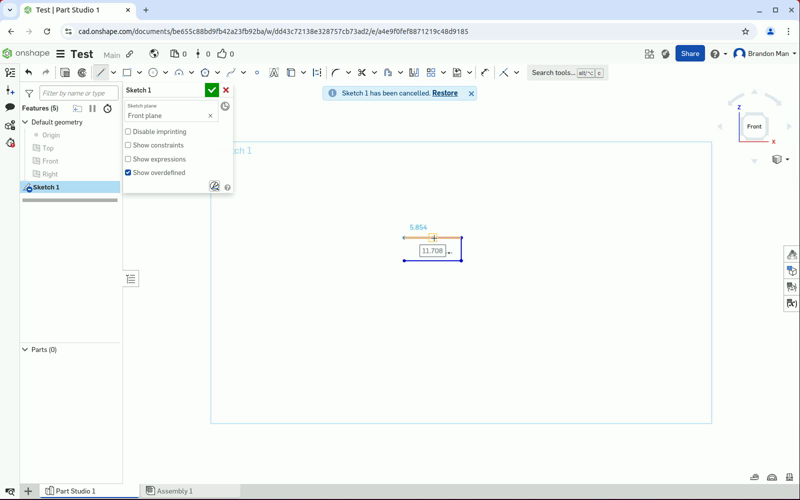
key_down(shift)
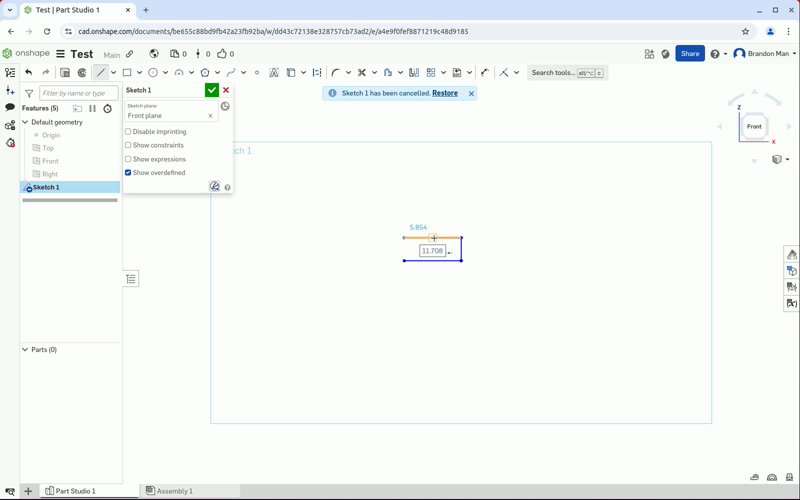
mouse_move(404, 260)
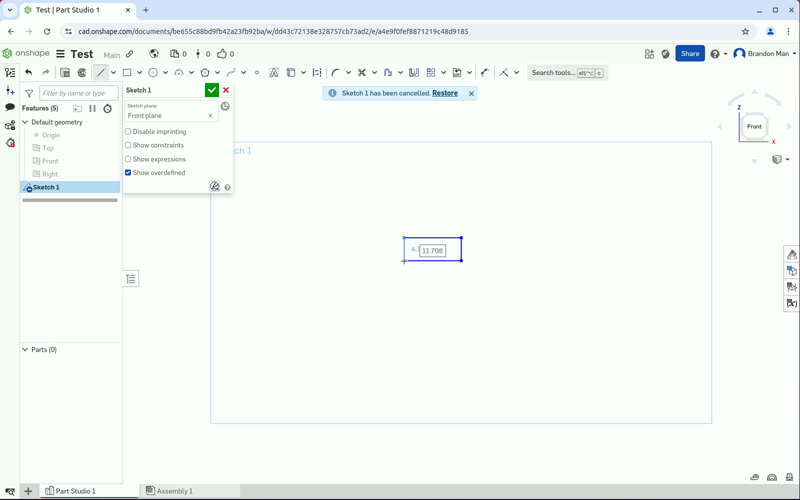
key_up(shift)
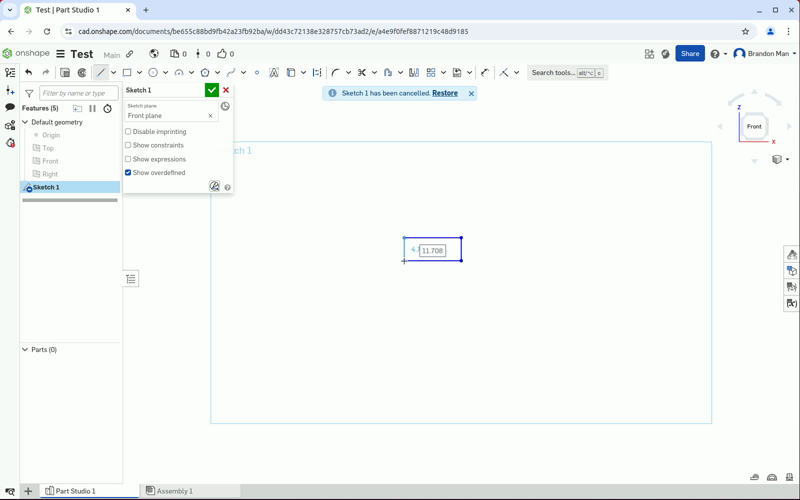
click(404, 260)
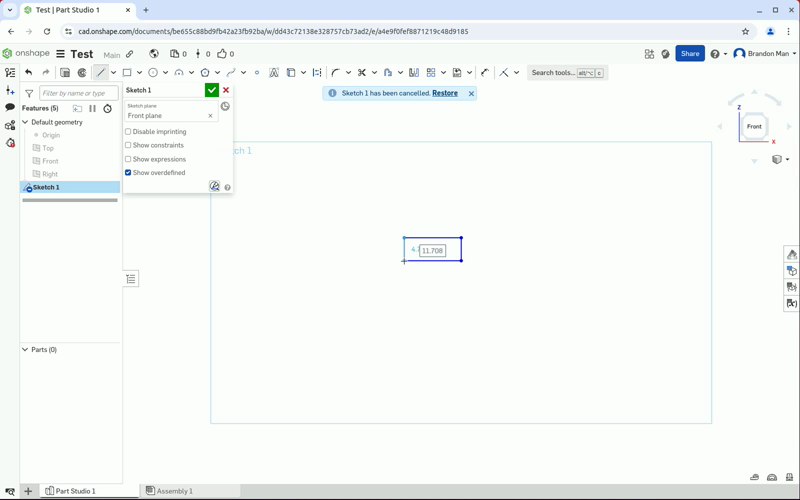
key(esc)
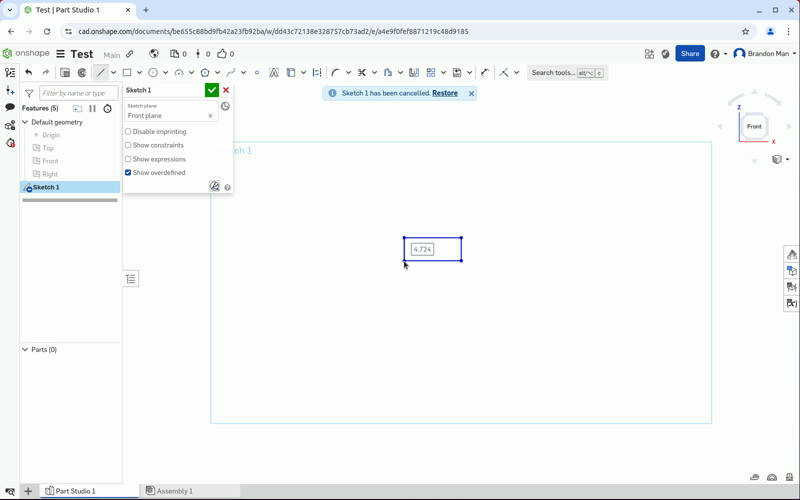
mouse_move(445, 258)
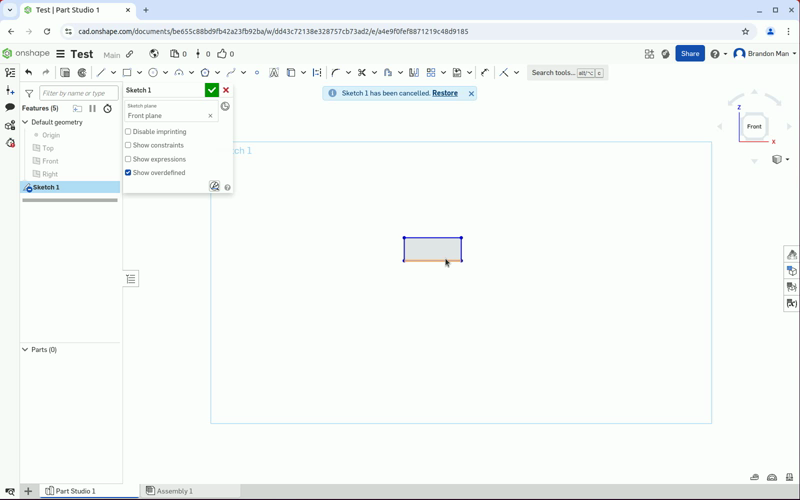
scroll(6)
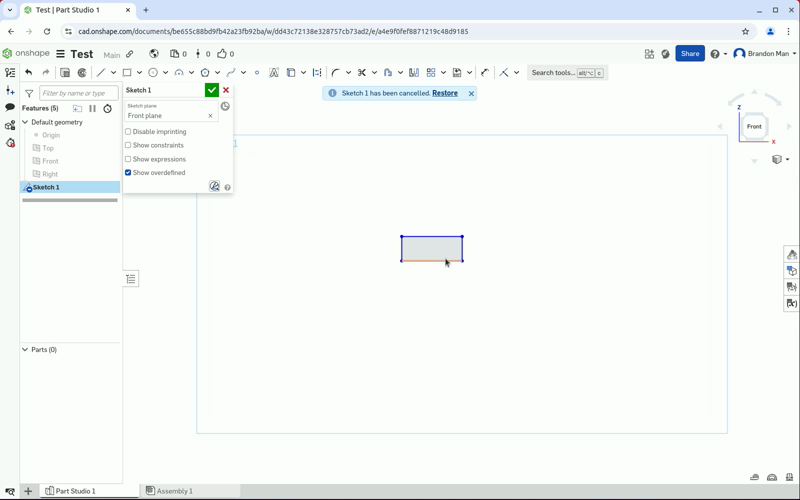
scroll(6)
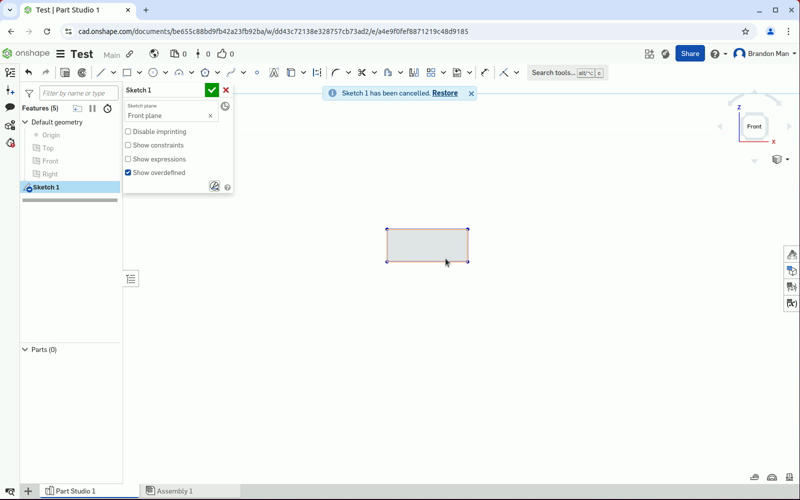
scroll(6)
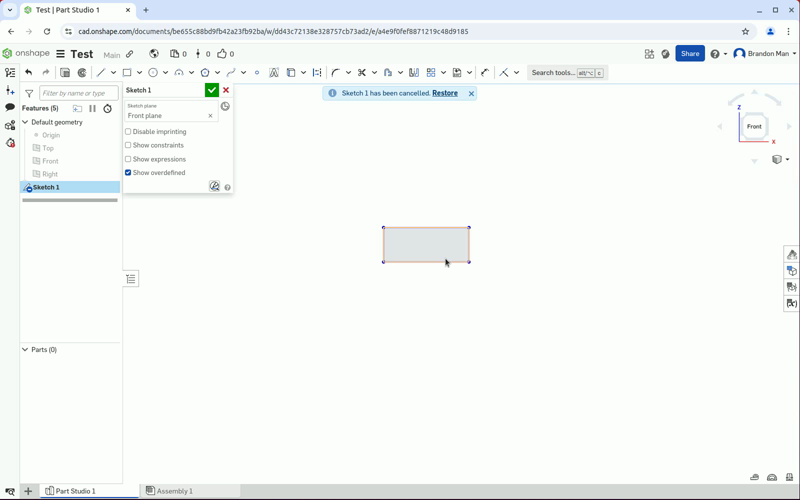
scroll(6)
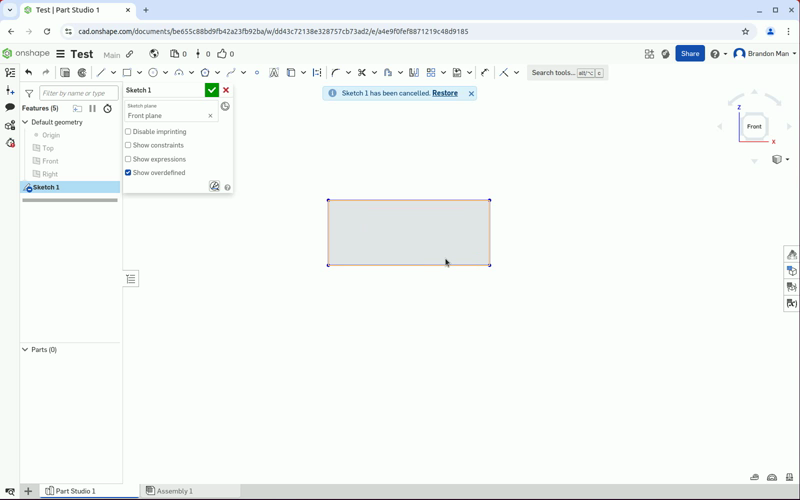
scroll(6)
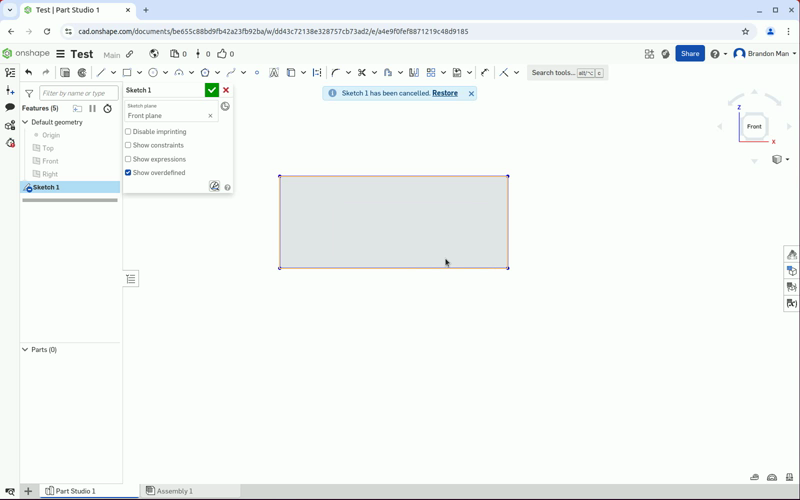
scroll(6)
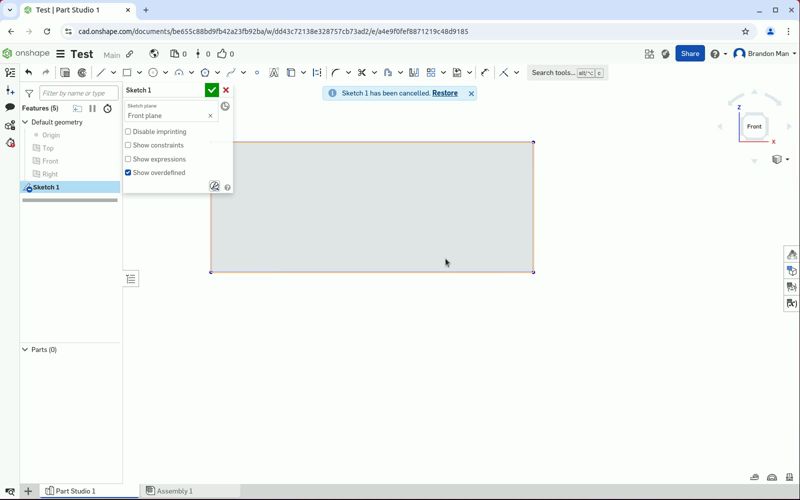
scroll(6)
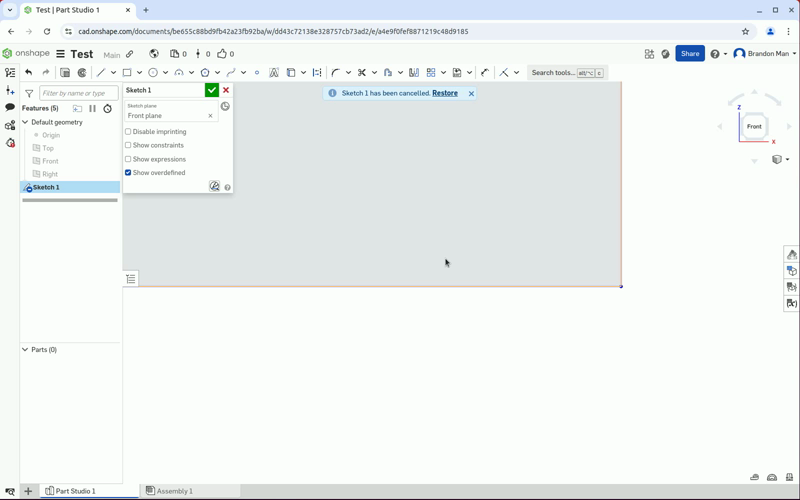
click(445, 258)
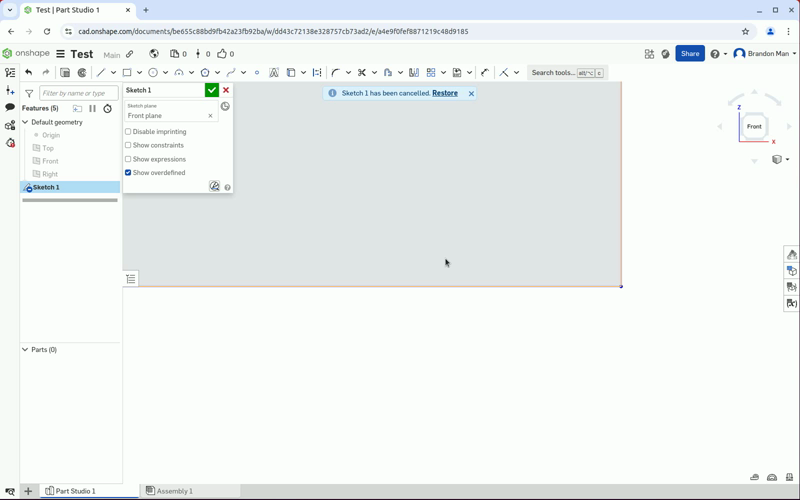
scroll(-6)
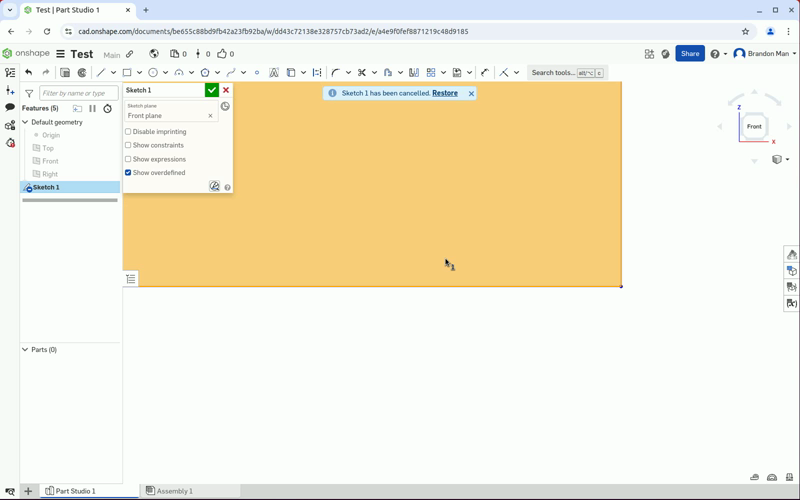
scroll(-6)
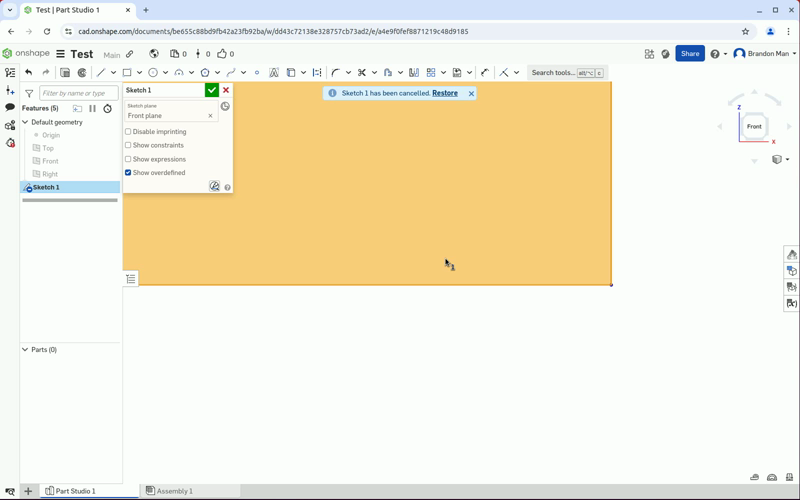
scroll(-6)
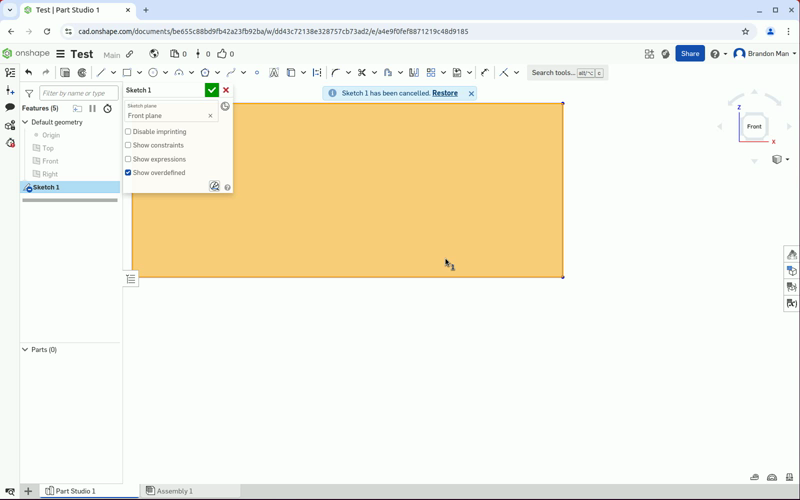
scroll(-6)
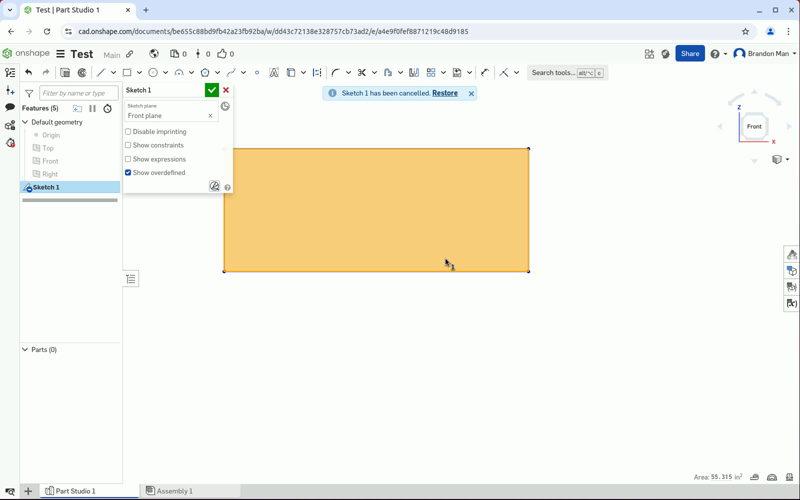
scroll(-6)
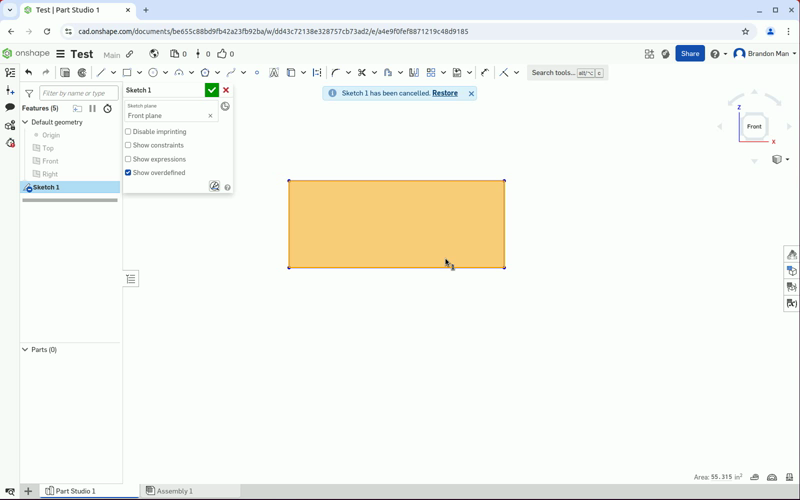
scroll(-6)
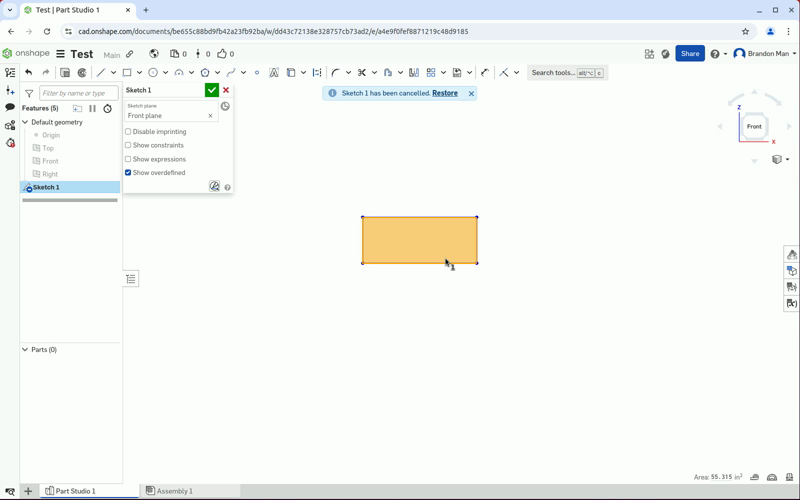
scroll(-6)
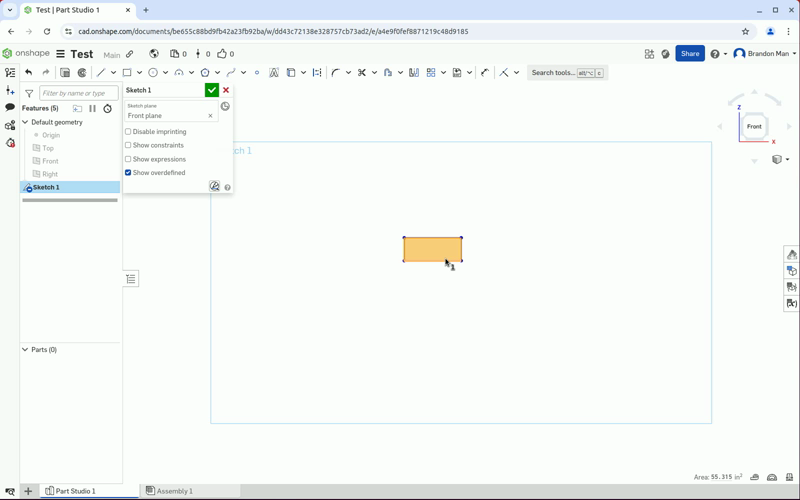
mouse_move(73, 352)
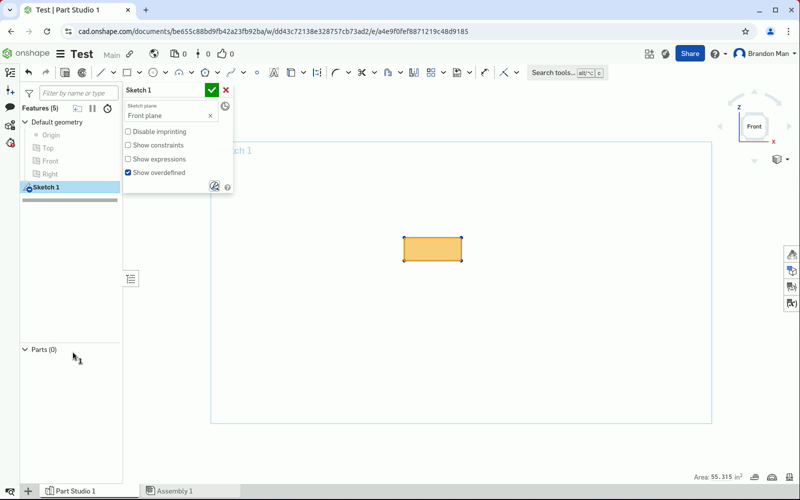
key(shift+y)
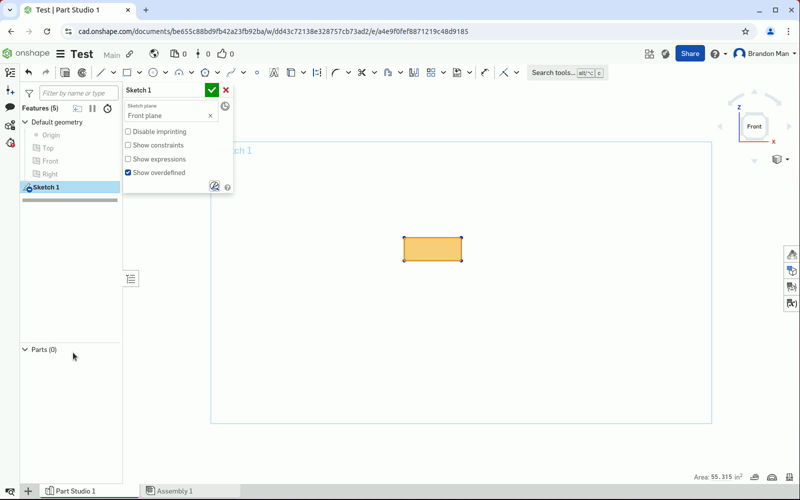
key(shift+e)
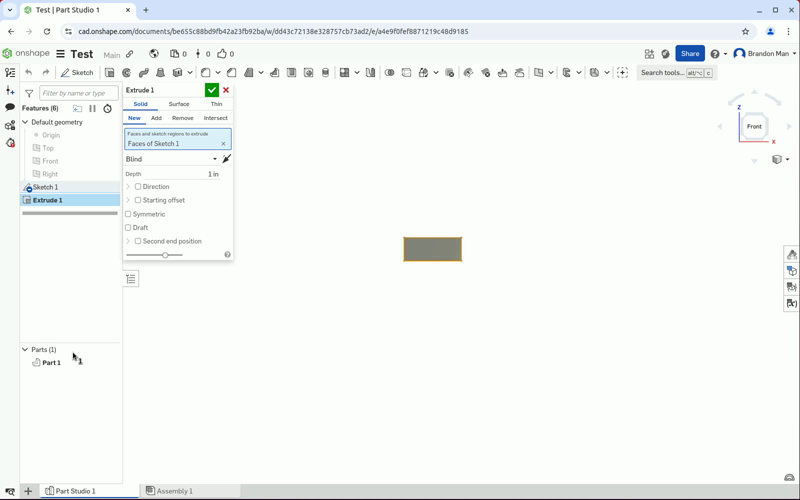
mouse_move(143, 106)
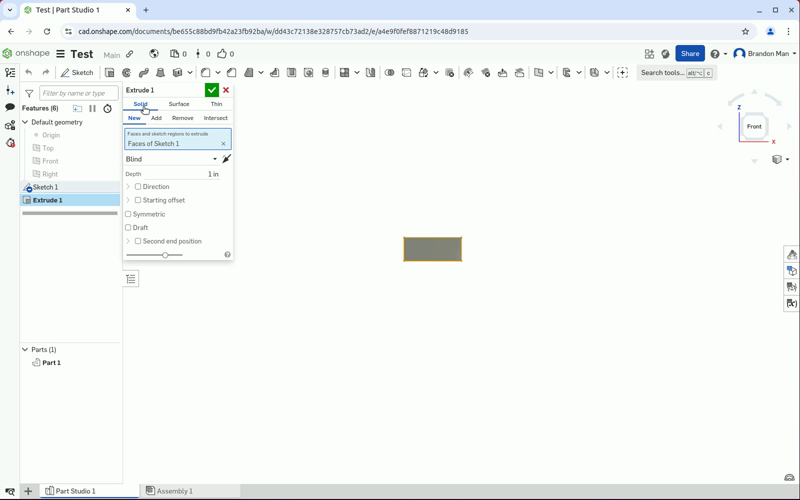
click(143, 106)
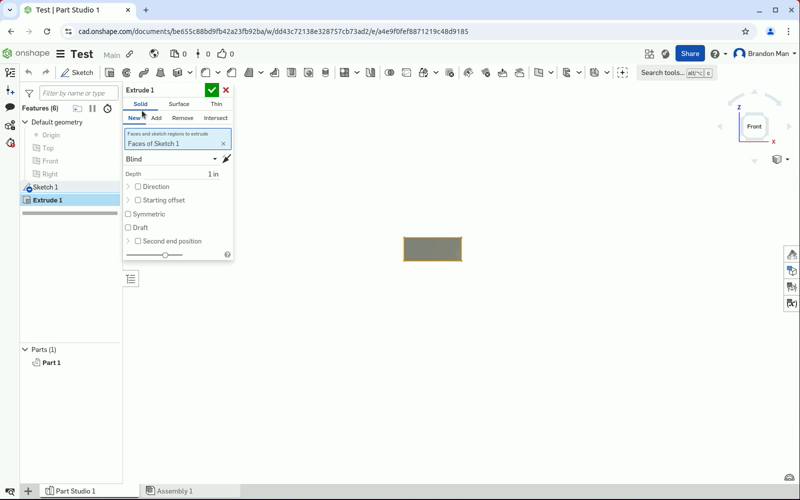
mouse_move(137, 120)
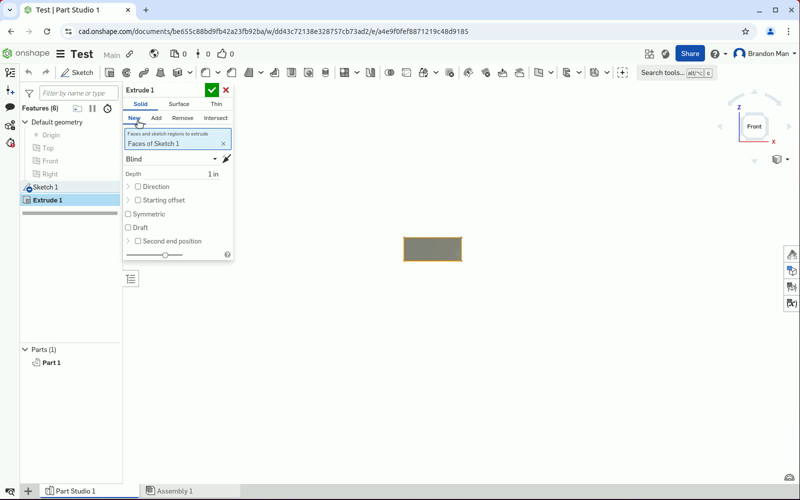
click(137, 120)
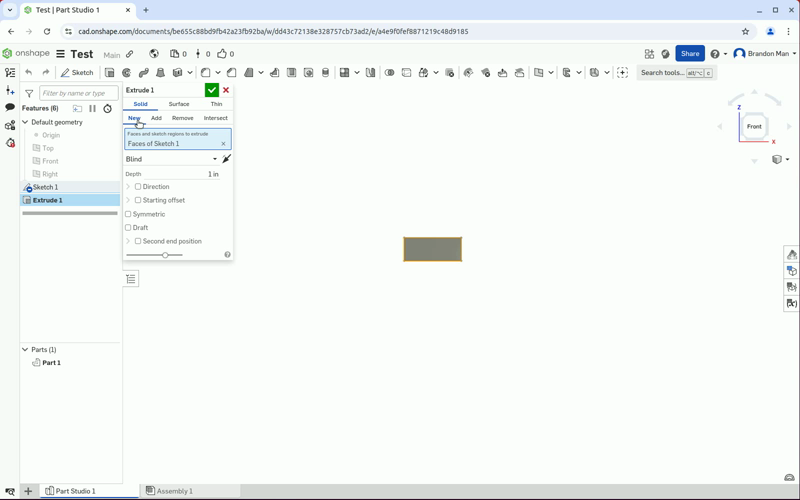
key(tab, 4)
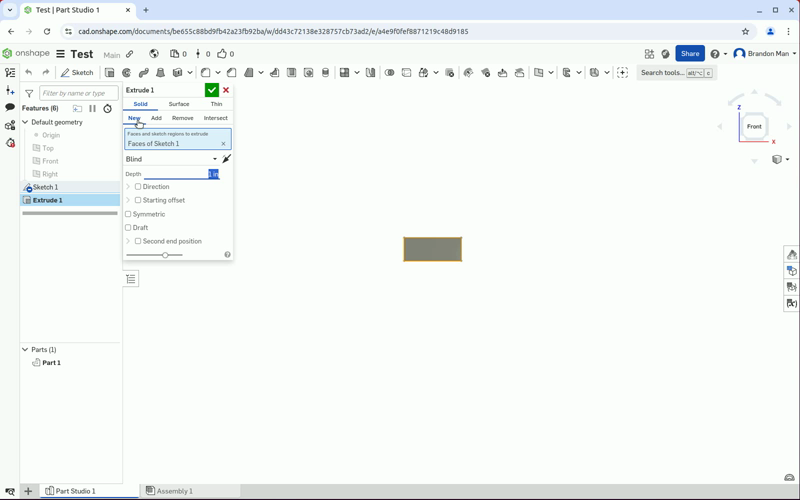
text(8.184)
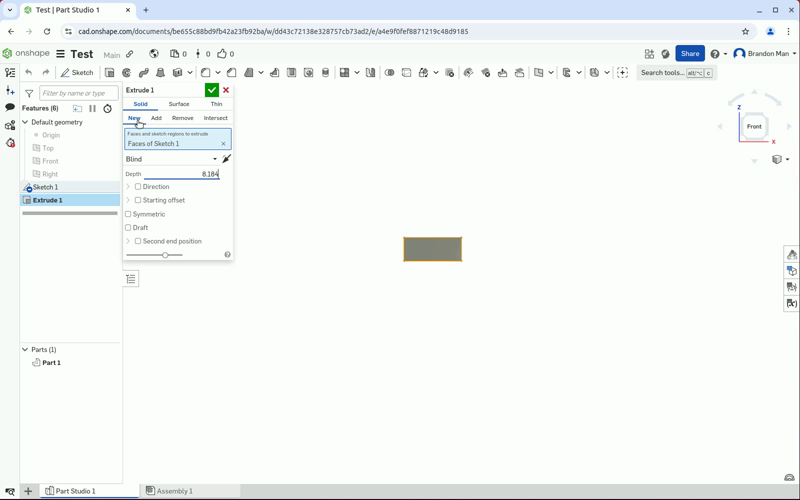
key(tab, 3)
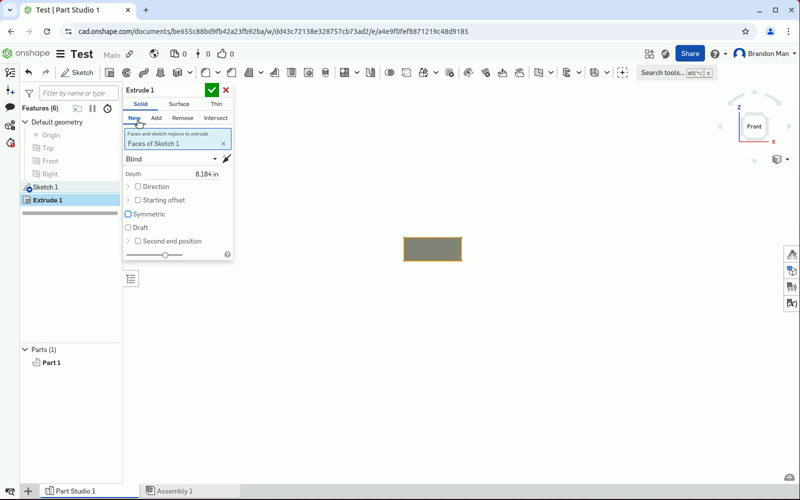
key(space)
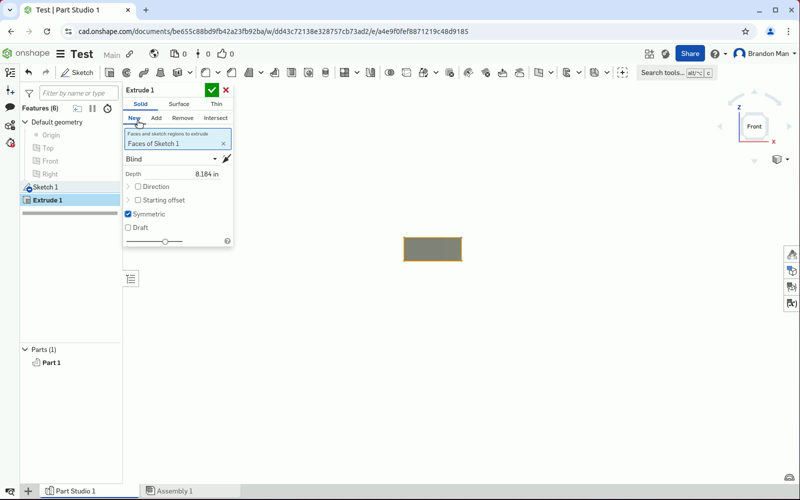
key(enter)
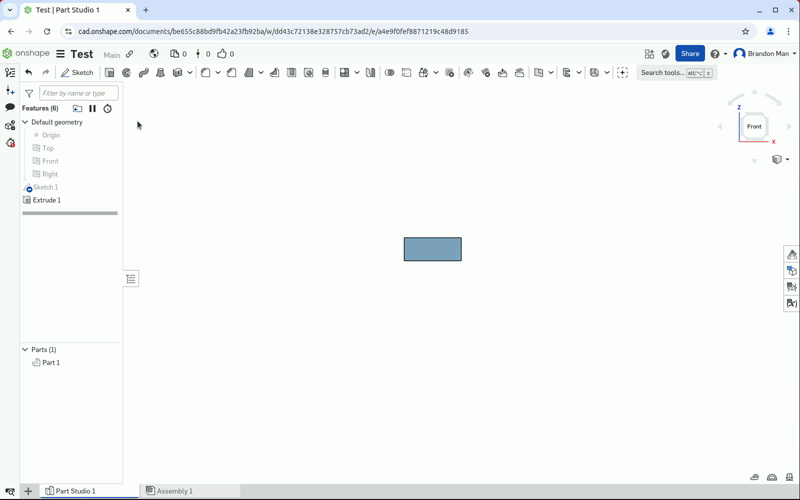
key(shift+h)
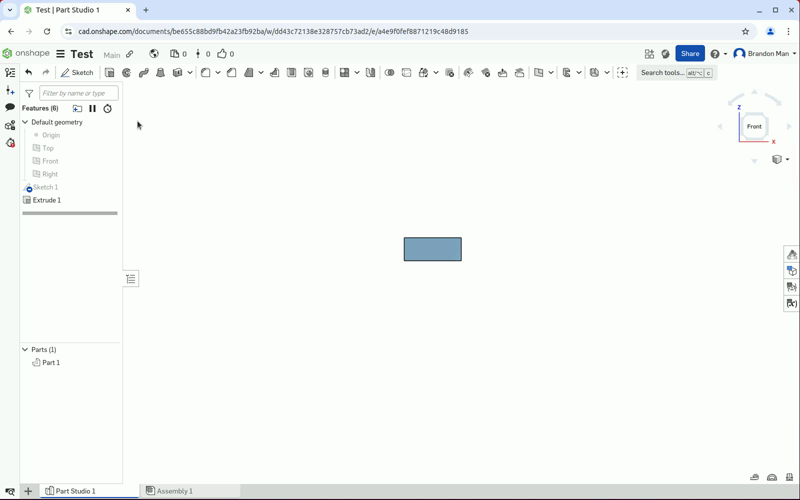
key(shift+h)
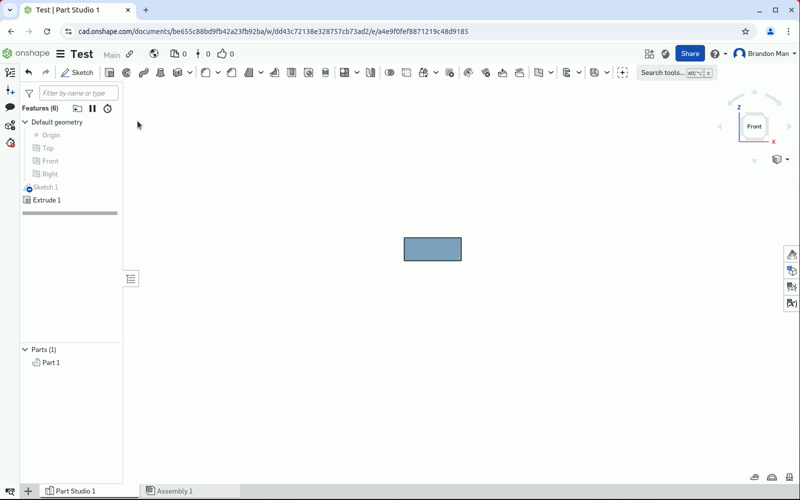
mouse_move(73, 189)
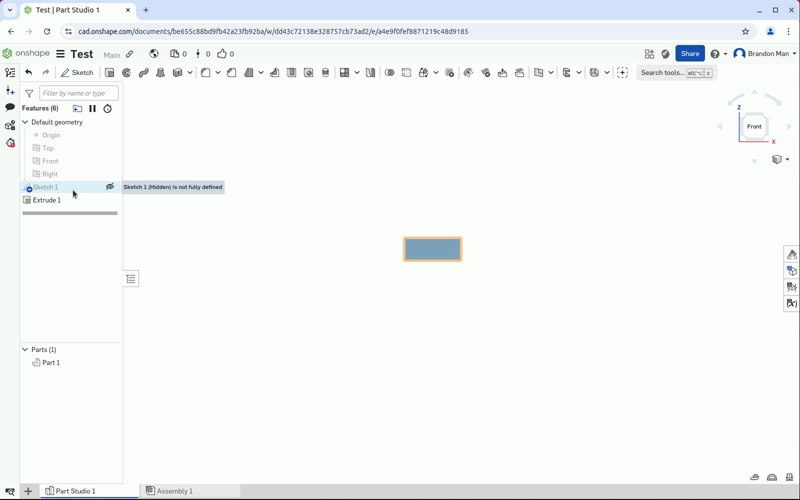
click(73, 189)
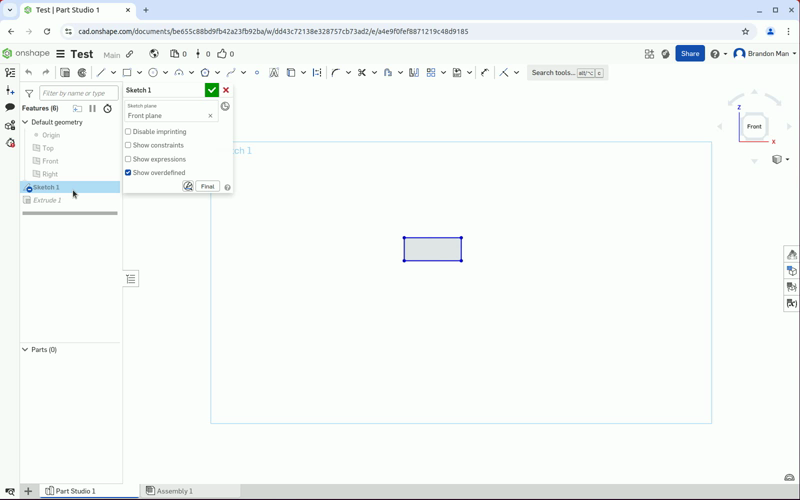
mouse_move(229, 92)
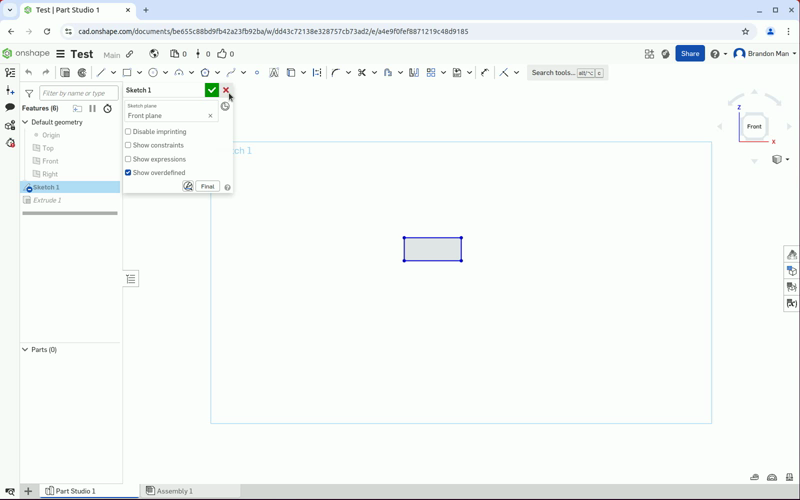
click(229, 92)
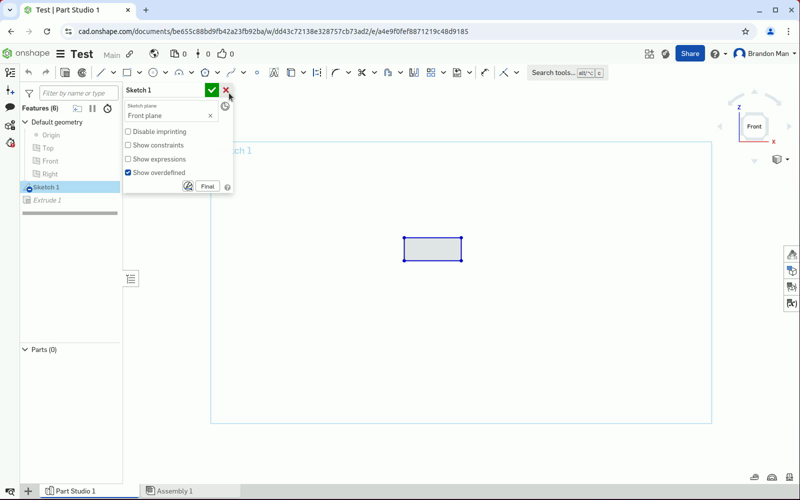
key(shift+s)
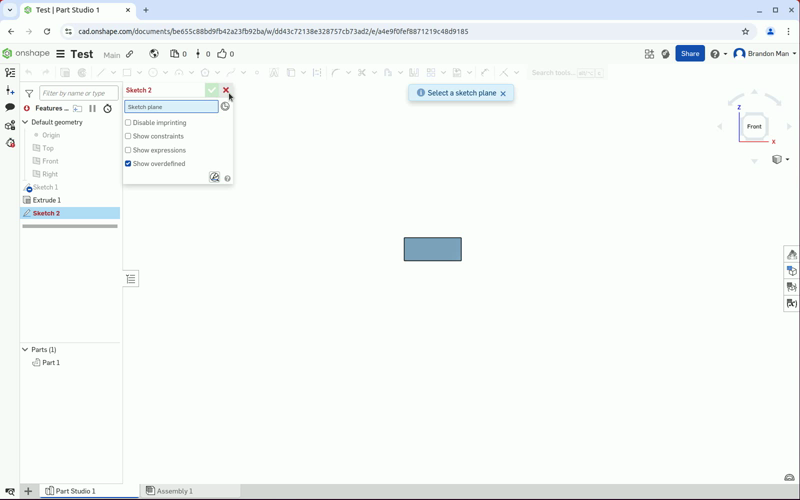
mouse_move(73, 163)
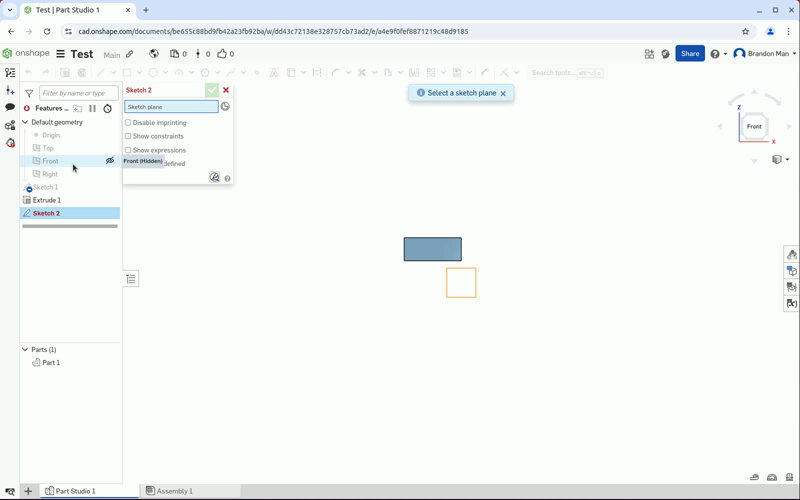
click(73, 163)
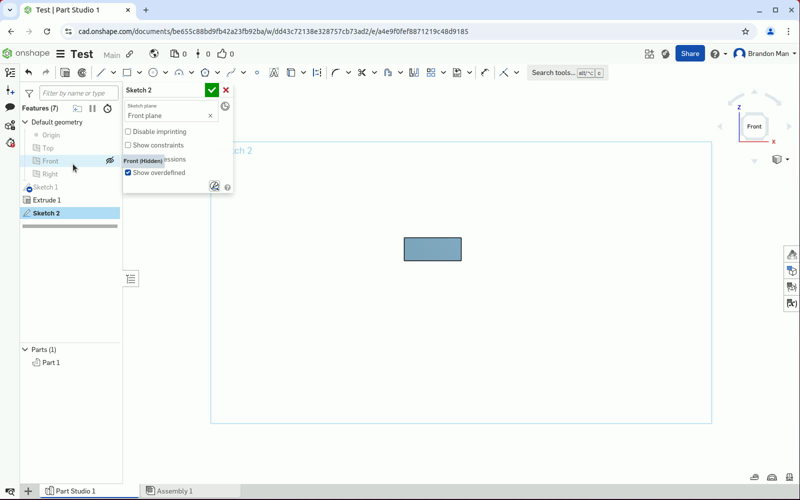
mouse_move(73, 352)
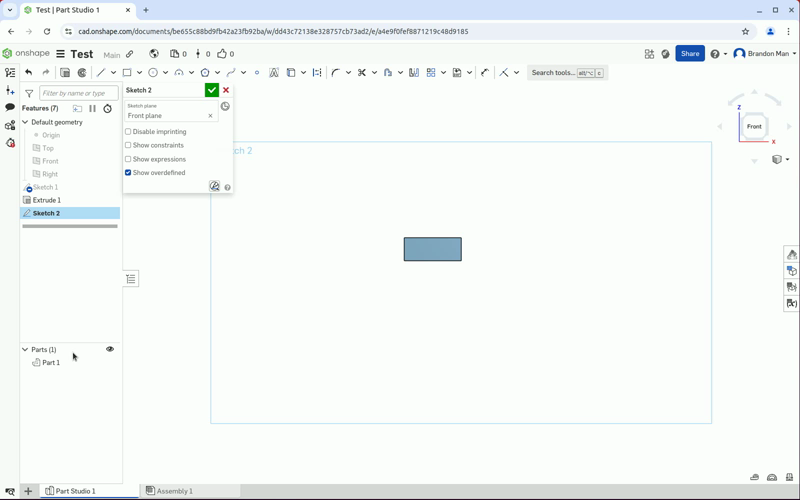
key(y)
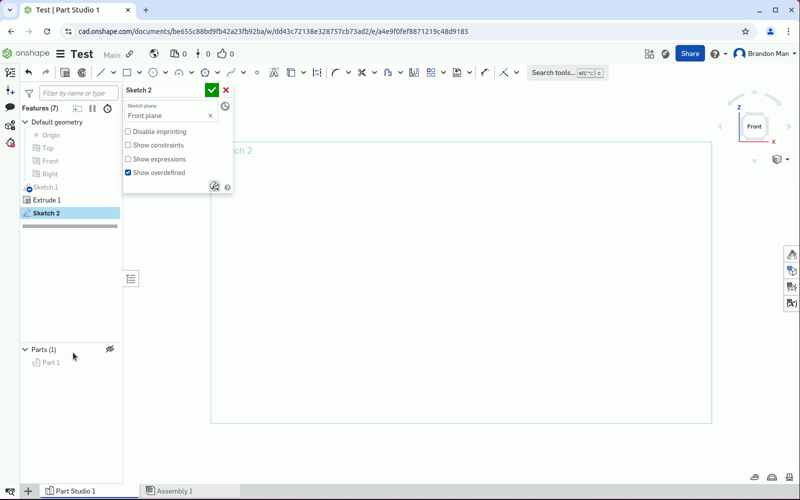
key(l)
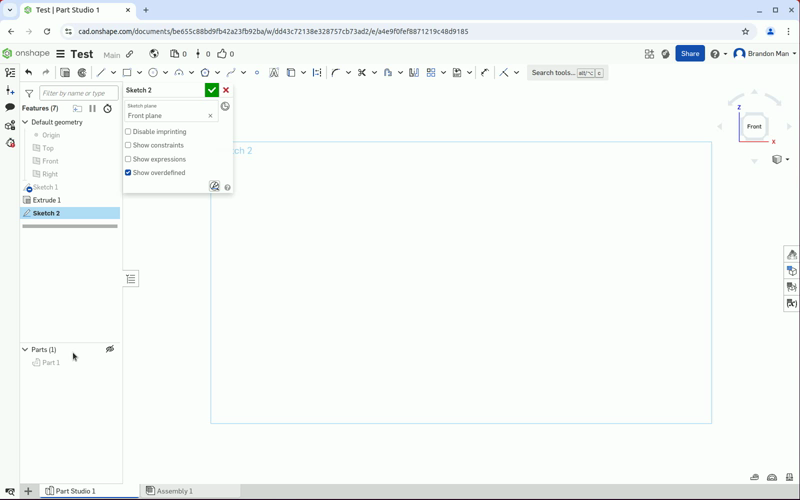
key_down(shift)
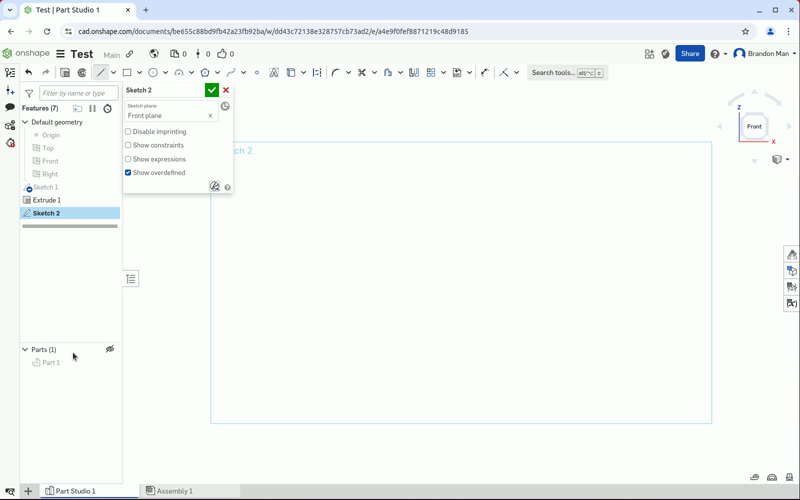
mouse_move(370, 305)
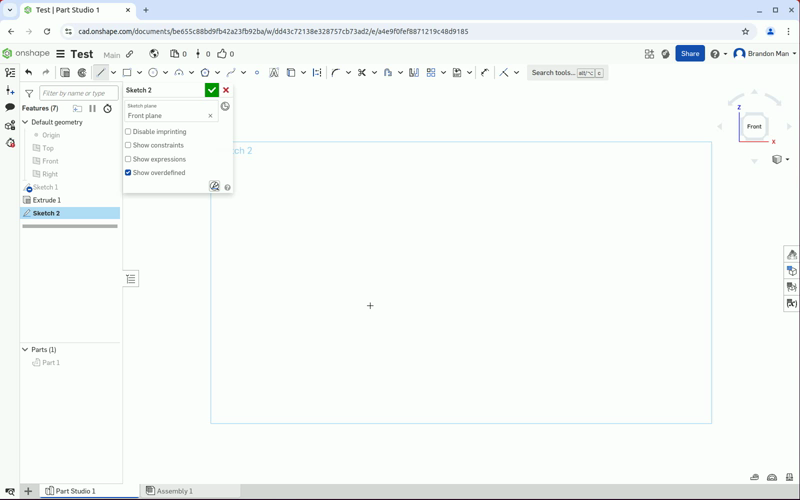
click(370, 305)
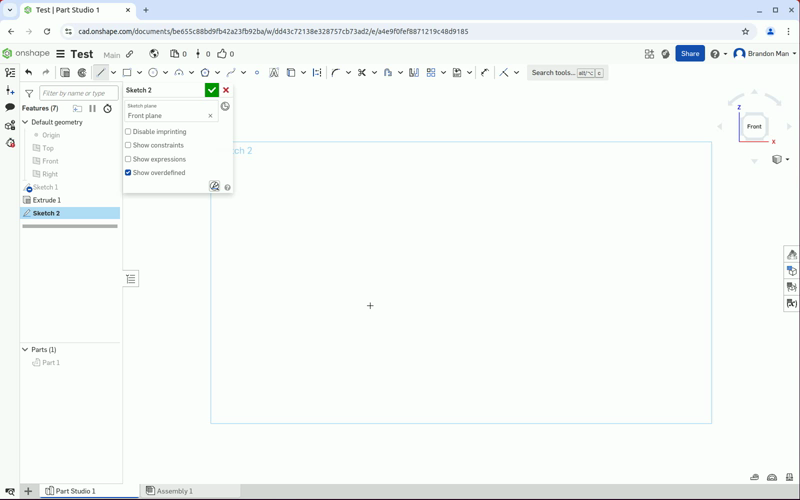
key_up(shift)
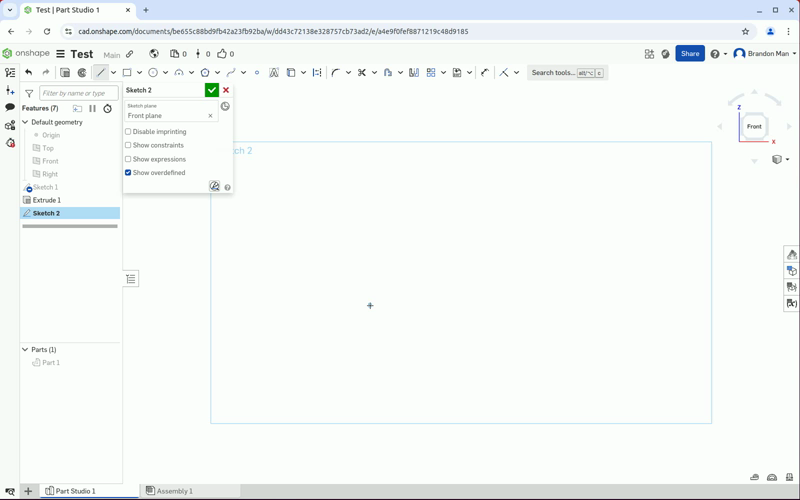
key_down(shift)
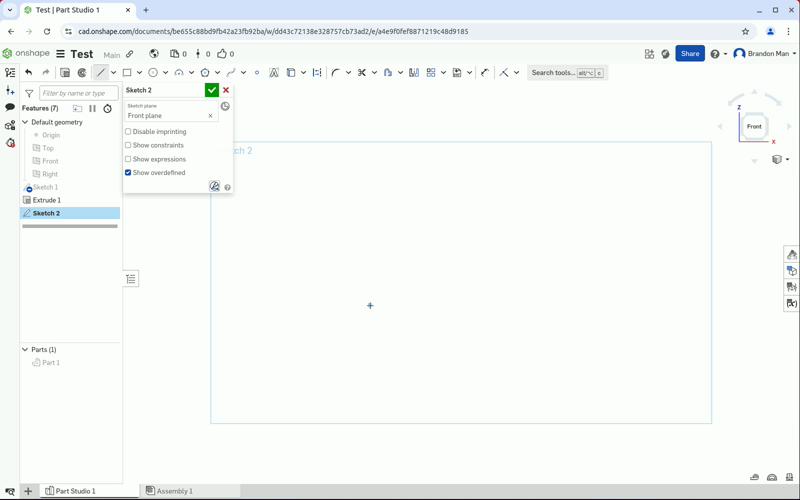
mouse_move(460, 305)
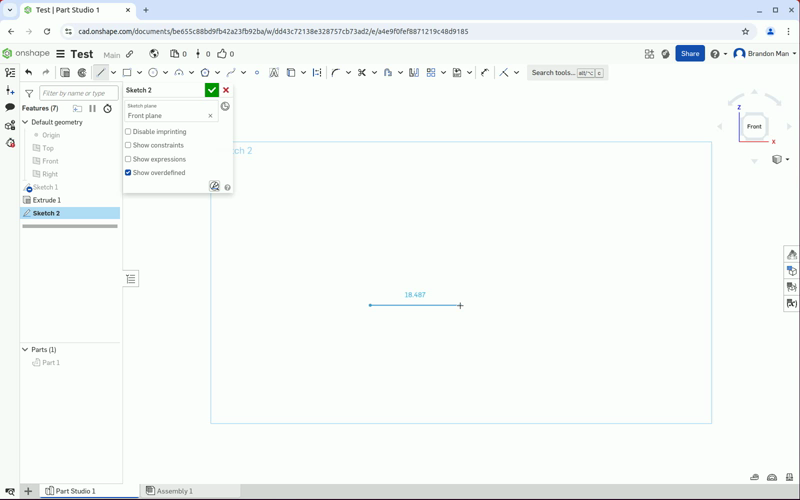
click(460, 305)
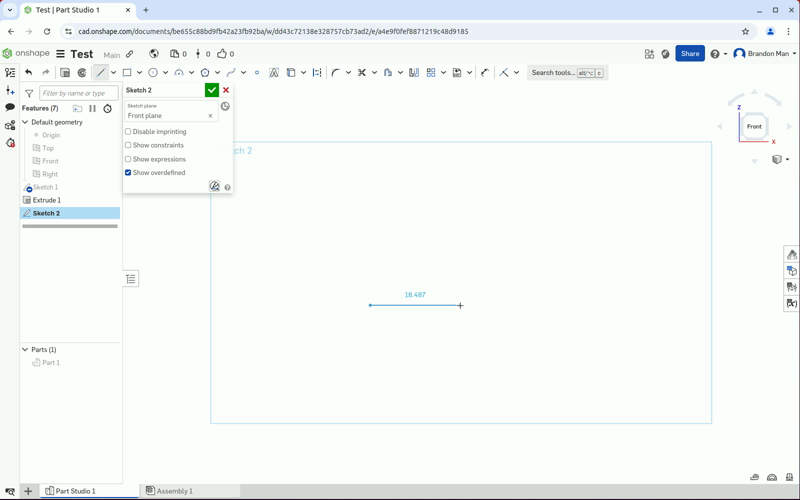
key_up(shift)
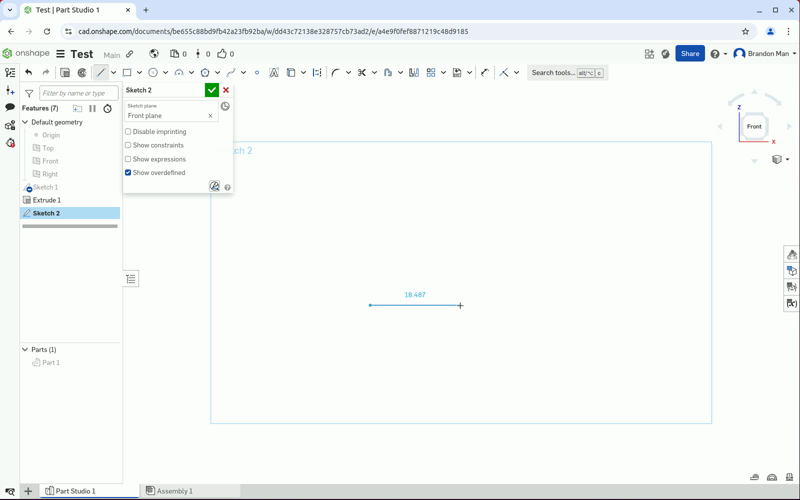
key(esc)
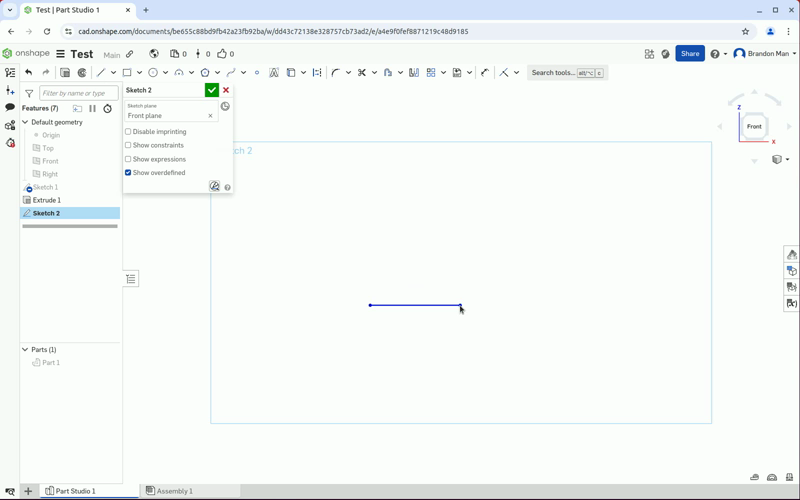
key(a)
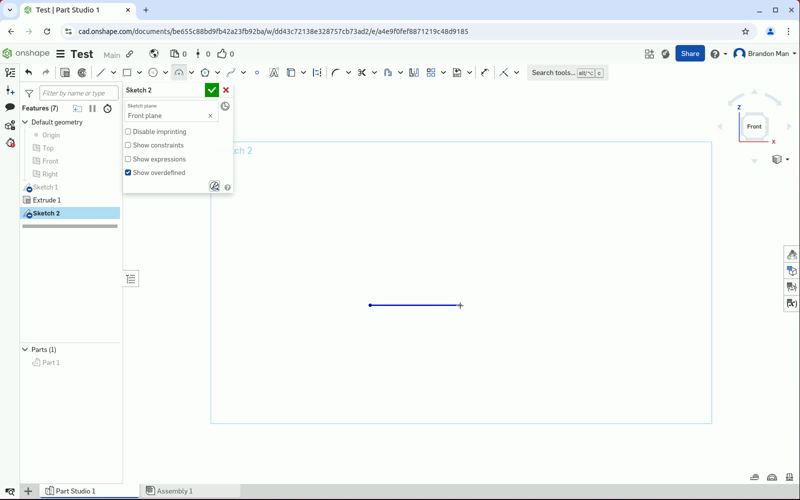
mouse_move(460, 305)
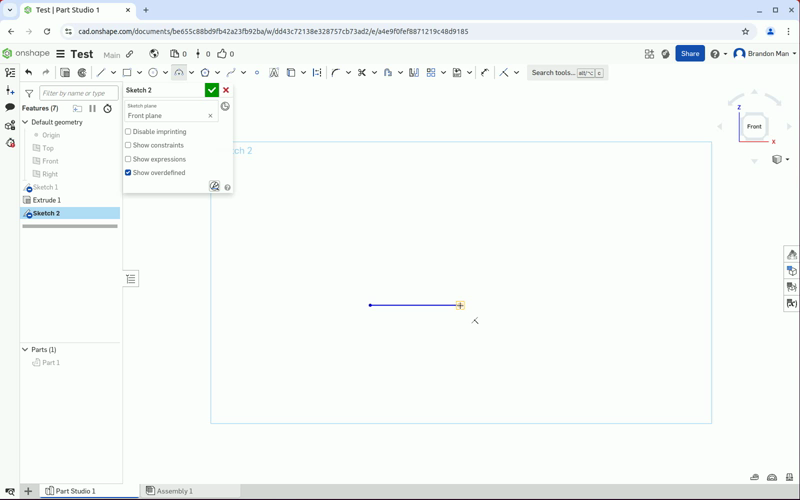
click(460, 305)
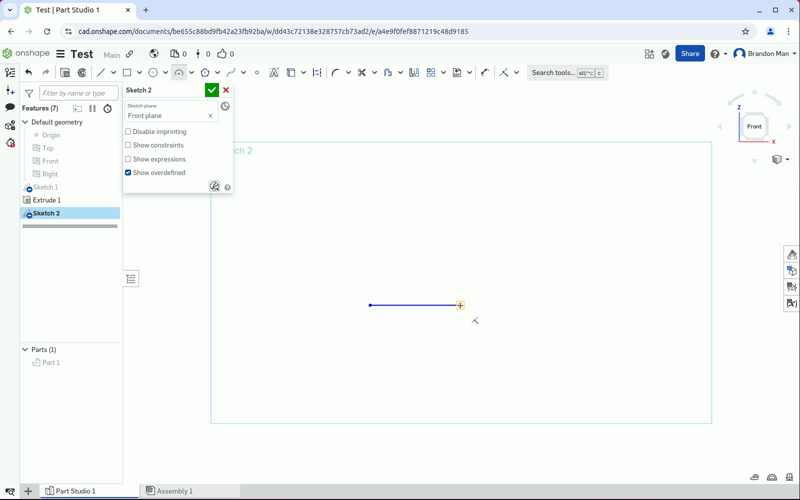
key_down(shift)
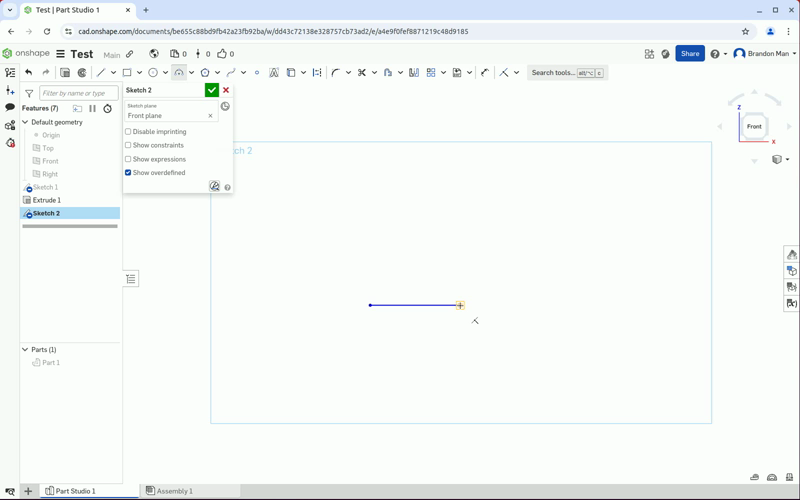
mouse_move(460, 260)
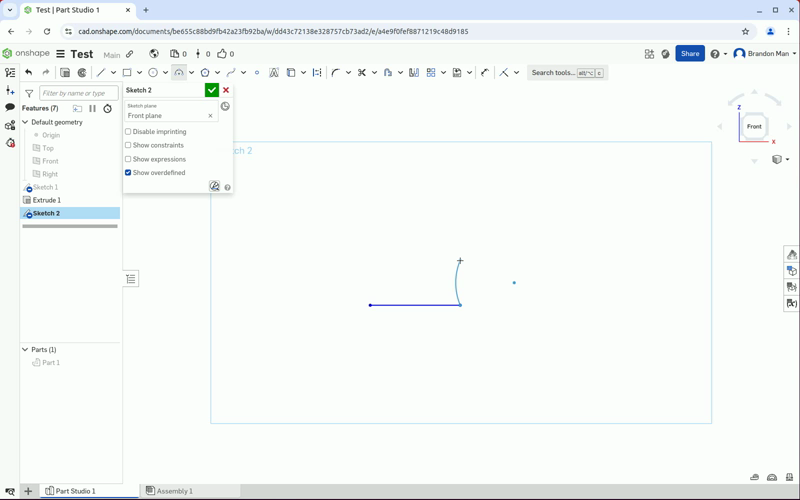
click(460, 260)
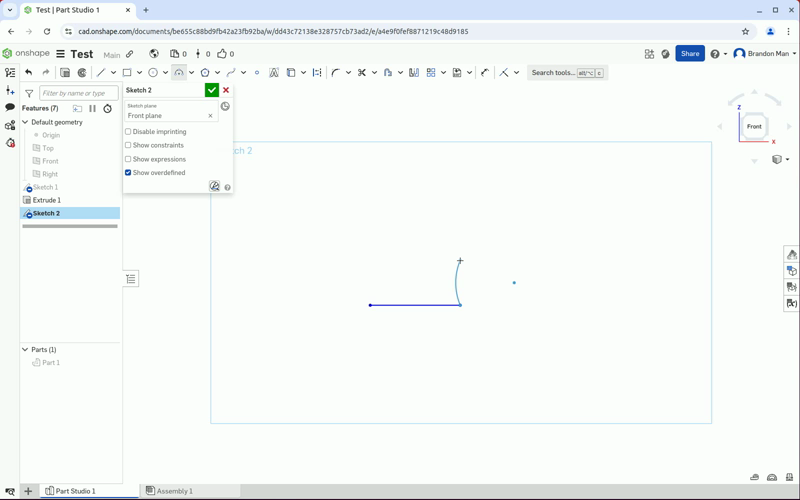
mouse_move(483, 282)
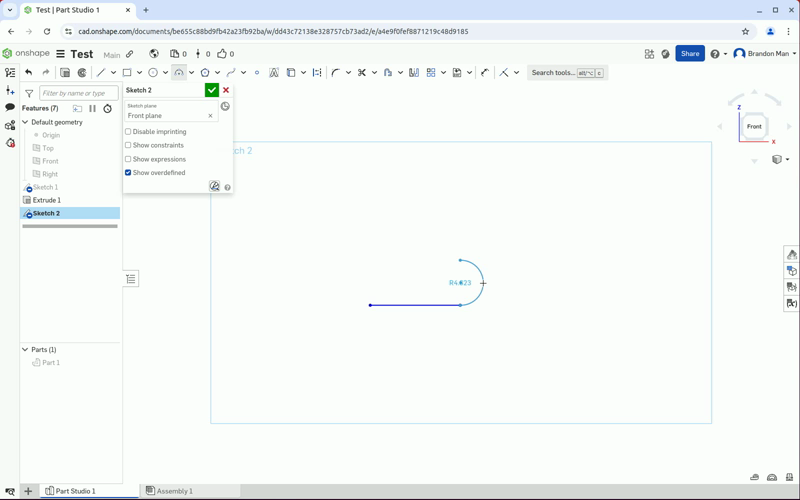
click(483, 282)
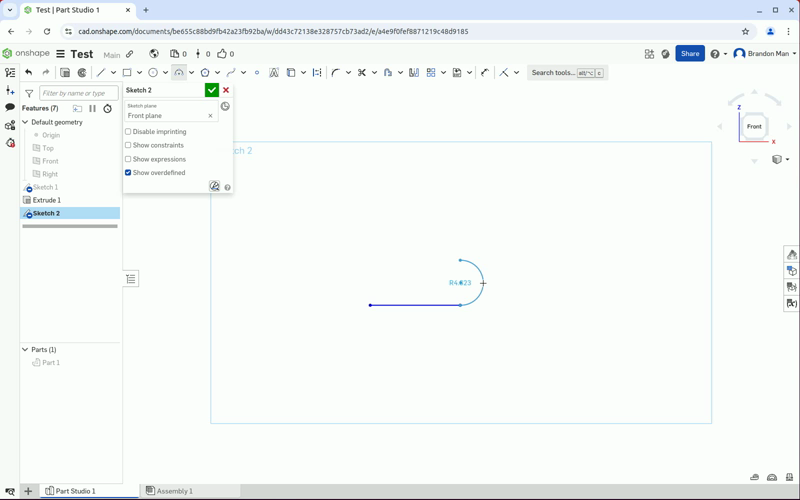
key_up(shift)
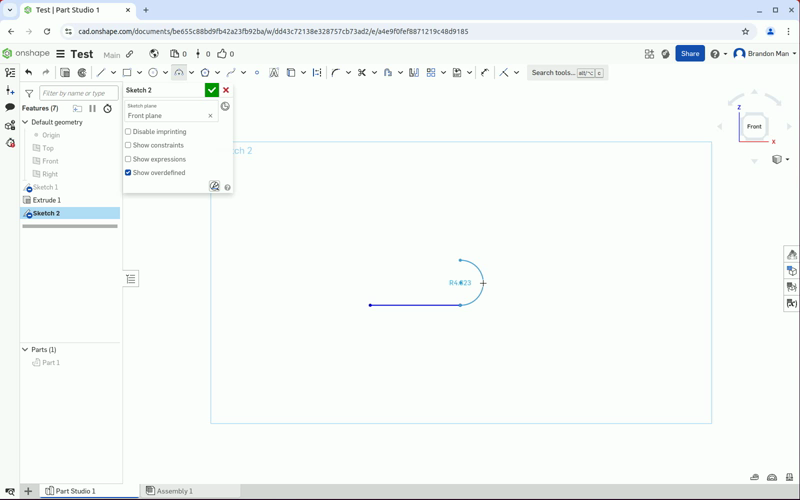
key(esc)
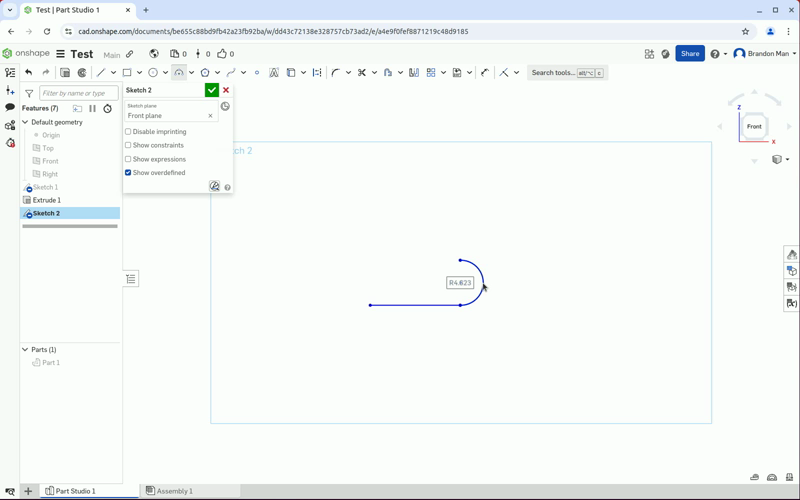
key(l)
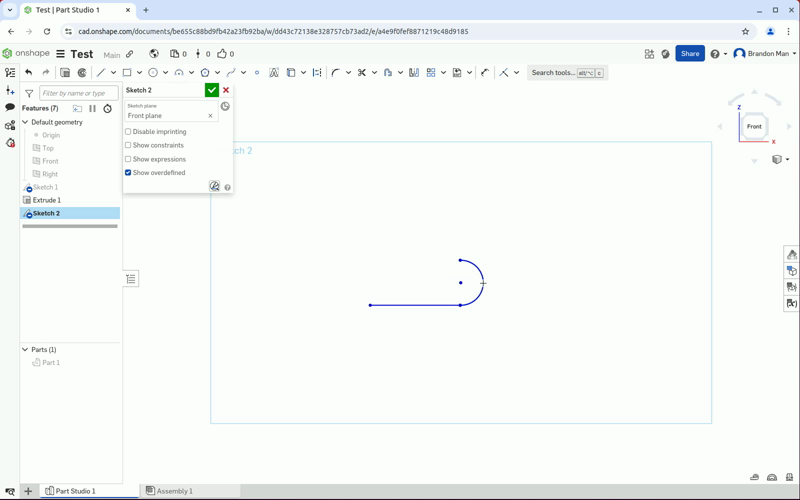
mouse_move(460, 260)
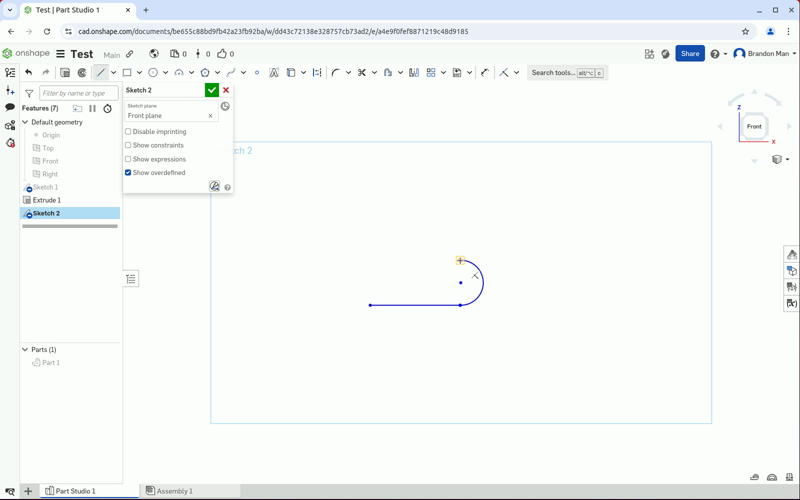
click(460, 260)
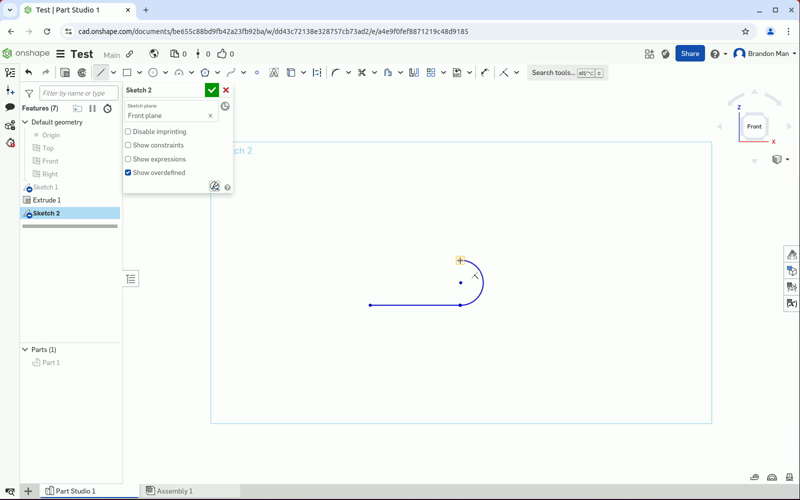
key_down(shift)
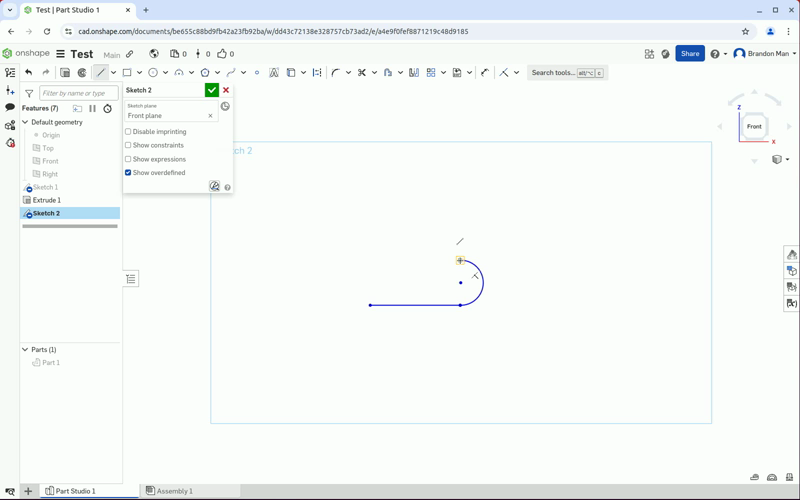
mouse_move(490, 260)
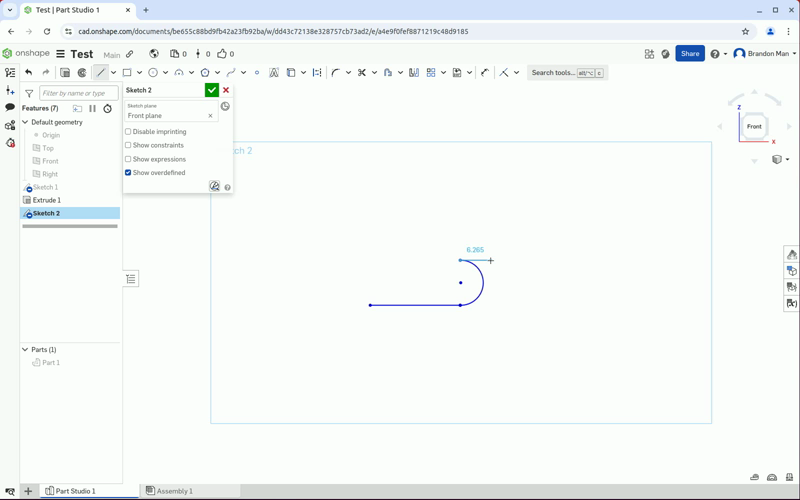
mouse_move(403, 260)
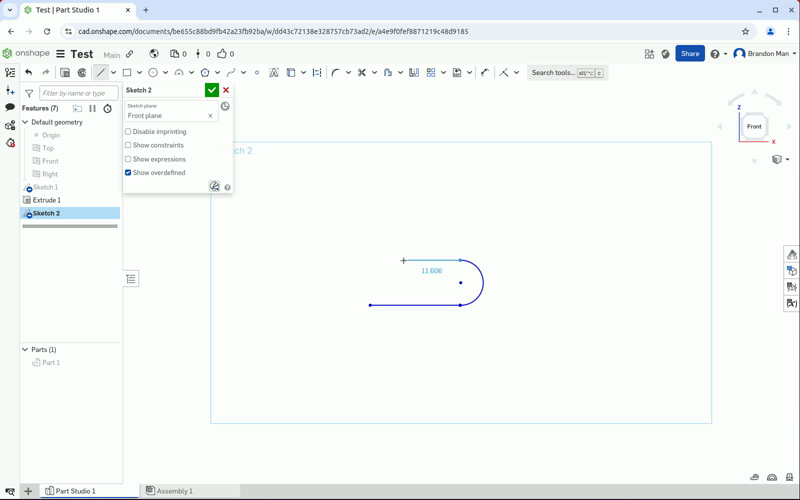
click(403, 260)
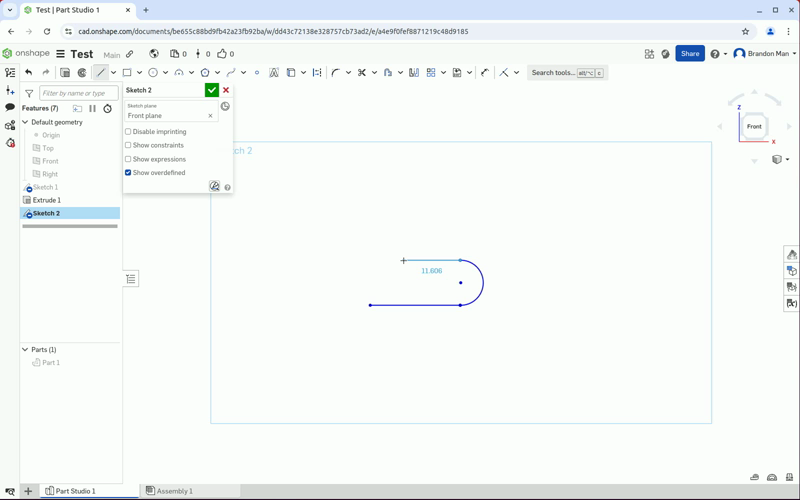
key_up(shift)
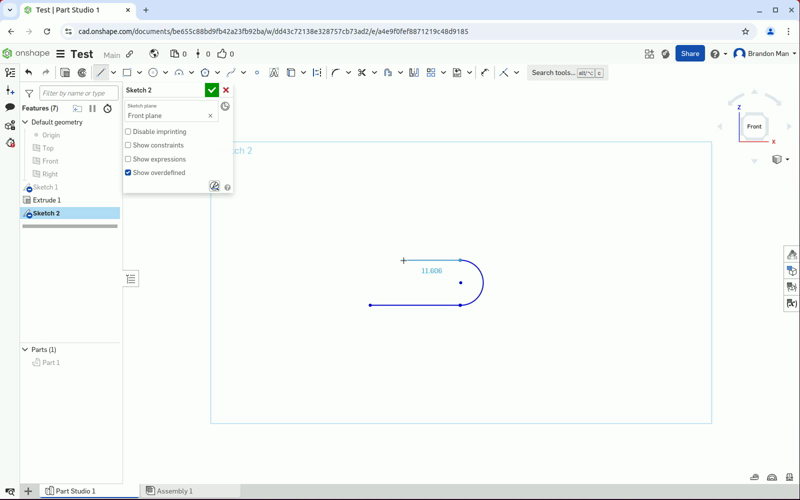
key_down(shift)
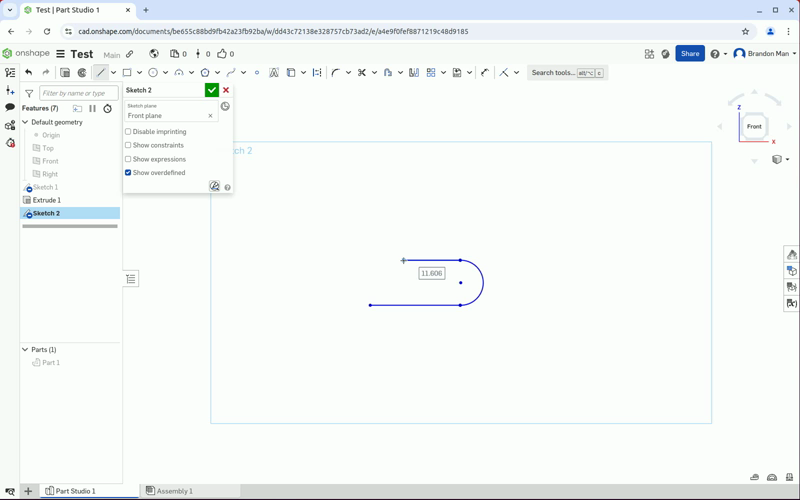
mouse_move(433, 260)
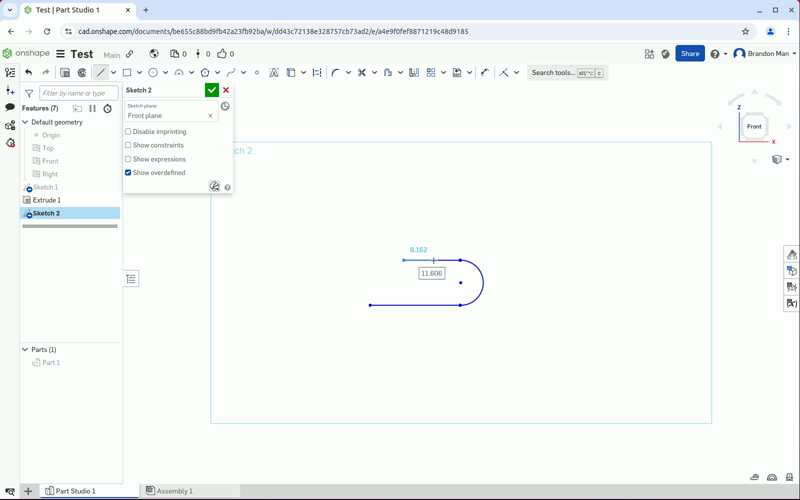
mouse_move(370, 260)
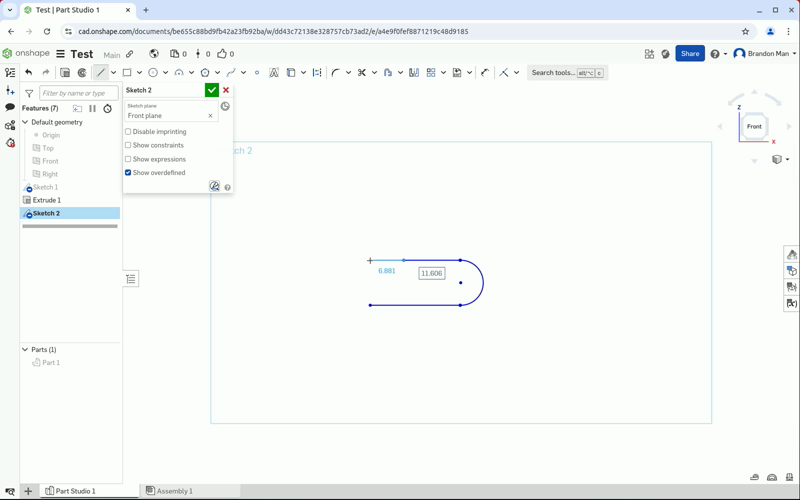
click(370, 260)
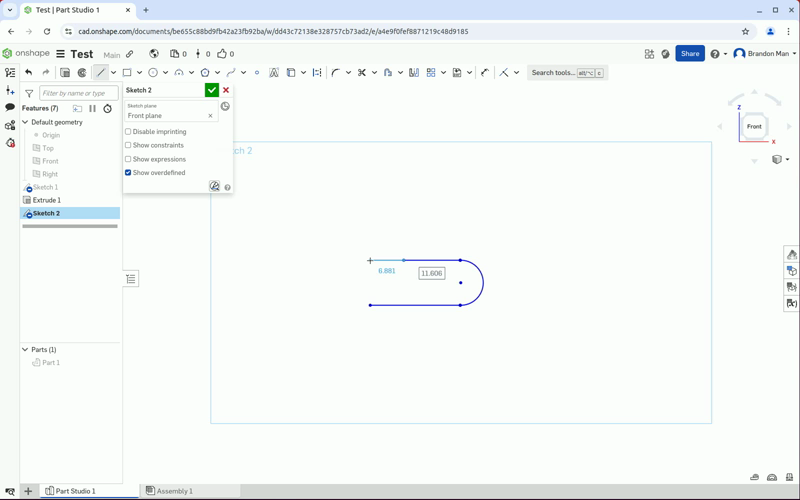
key_up(shift)
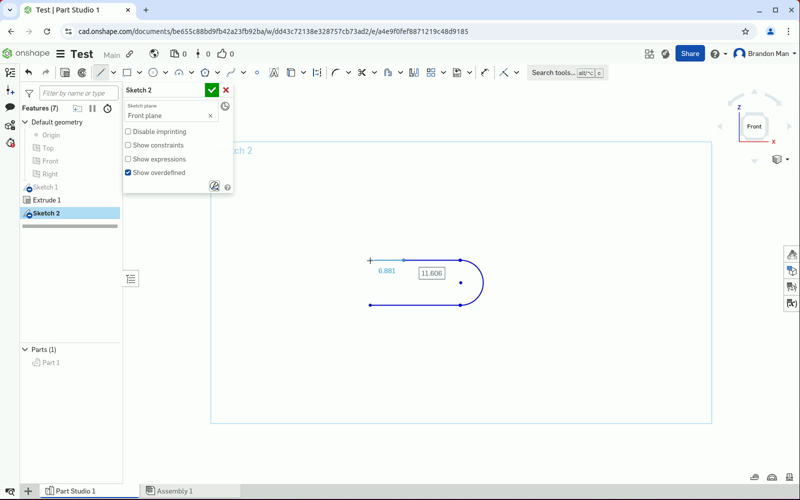
key(esc)
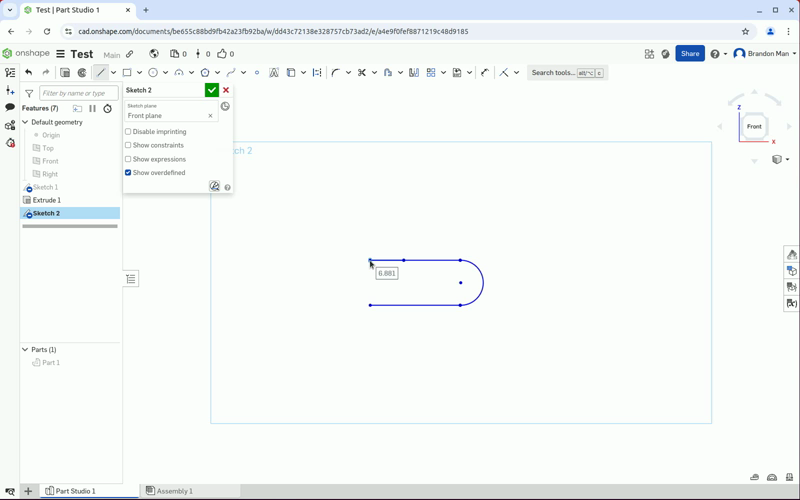
key(a)
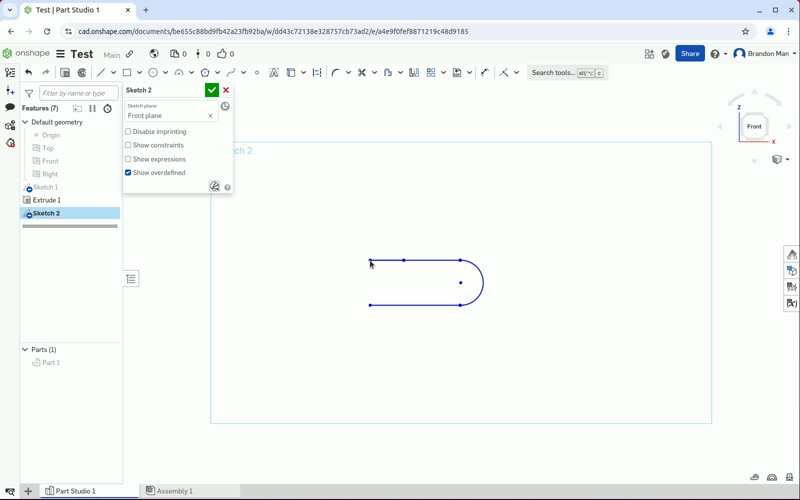
mouse_move(370, 260)
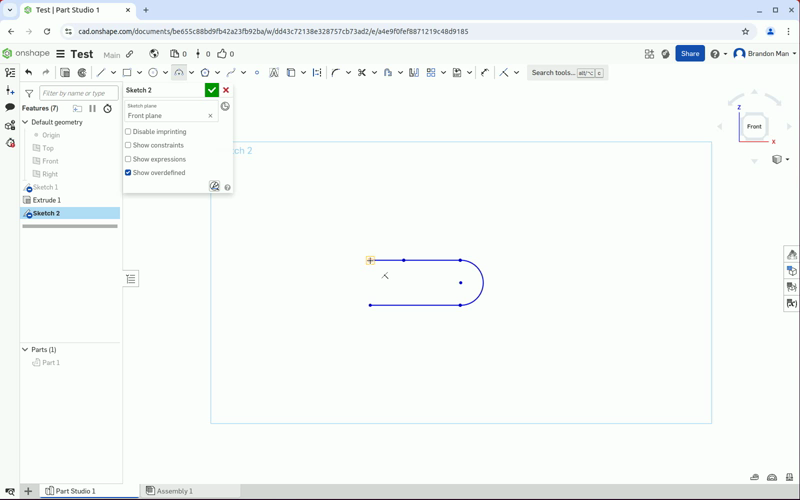
click(370, 260)
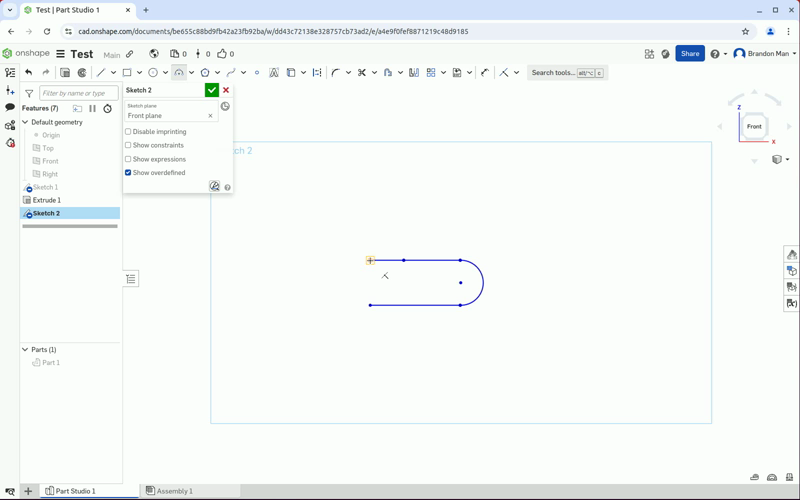
mouse_move(370, 305)
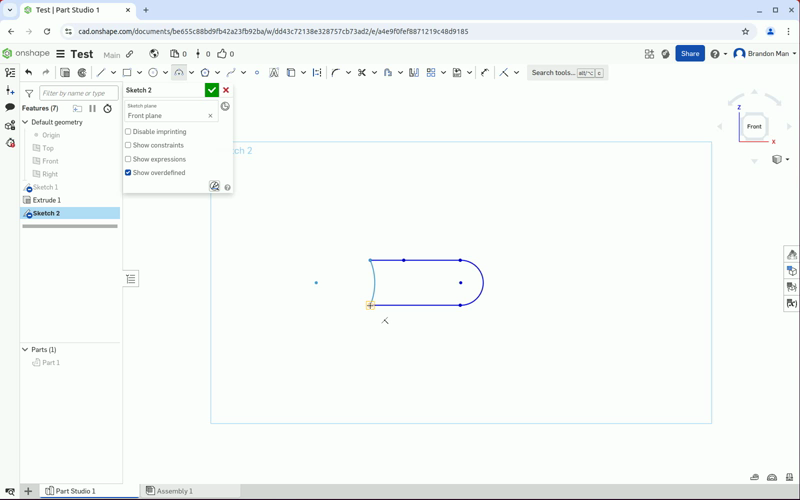
click(370, 305)
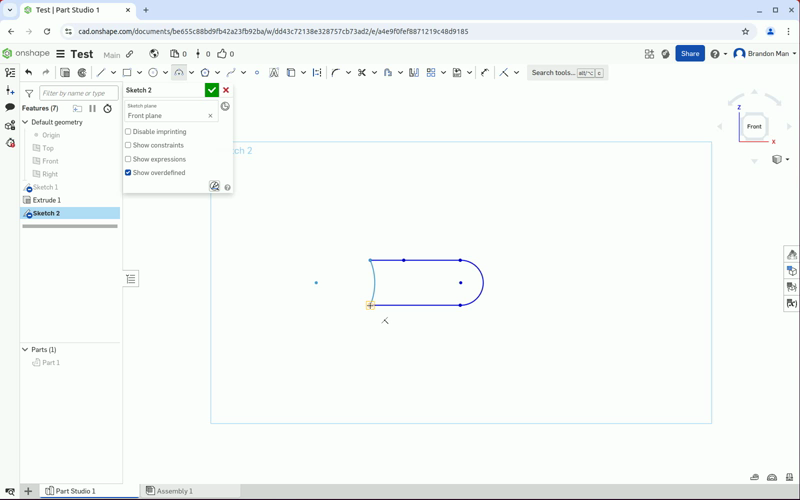
key_down(shift)
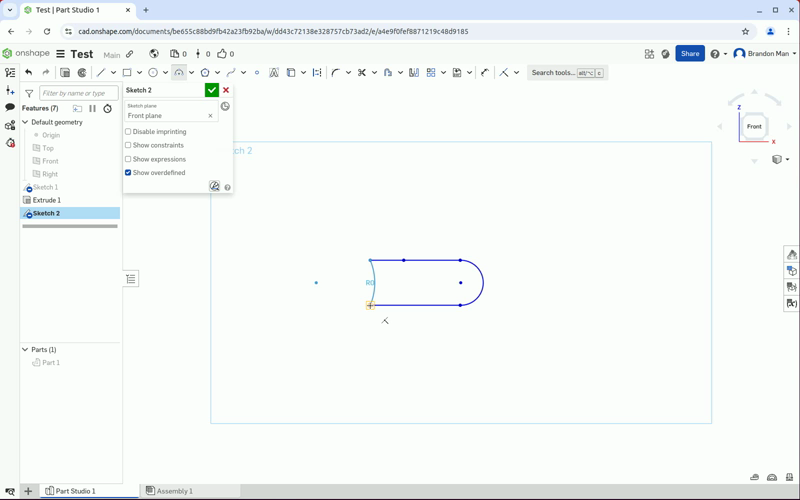
mouse_move(347, 282)
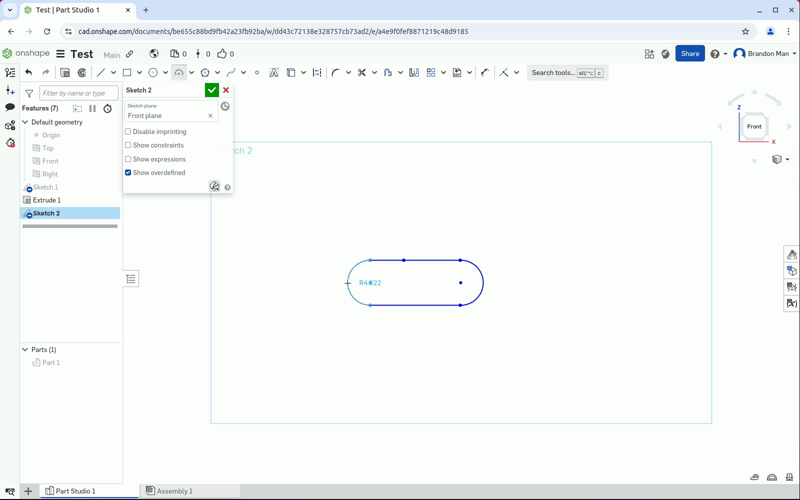
click(347, 282)
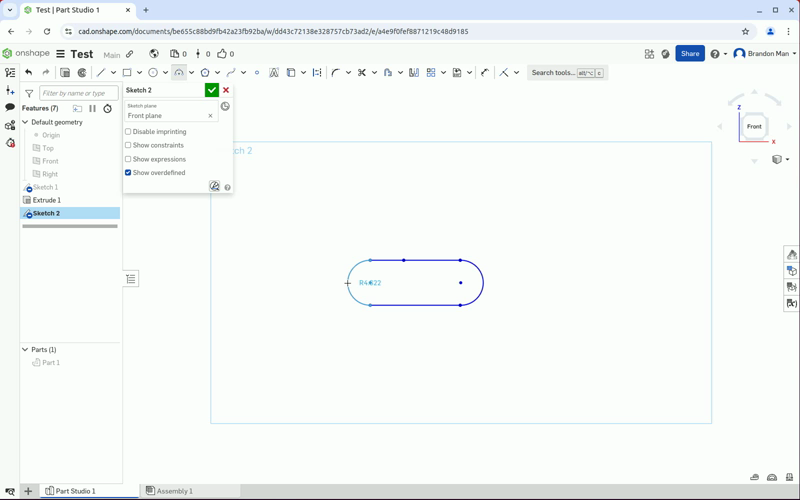
key_up(shift)
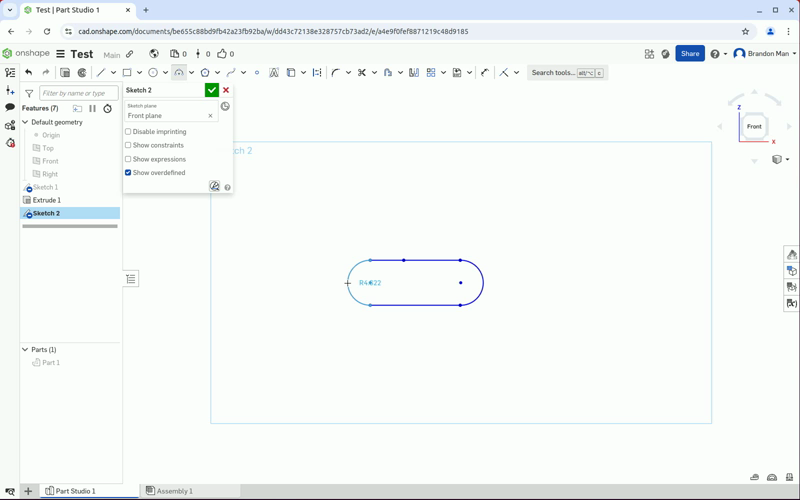
key(esc)
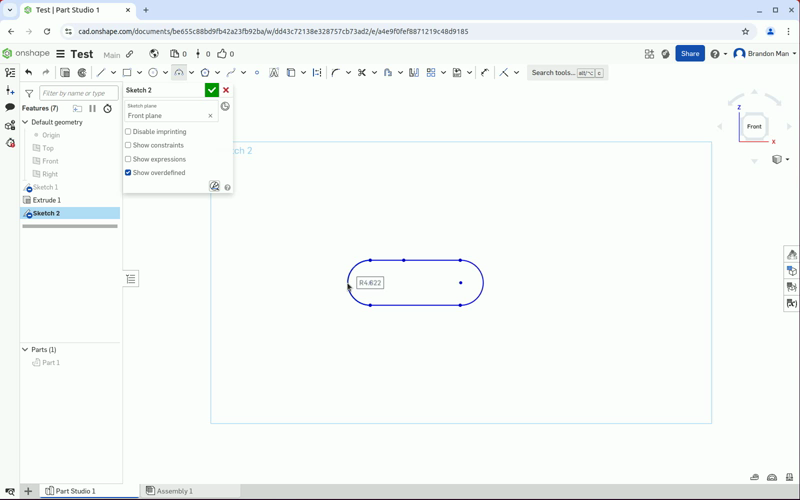
key(c)
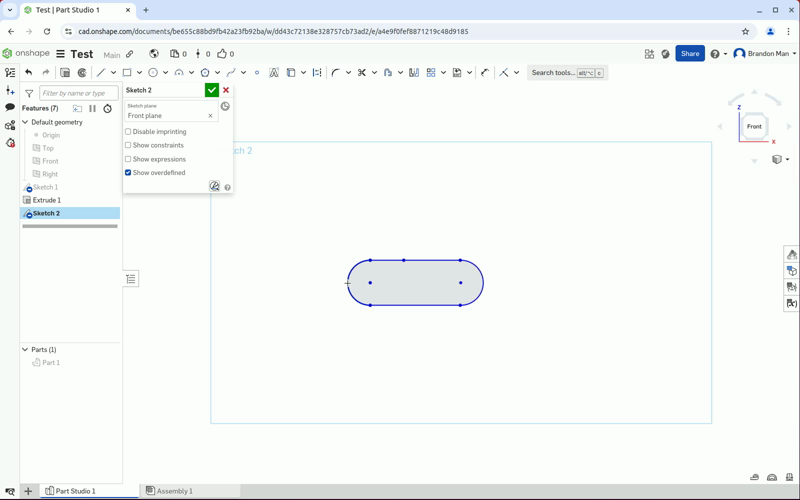
key_down(shift)
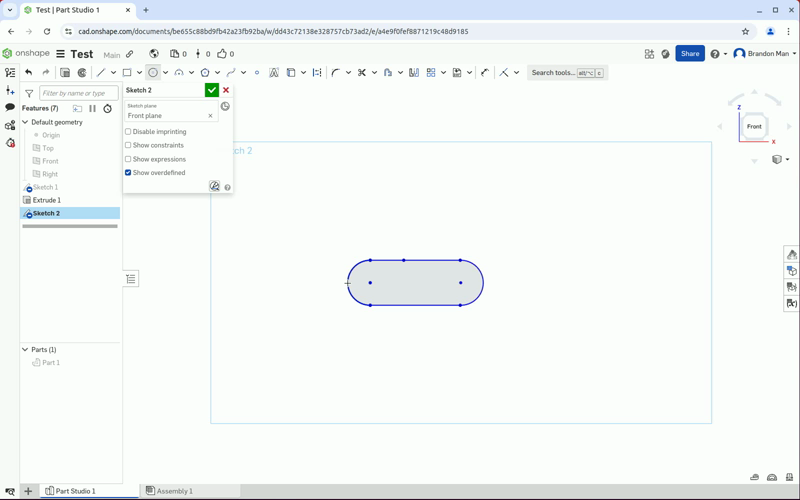
mouse_move(370, 282)
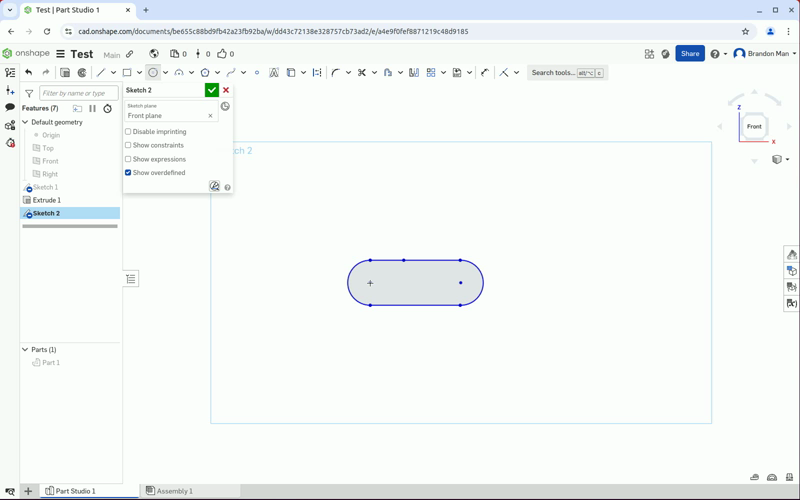
click(370, 282)
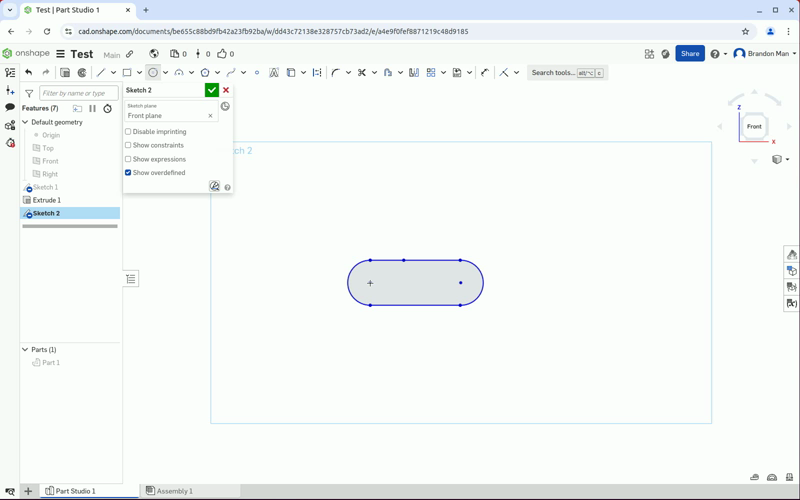
key_up(shift)
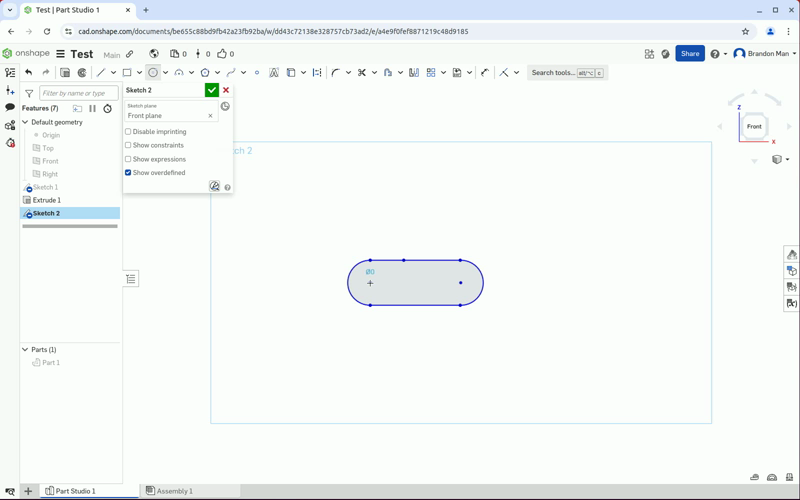
mouse_move(378, 282)
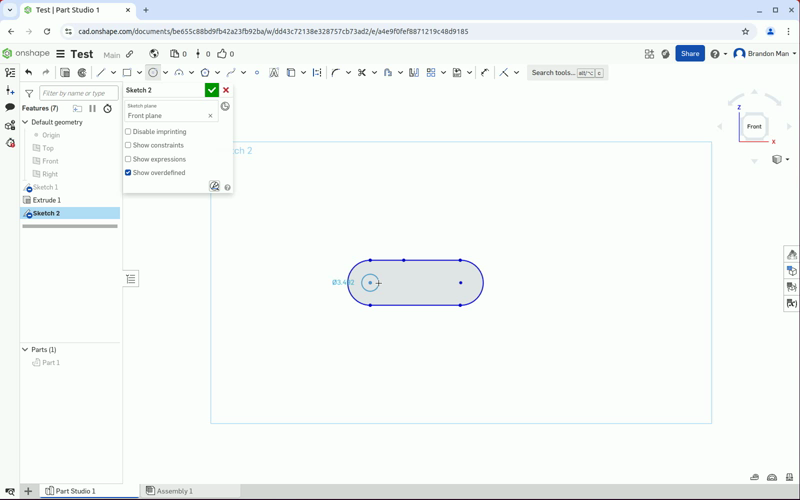
click(378, 282)
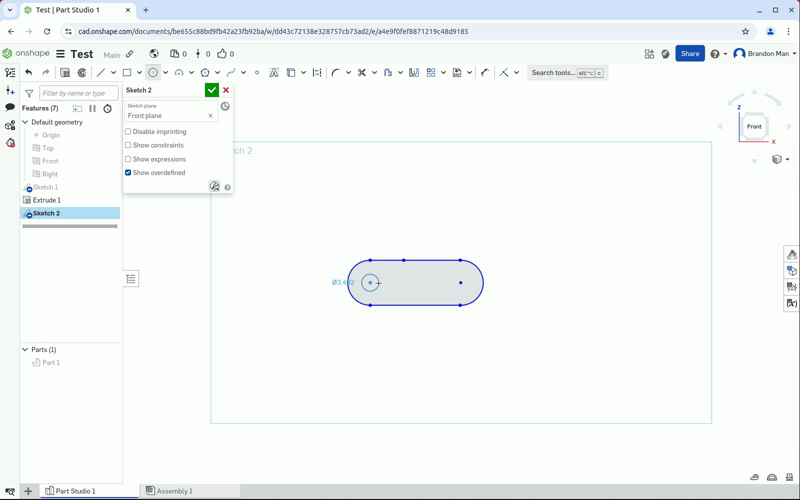
key(esc)
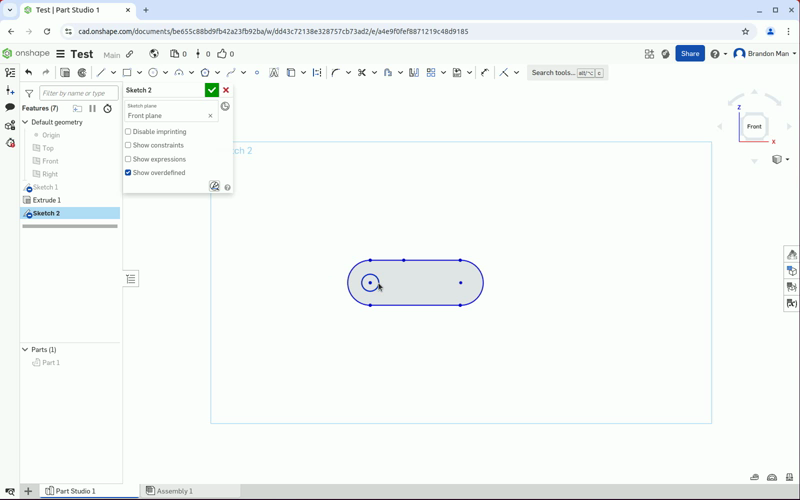
key(c)
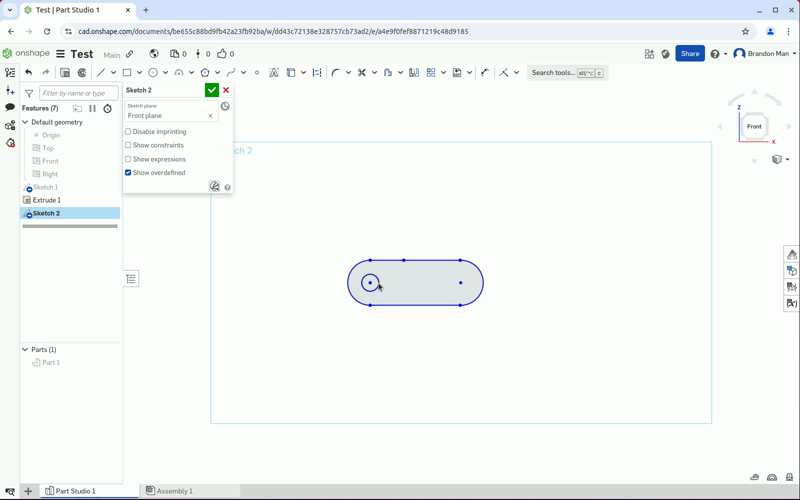
key_down(shift)
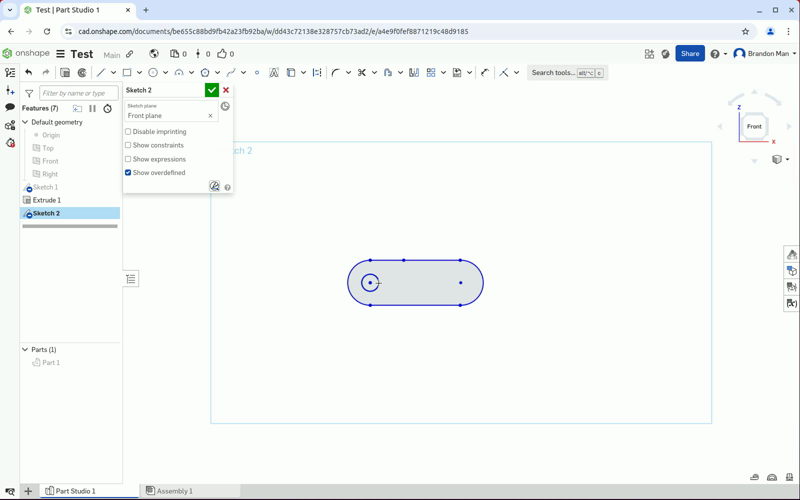
mouse_move(460, 282)
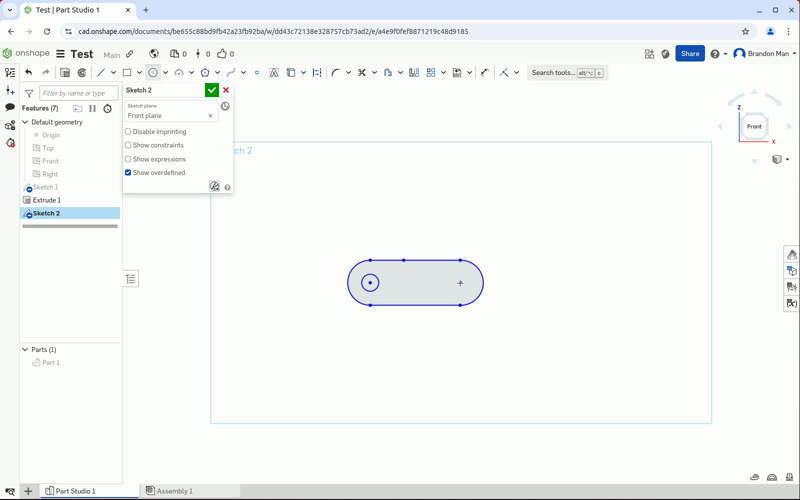
click(460, 282)
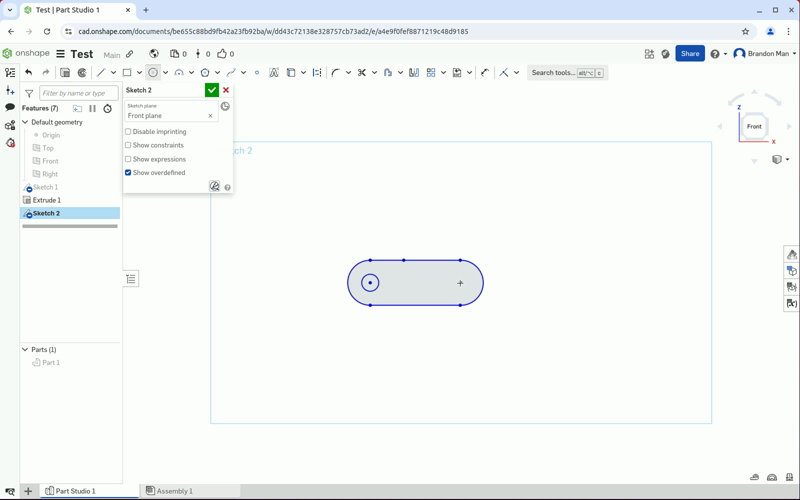
key_up(shift)
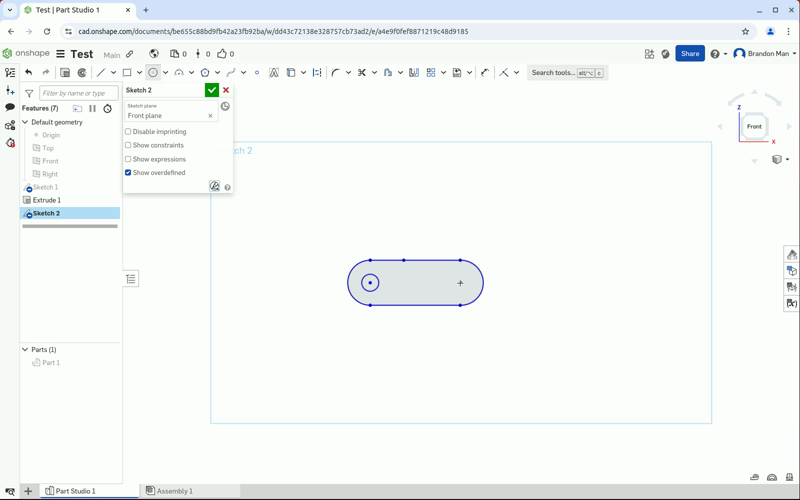
mouse_move(468, 282)
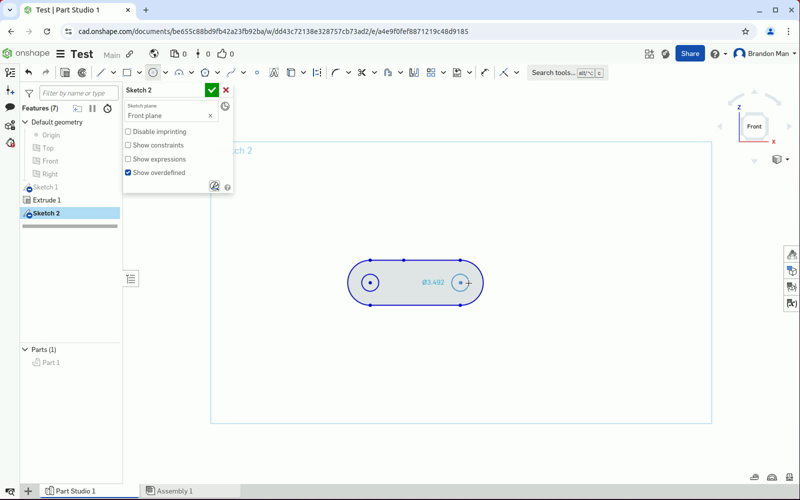
click(468, 282)
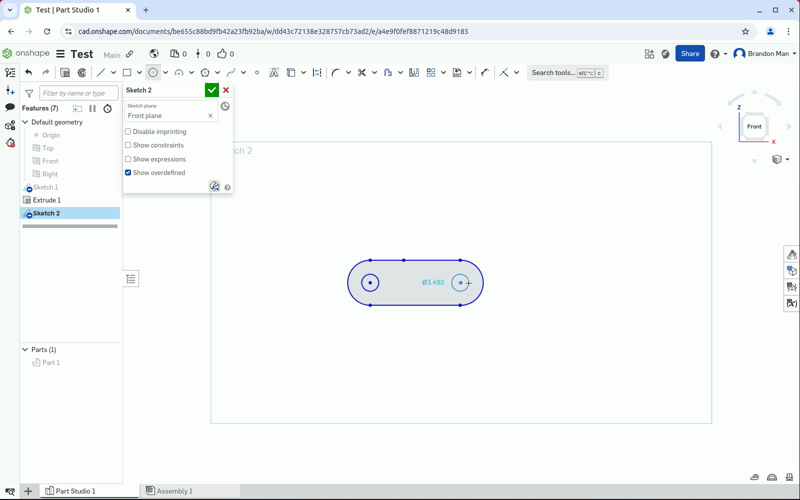
key(esc)
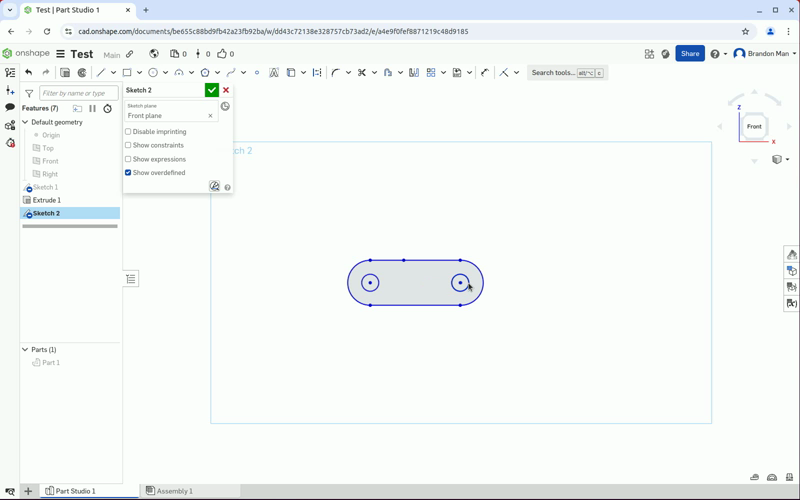
mouse_move(447, 284)
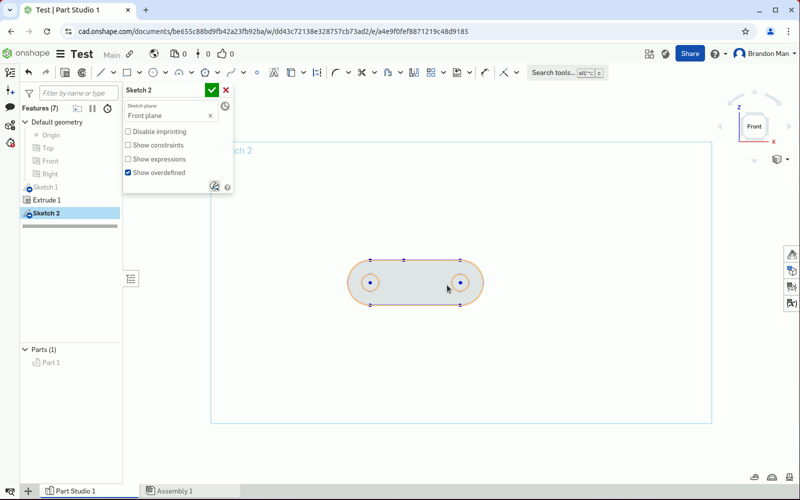
click(447, 284)
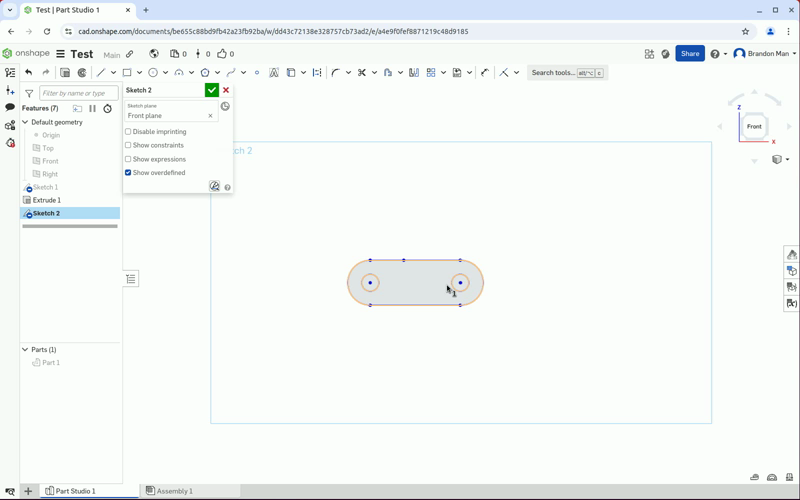
mouse_move(73, 352)
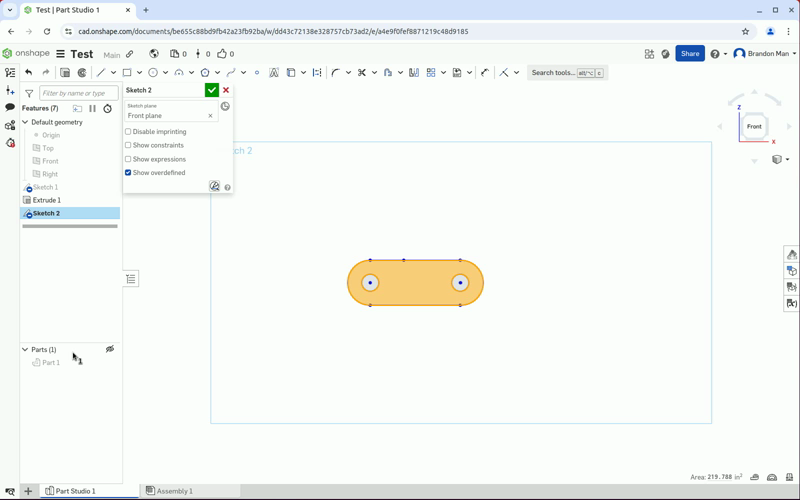
key(shift+y)
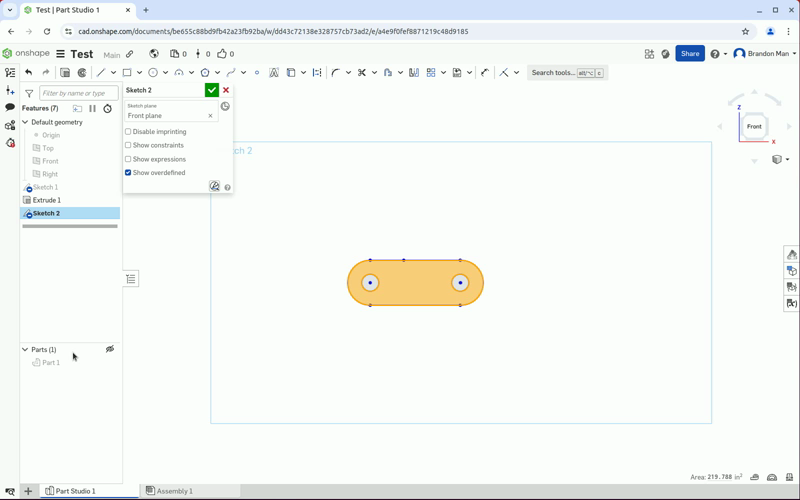
key(shift+e)
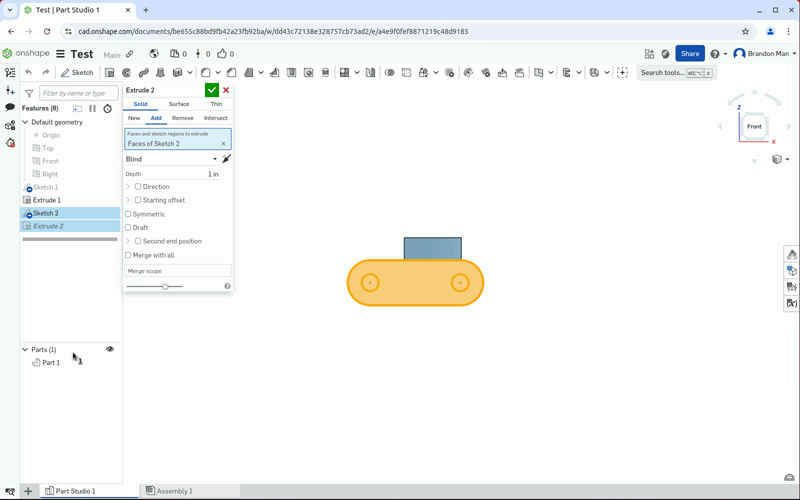
mouse_move(143, 106)
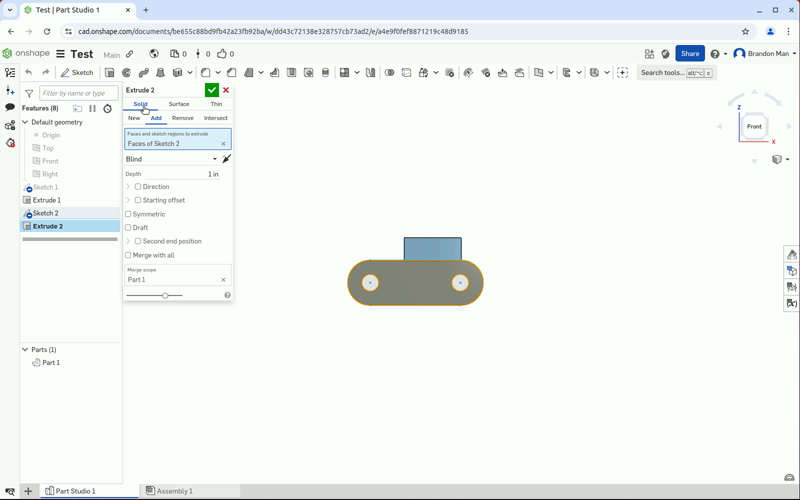
click(143, 106)
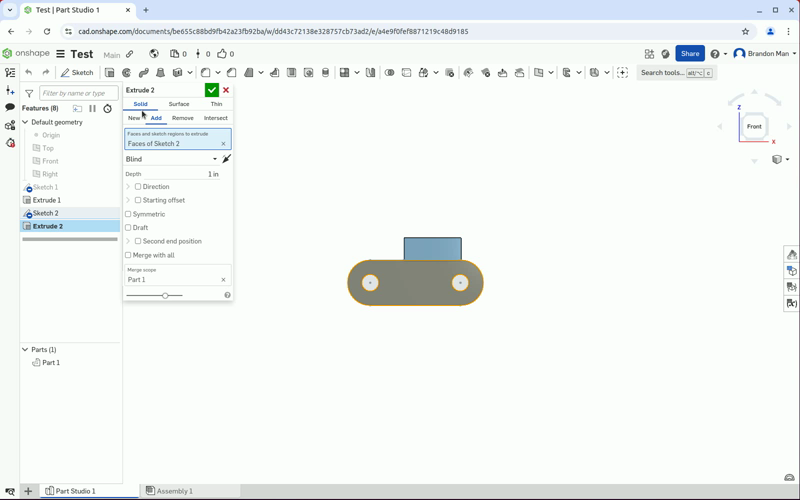
mouse_move(137, 120)
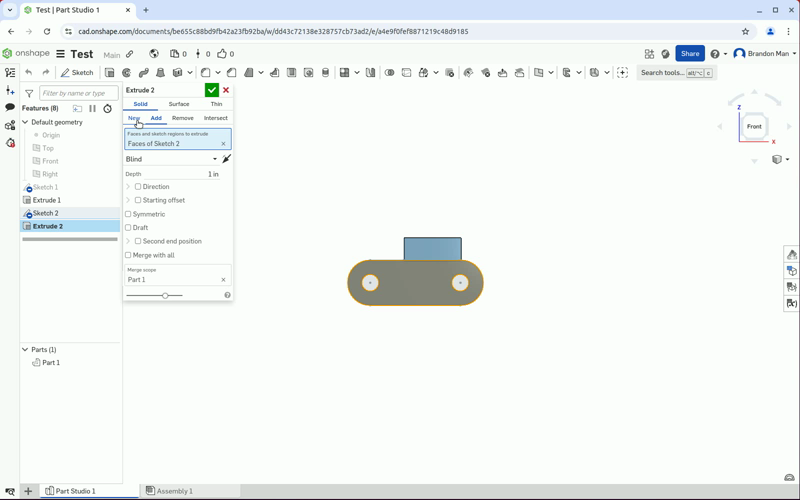
click(137, 120)
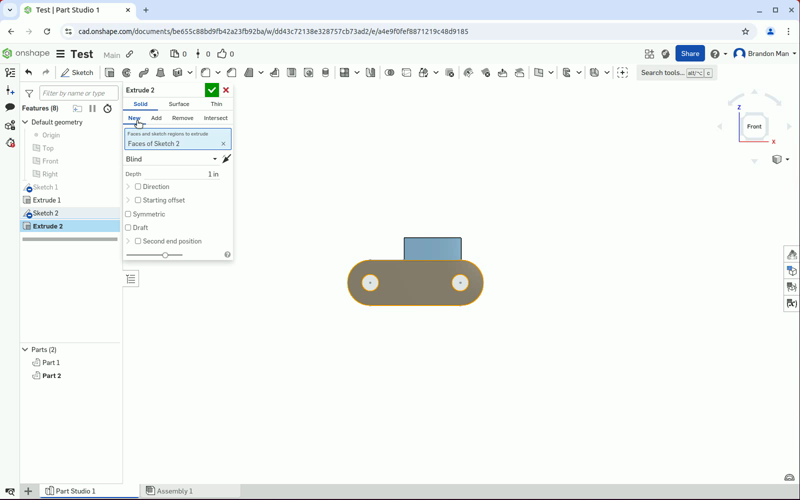
key(tab, 4)
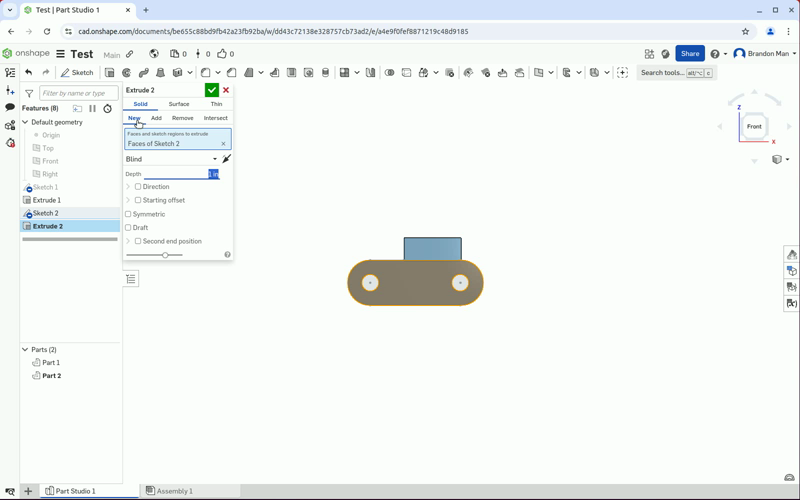
text(8.184)
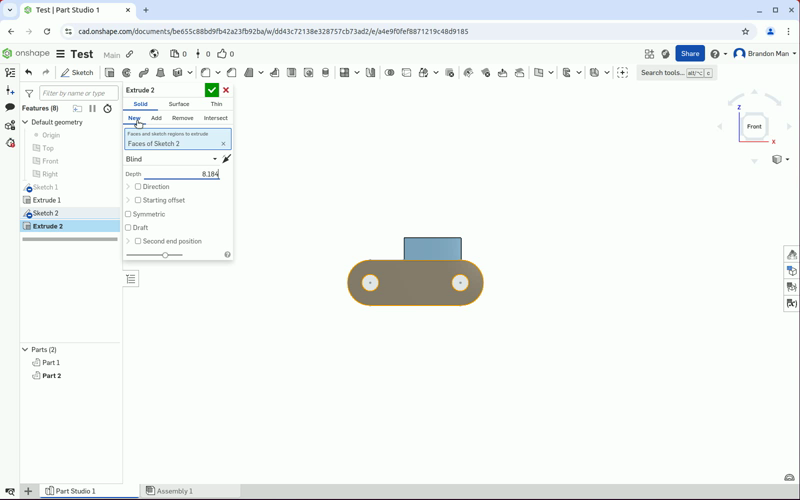
key(tab, 3)
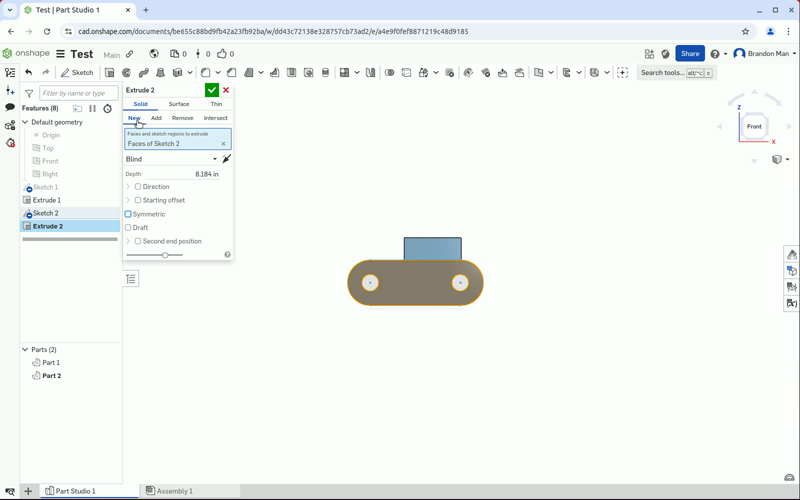
key(space)
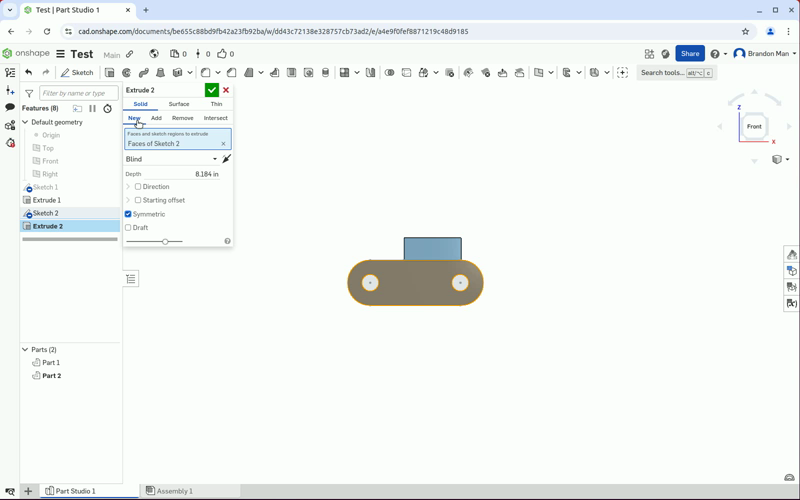
key(enter)
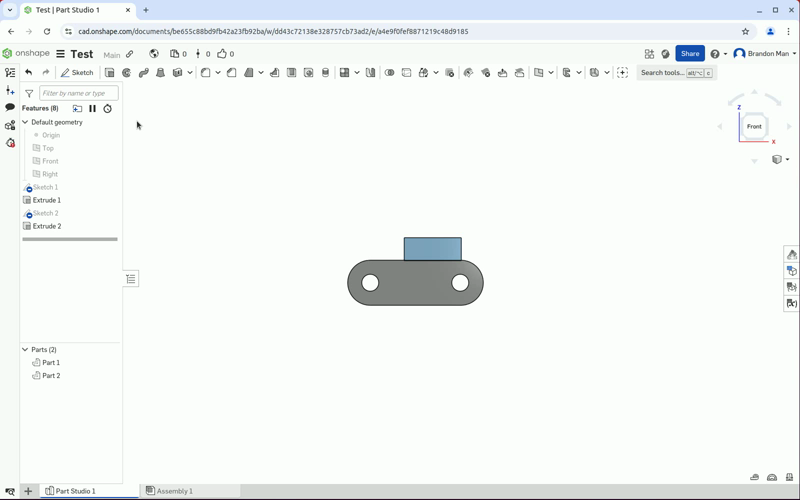
key(shift+h)
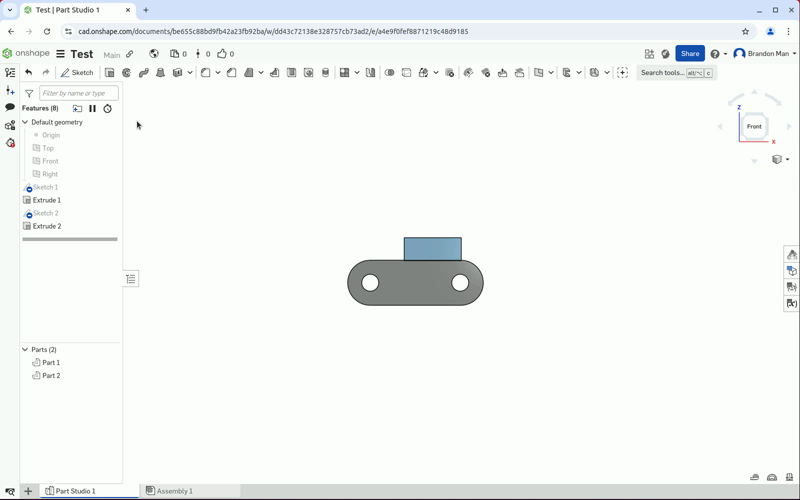
key(shift+h)
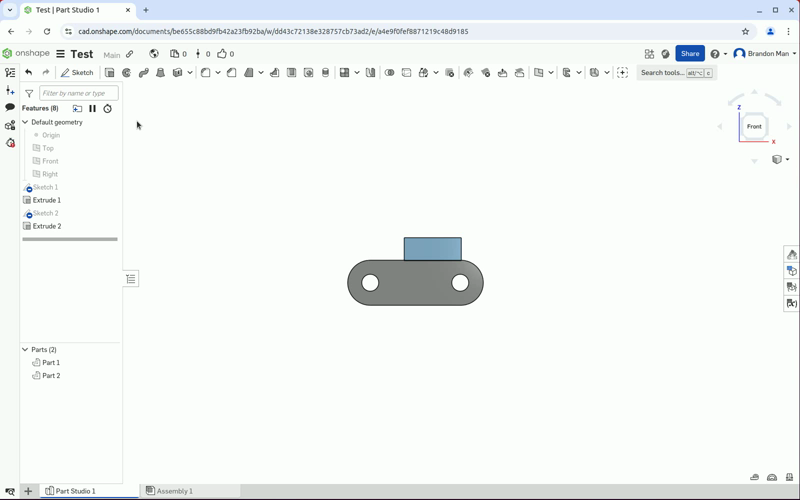
mouse_move(73, 189)
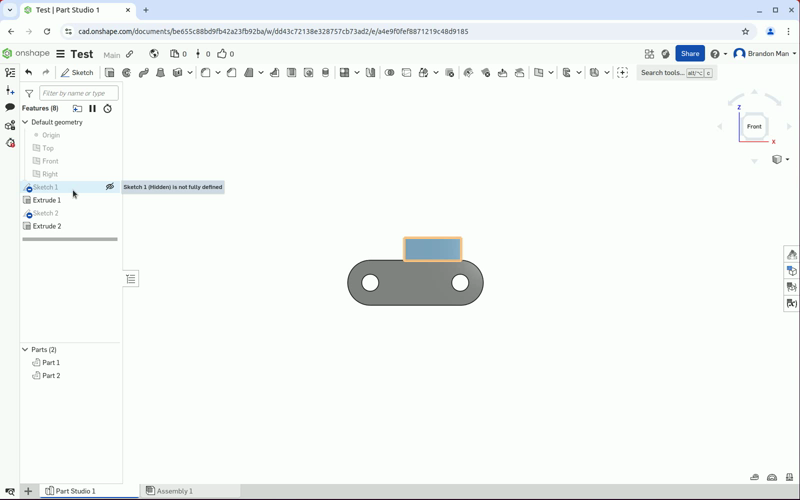
click(73, 189)
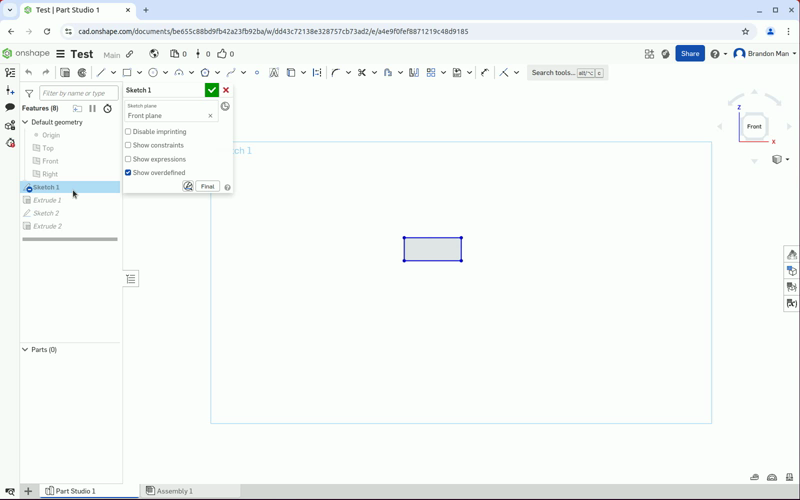
mouse_move(229, 92)
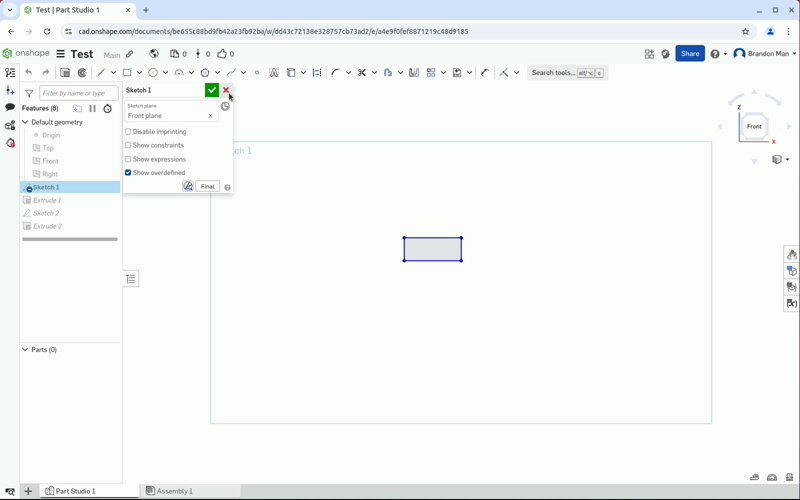
click(229, 92)
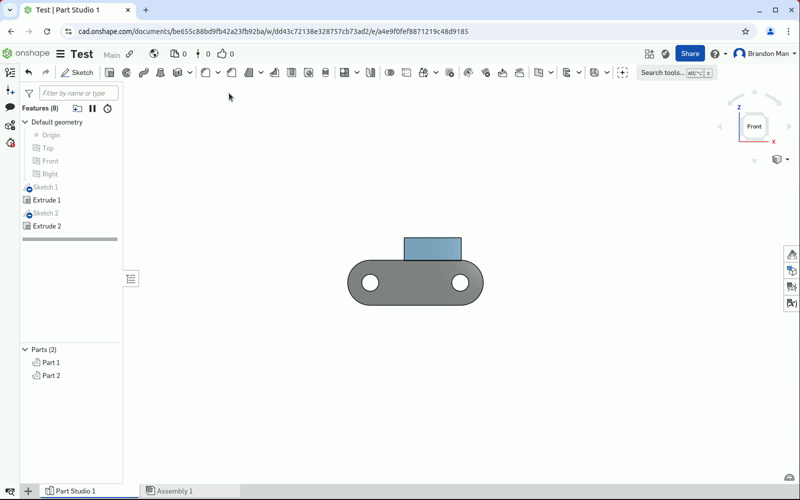
mouse_move(73, 352)
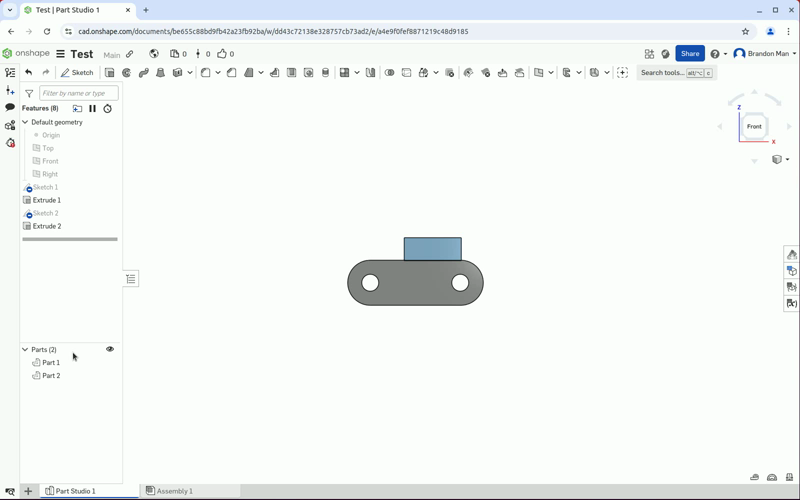
key(y)
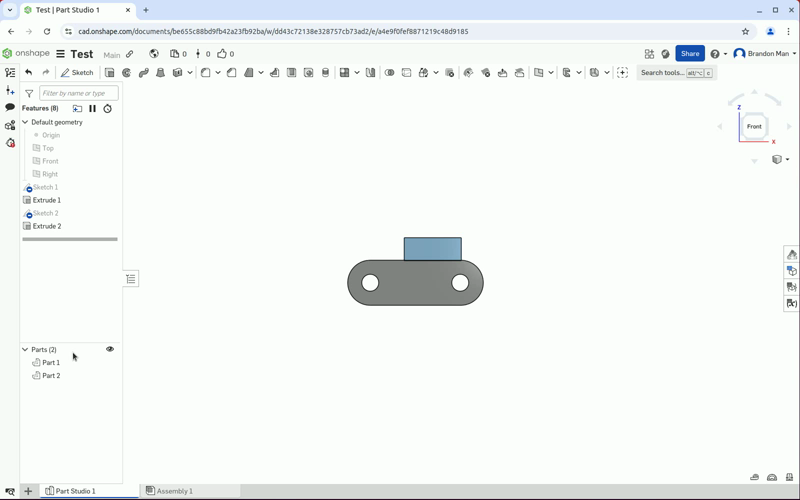
key(shift+p)
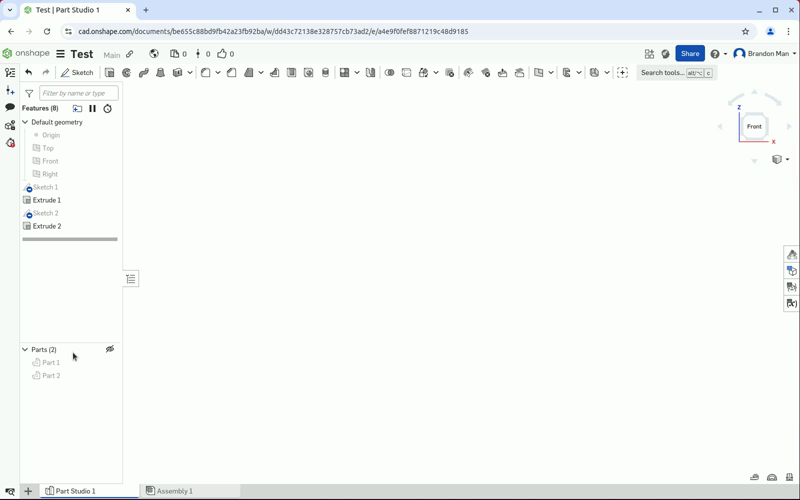
key(space)
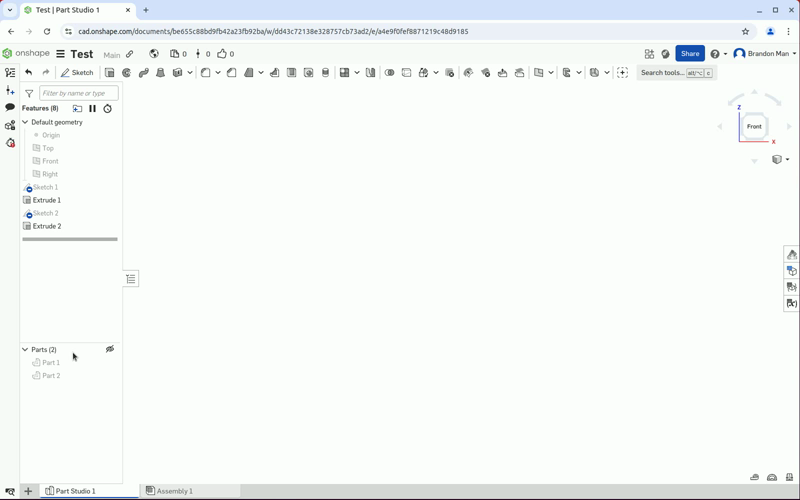
key_down(shift)
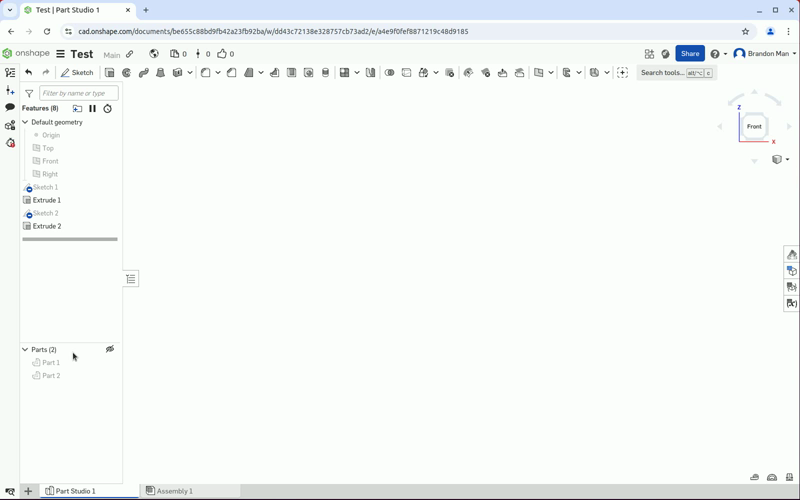
key(left)
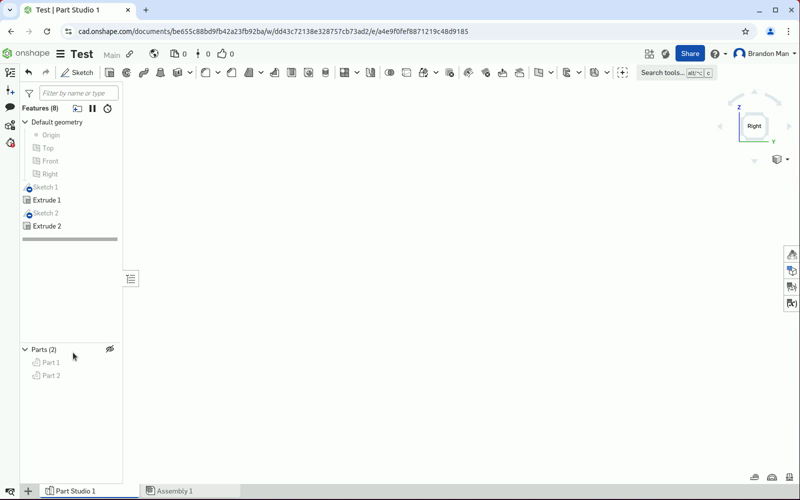
key_up(shift)
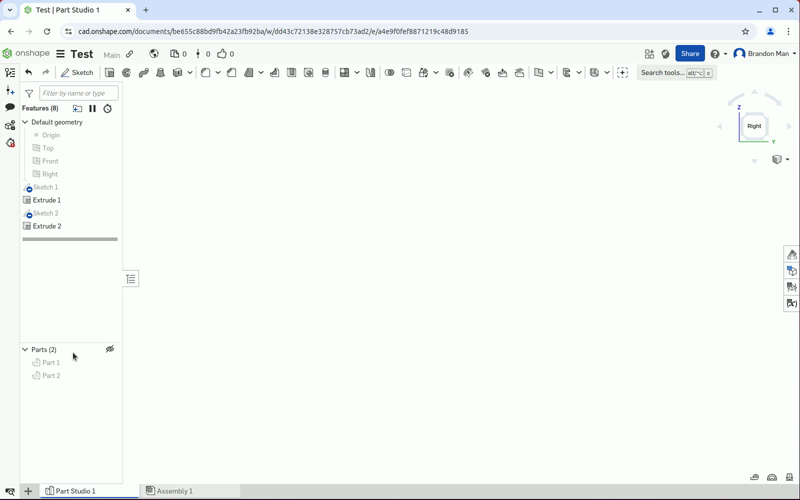
mouse_move(73, 352)
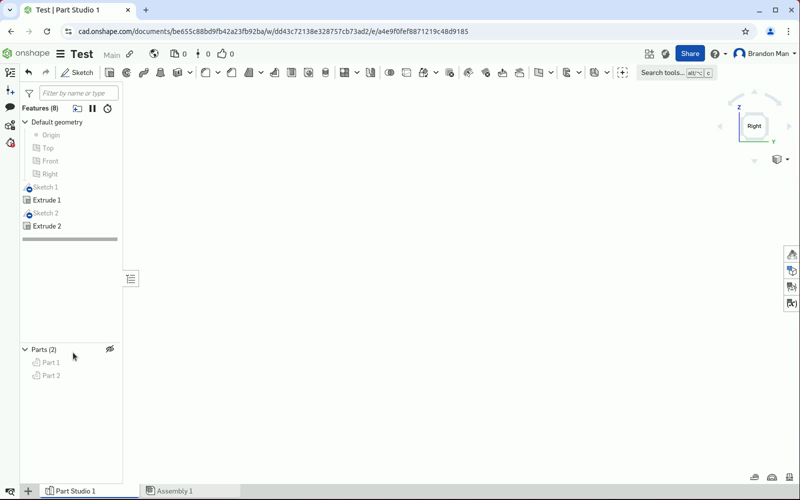
key(shift+y)
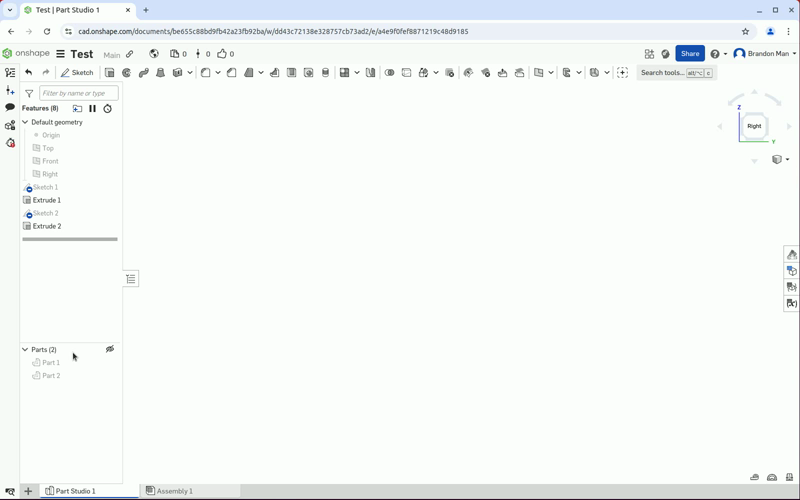
key(shift+s)
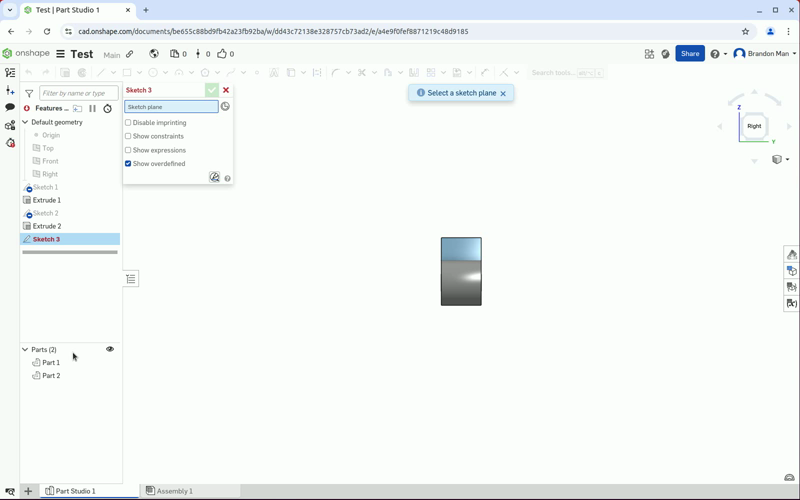
mouse_move(73, 176)
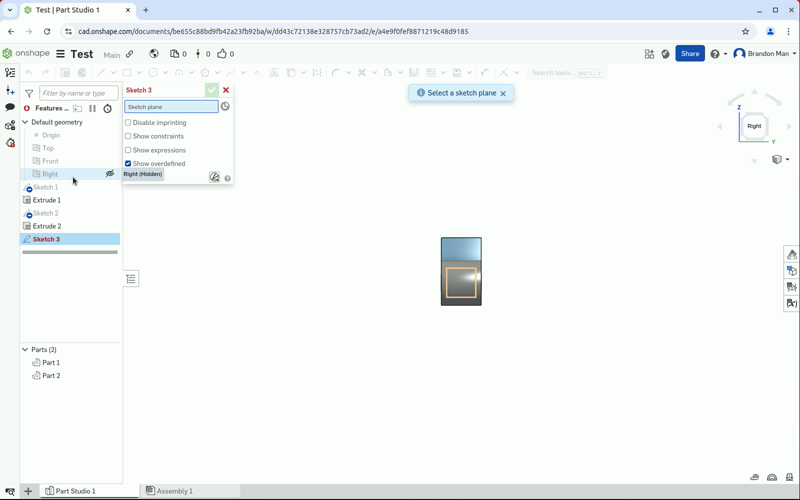
click(73, 176)
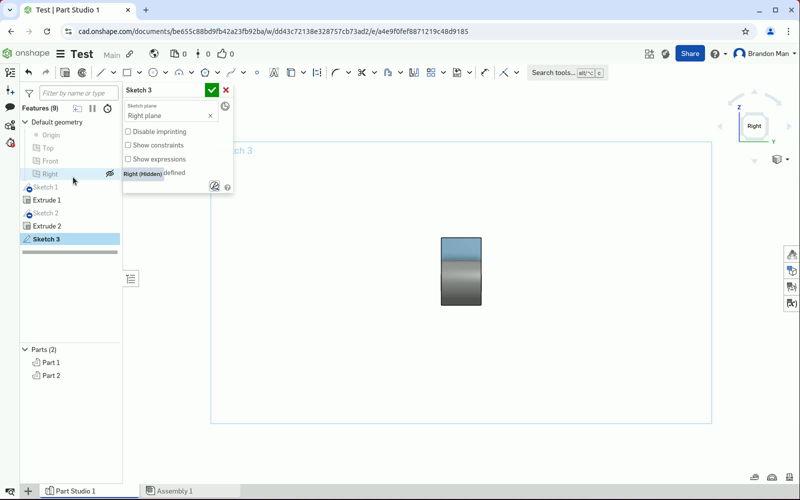
mouse_move(73, 352)
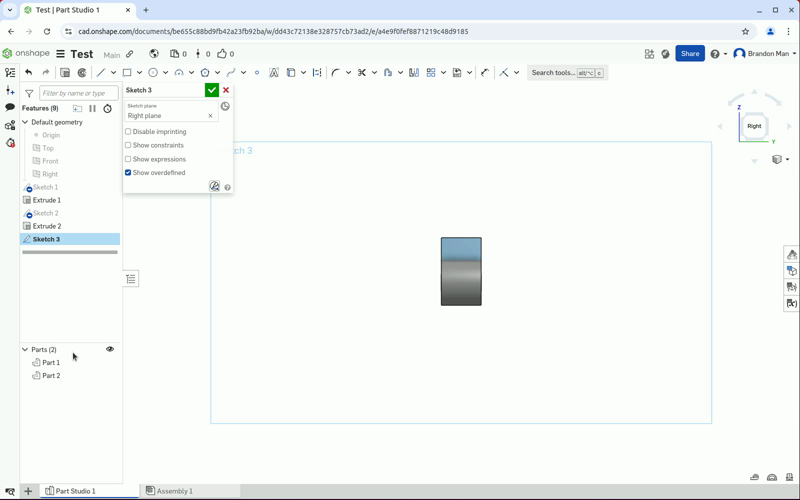
key(y)
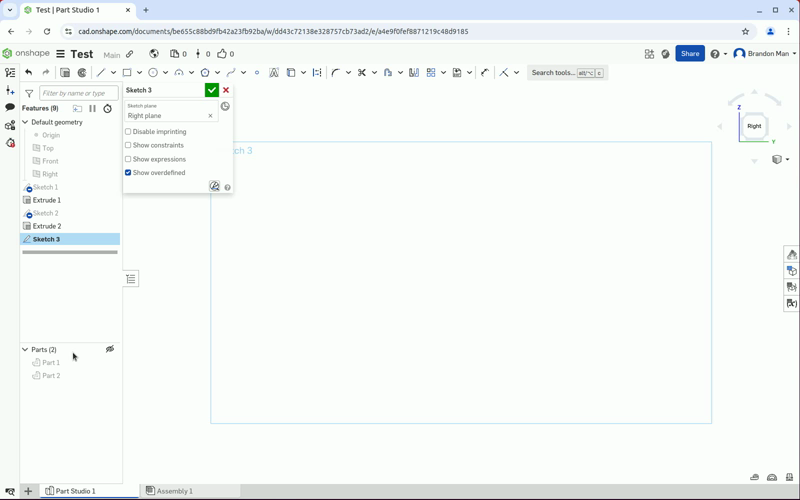
key(l)
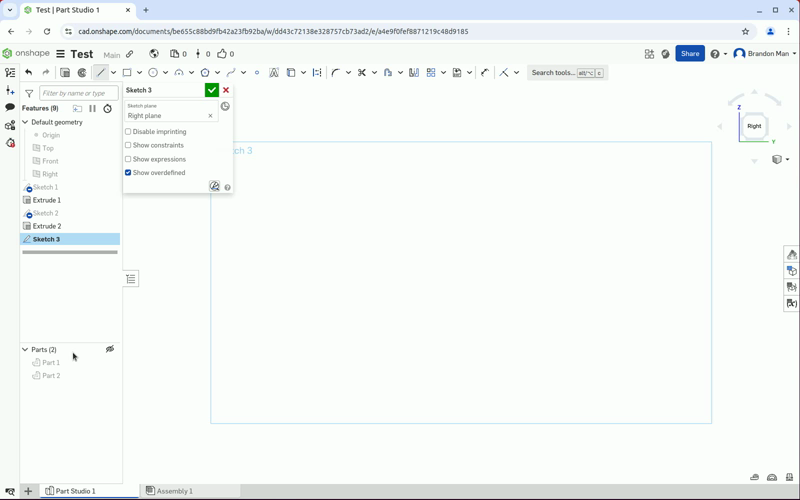
key_down(shift)
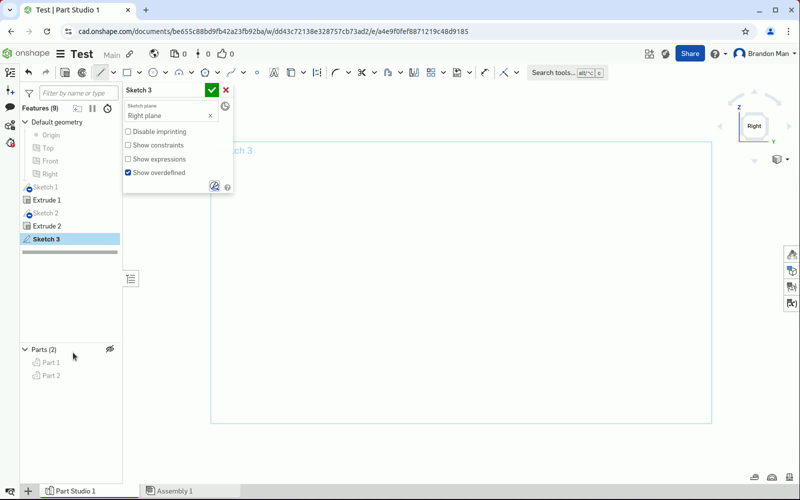
mouse_move(449, 319)
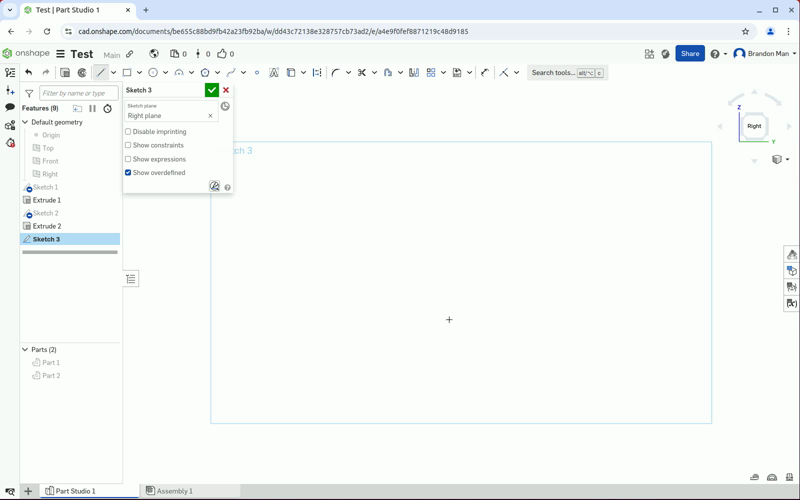
click(449, 319)
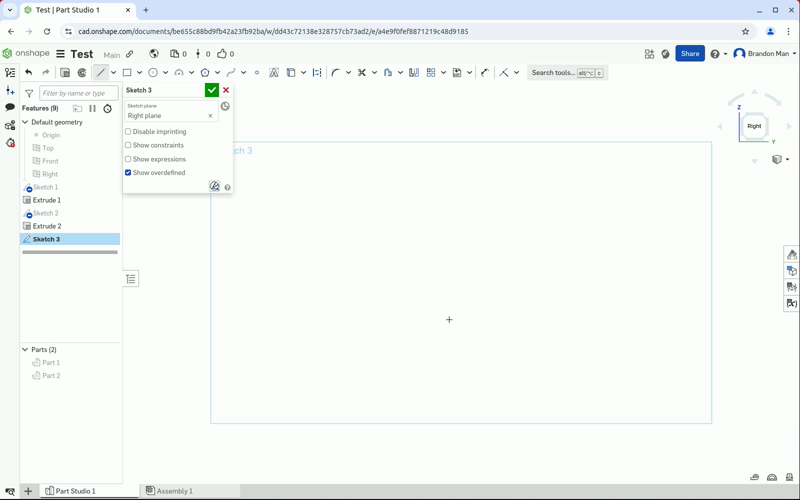
key_up(shift)
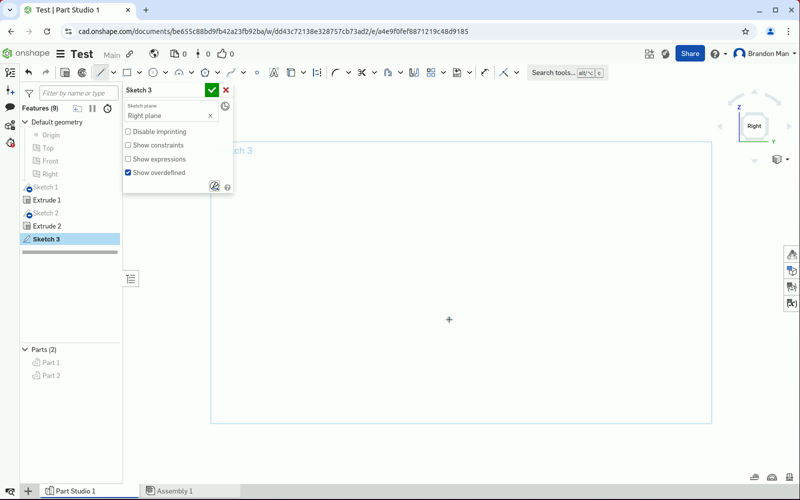
key_down(shift)
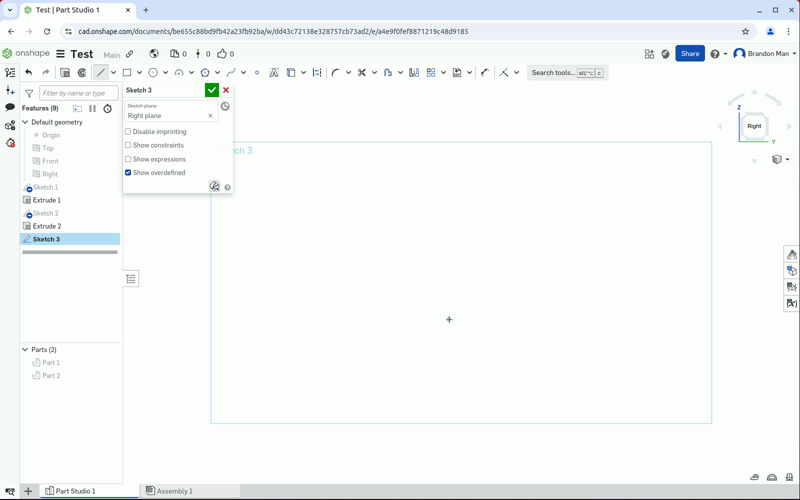
mouse_move(479, 319)
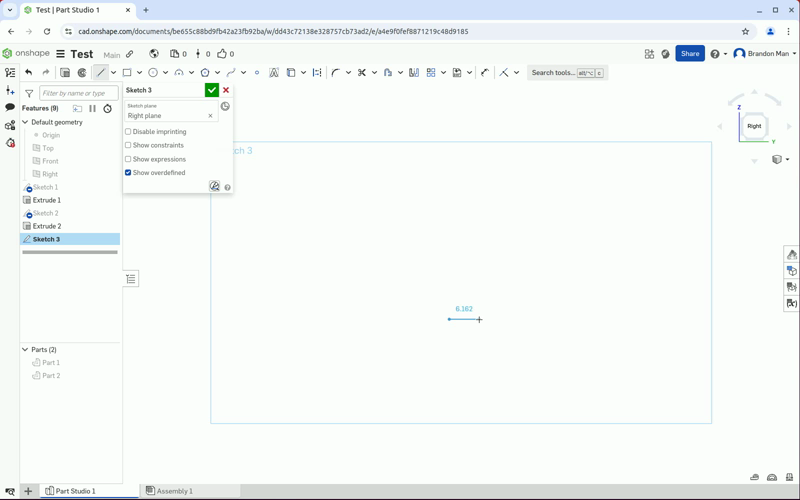
mouse_move(471, 319)
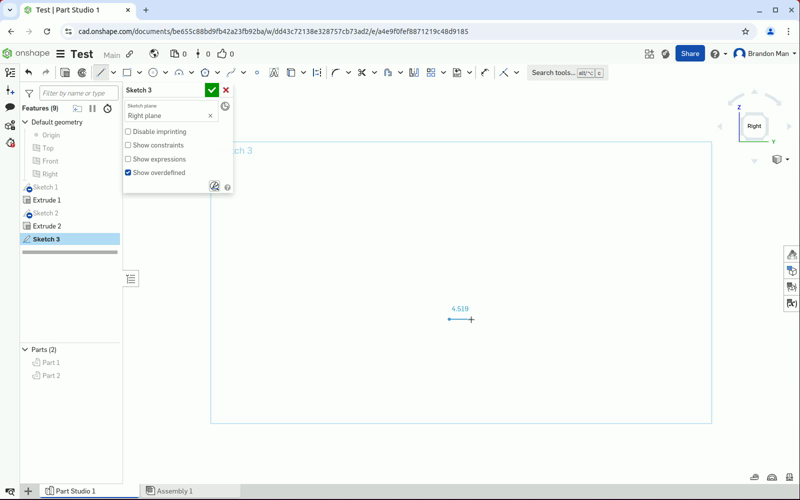
click(471, 319)
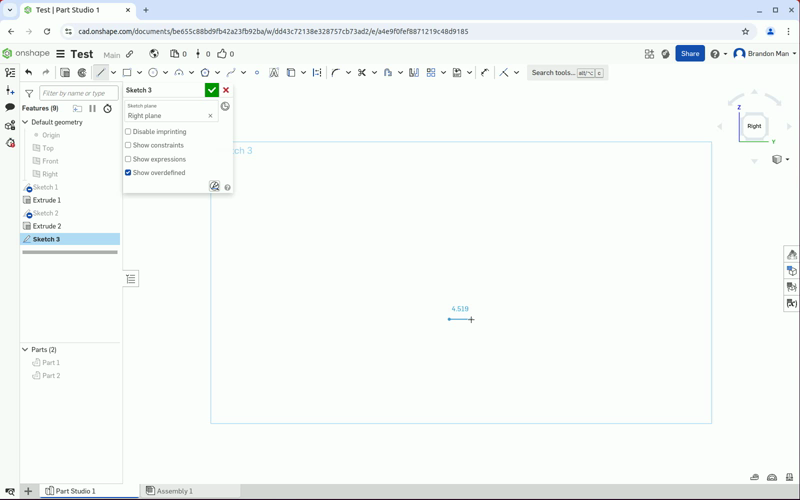
key_up(shift)
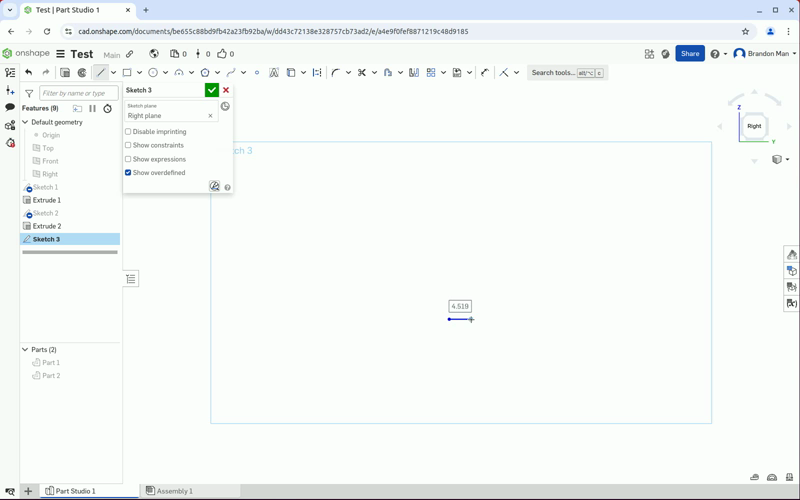
key_down(shift)
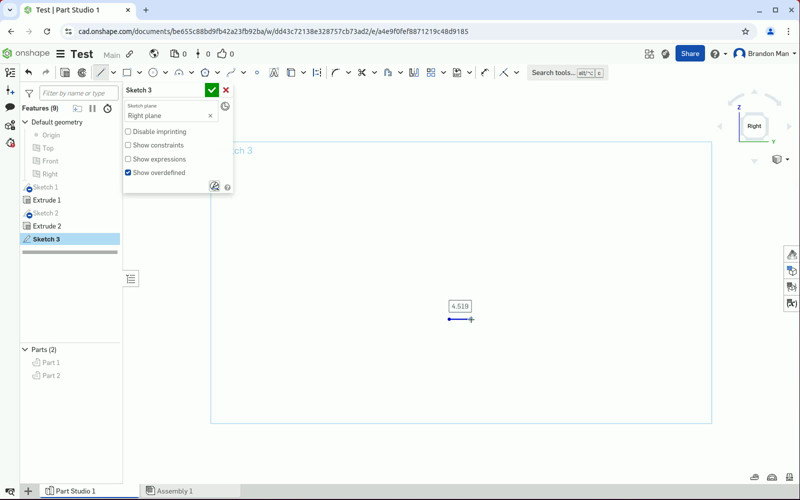
mouse_move(471, 246)
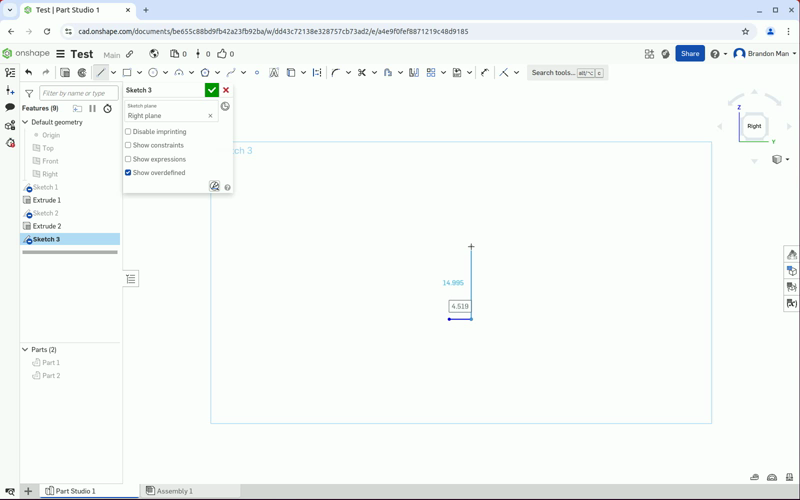
click(471, 246)
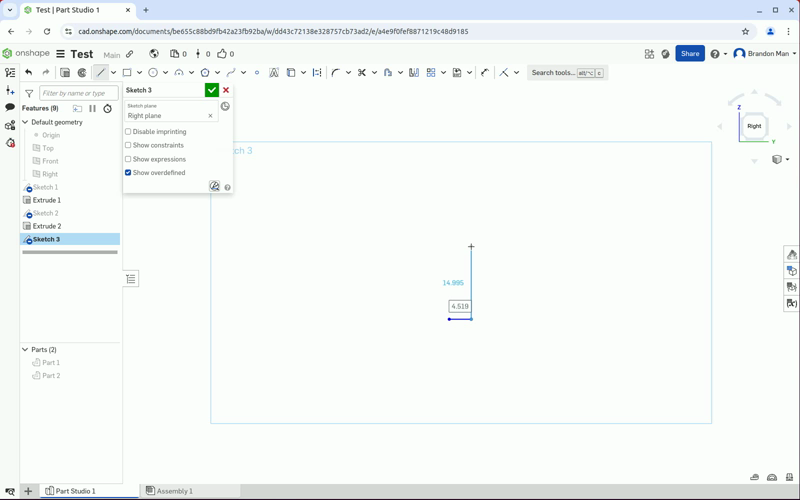
key_up(shift)
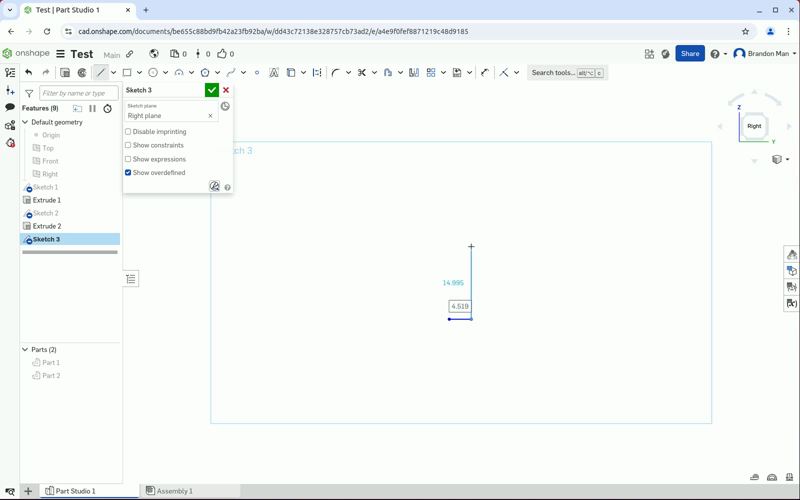
key_down(shift)
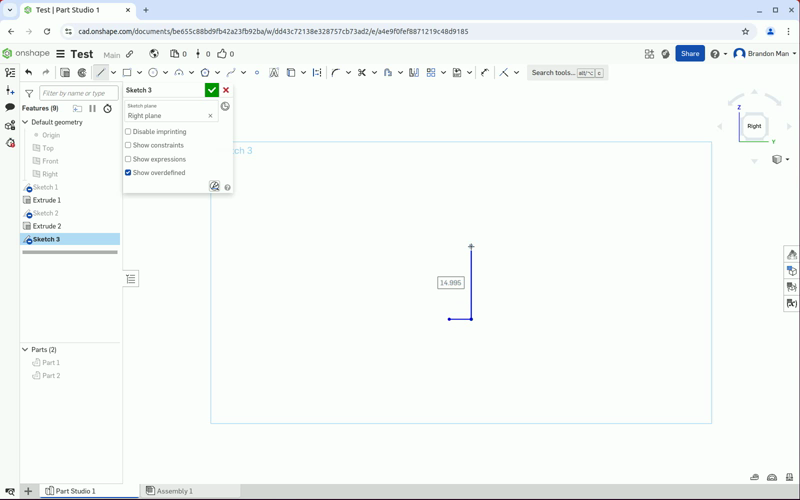
mouse_move(501, 246)
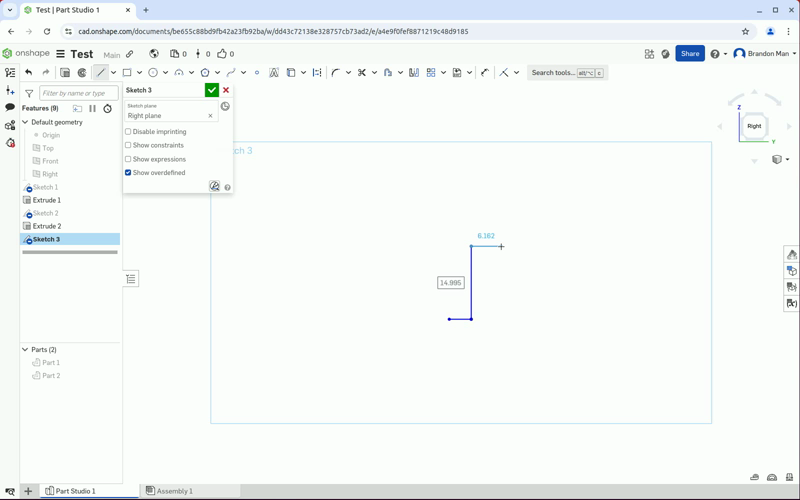
mouse_move(449, 246)
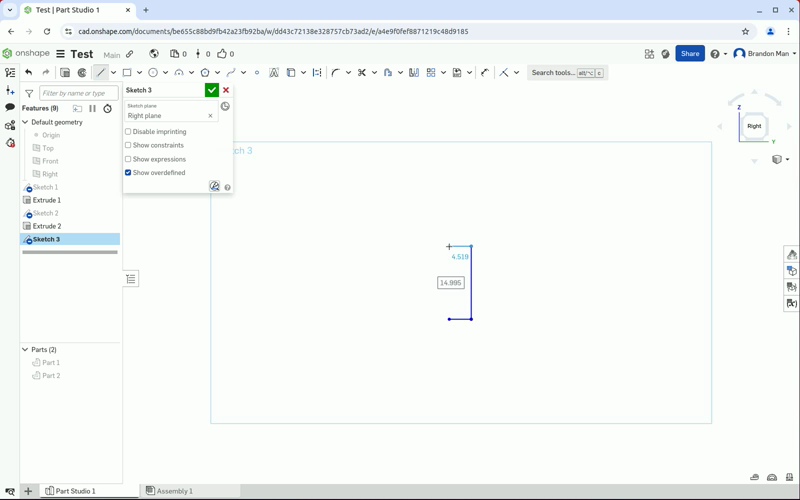
click(449, 246)
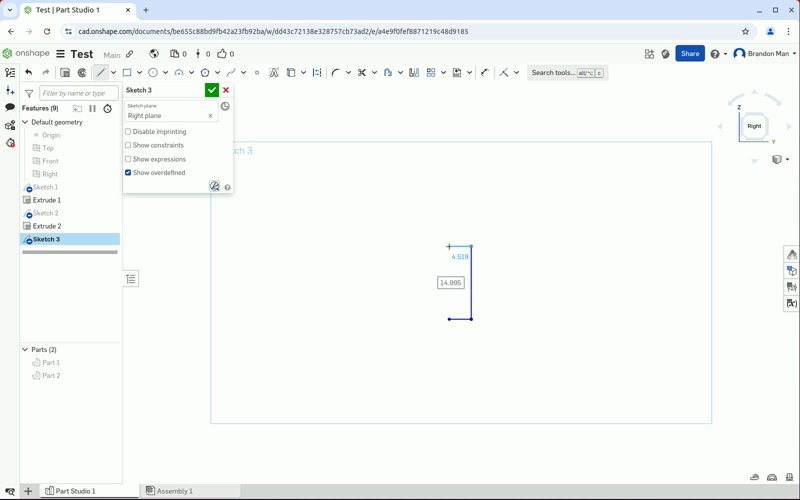
key_up(shift)
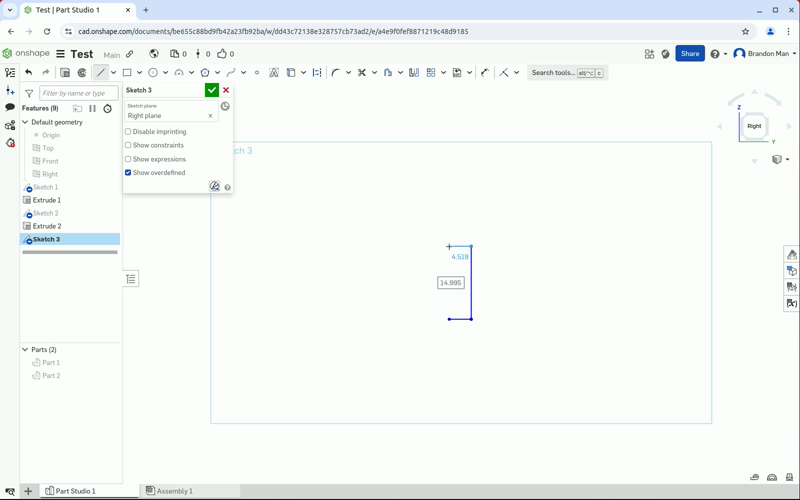
key_down(shift)
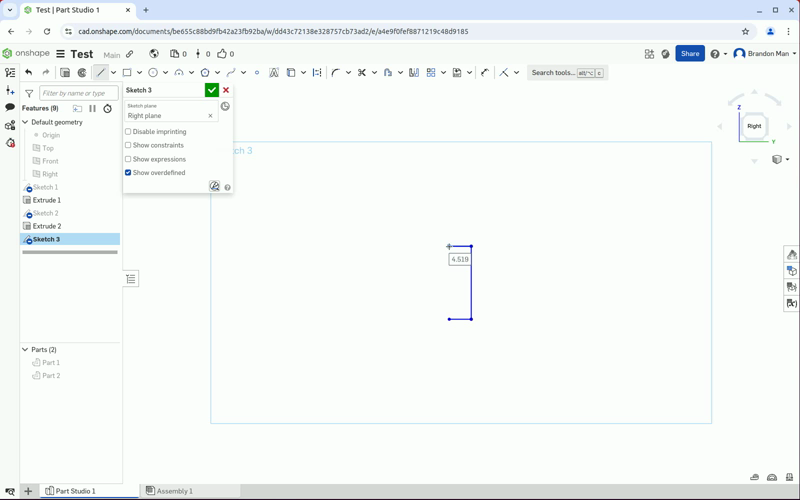
mouse_move(449, 319)
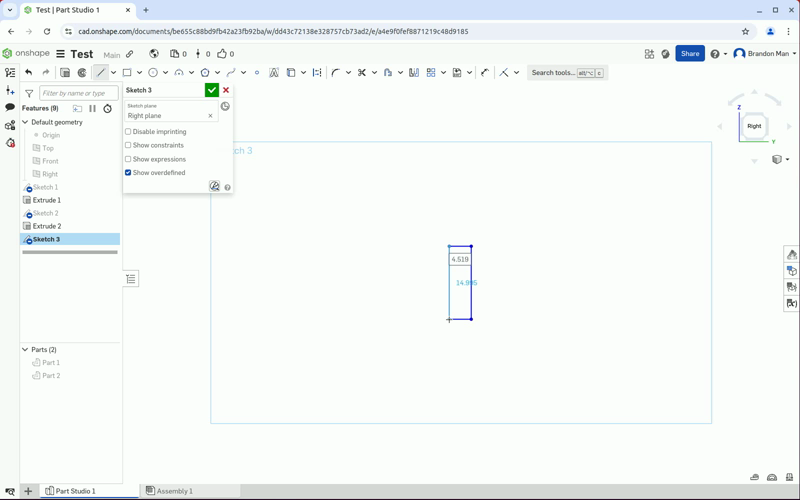
key_up(shift)
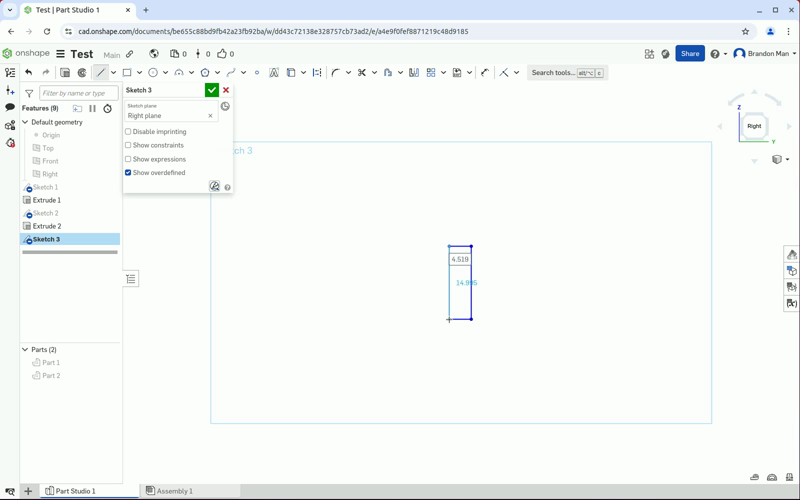
click(449, 319)
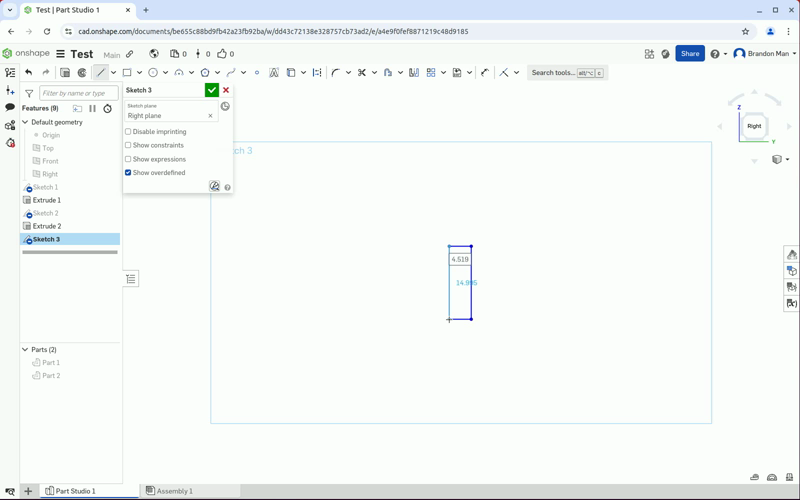
key(esc)
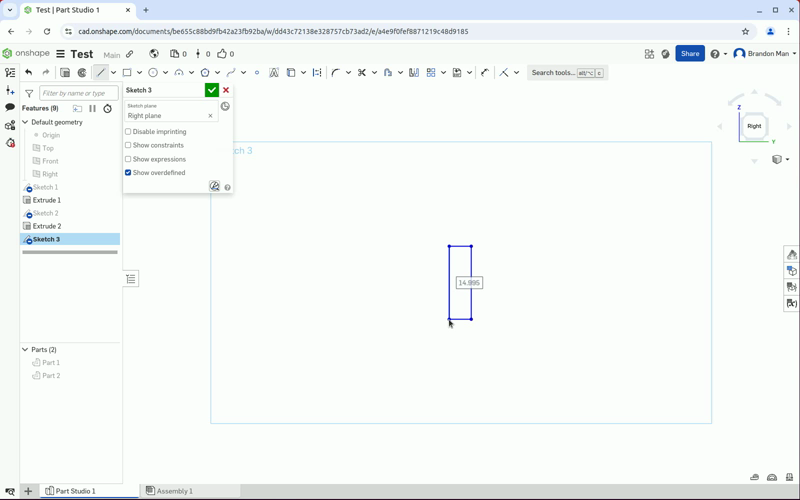
mouse_move(457, 310)
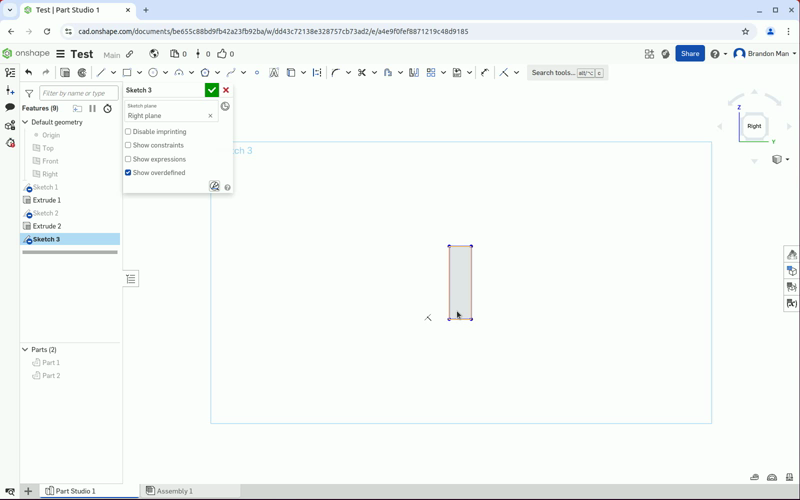
scroll(6)
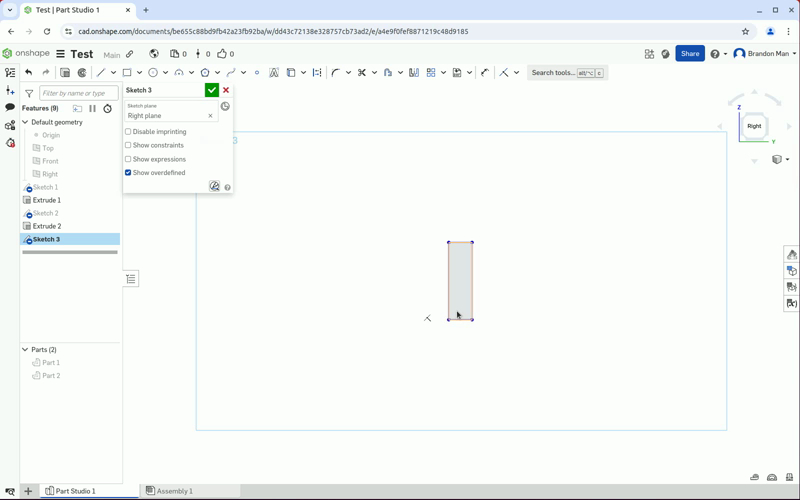
scroll(6)
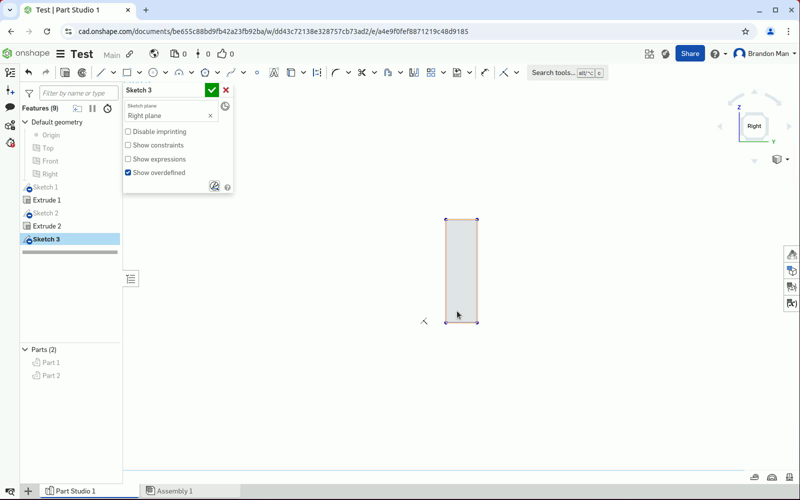
scroll(6)
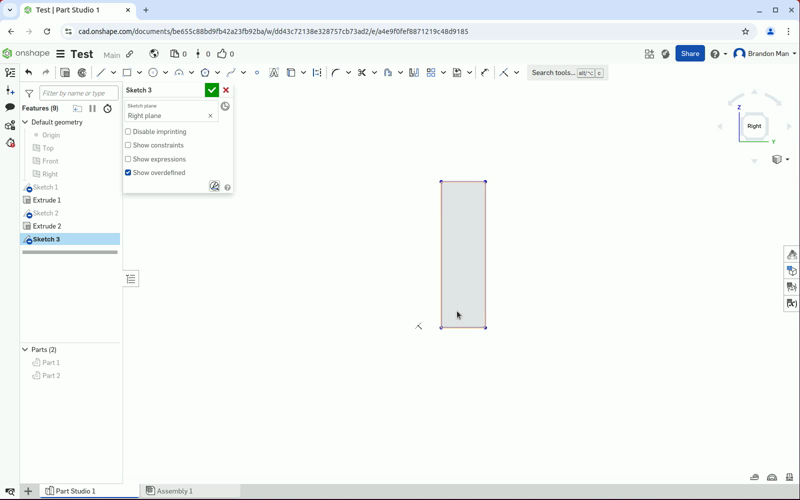
scroll(6)
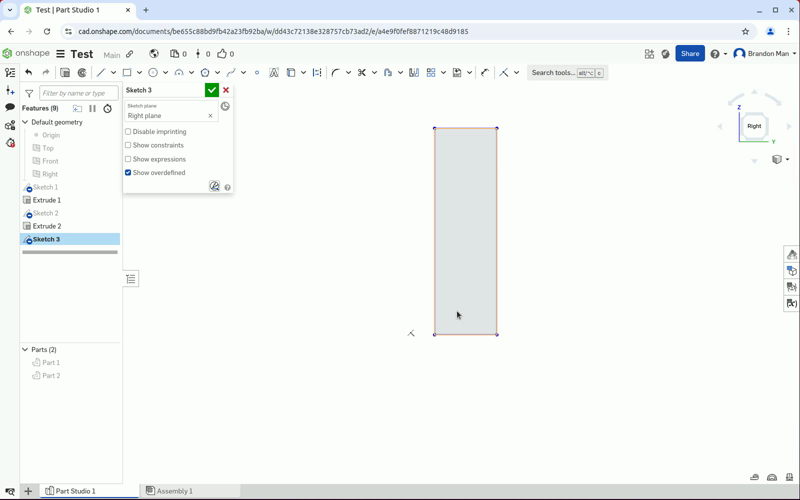
scroll(6)
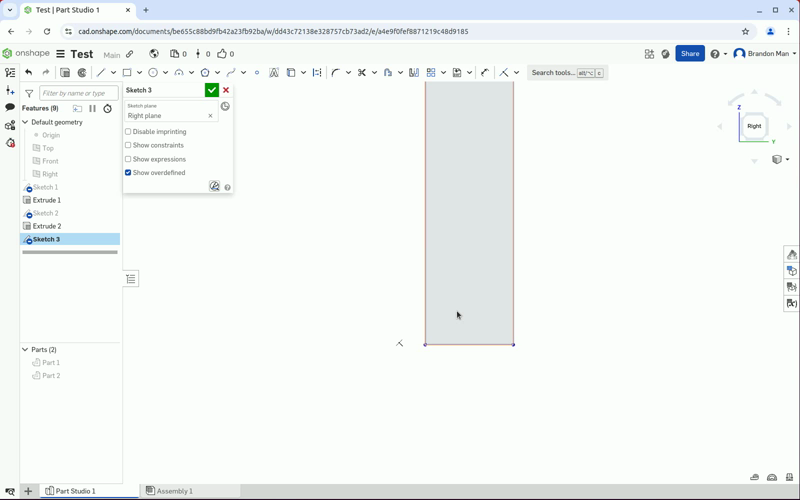
scroll(6)
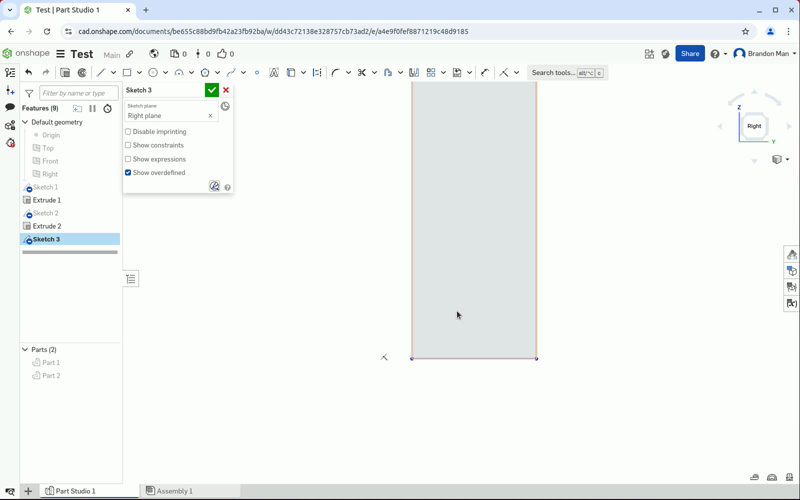
scroll(6)
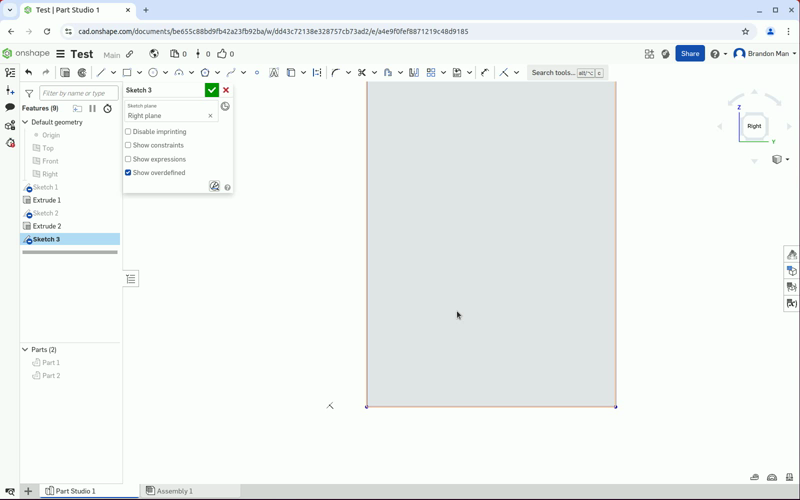
click(457, 310)
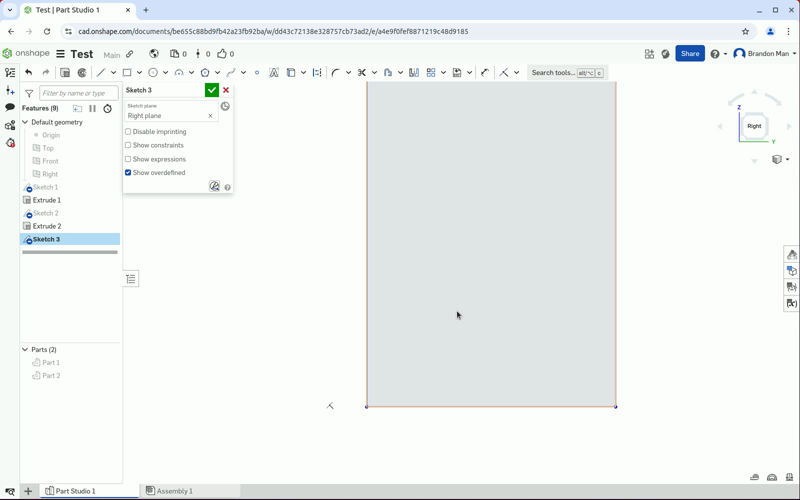
scroll(-6)
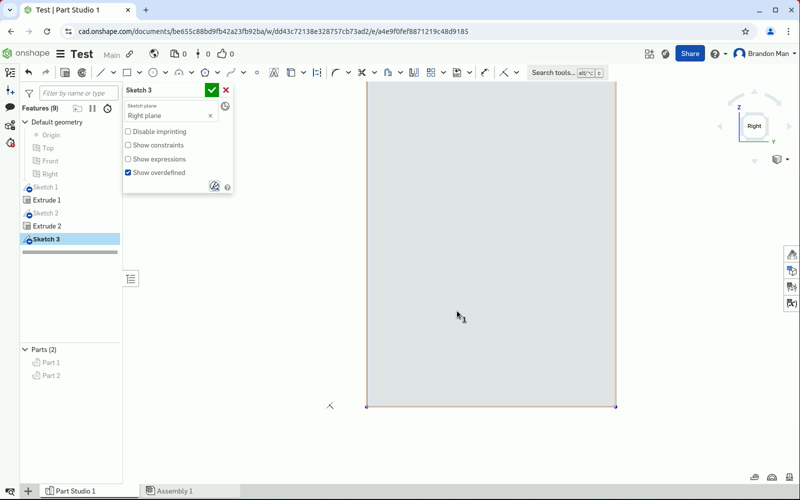
scroll(-6)
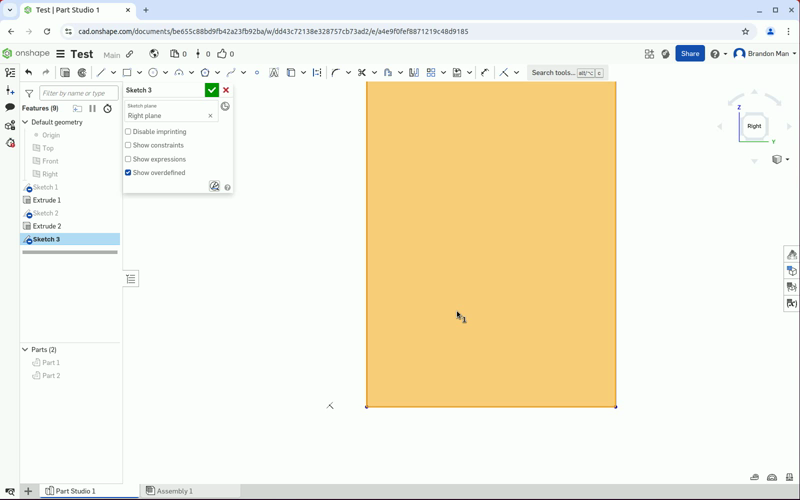
scroll(-6)
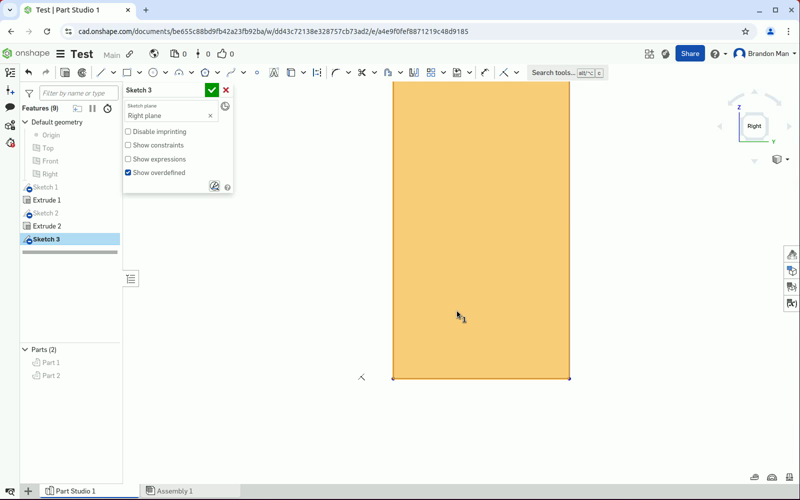
scroll(-6)
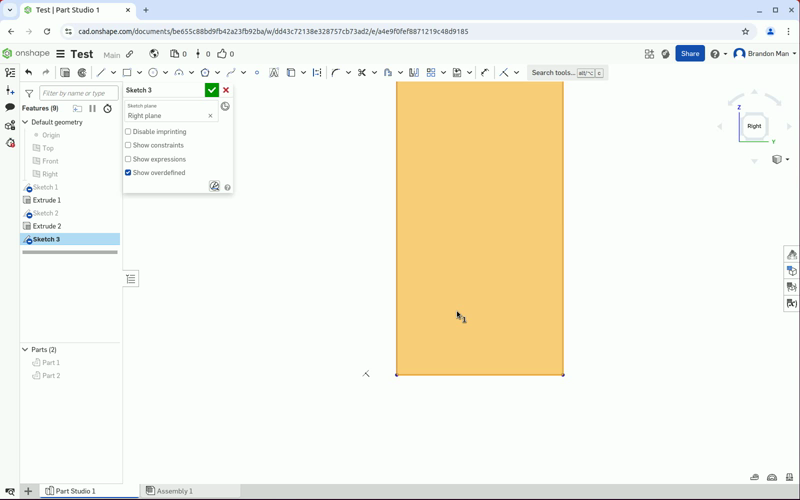
scroll(-6)
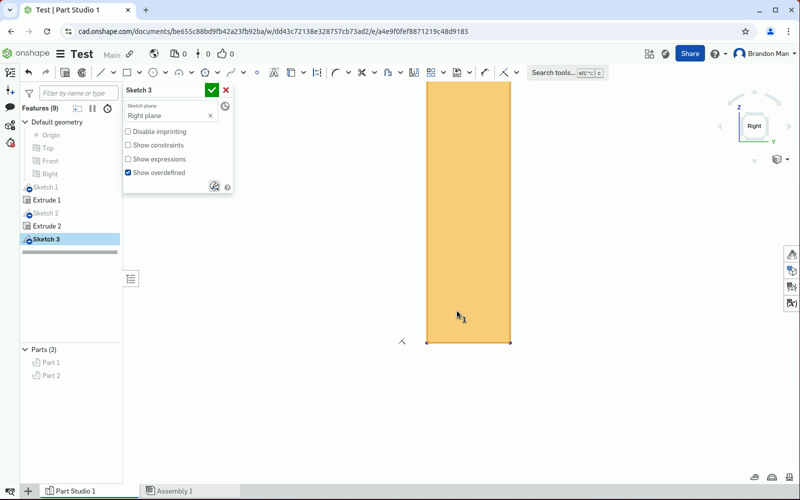
scroll(-6)
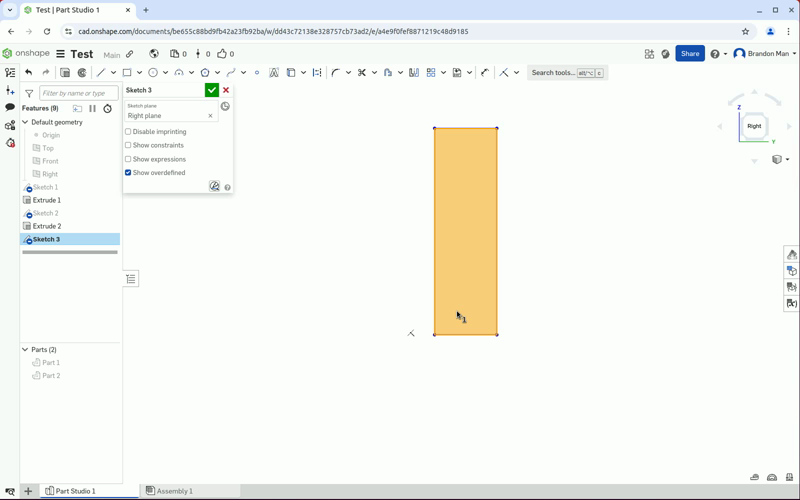
scroll(-6)
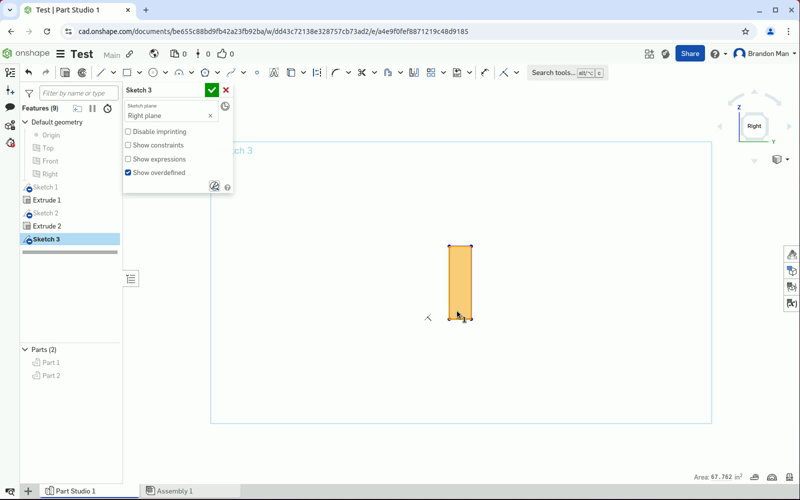
mouse_move(73, 352)
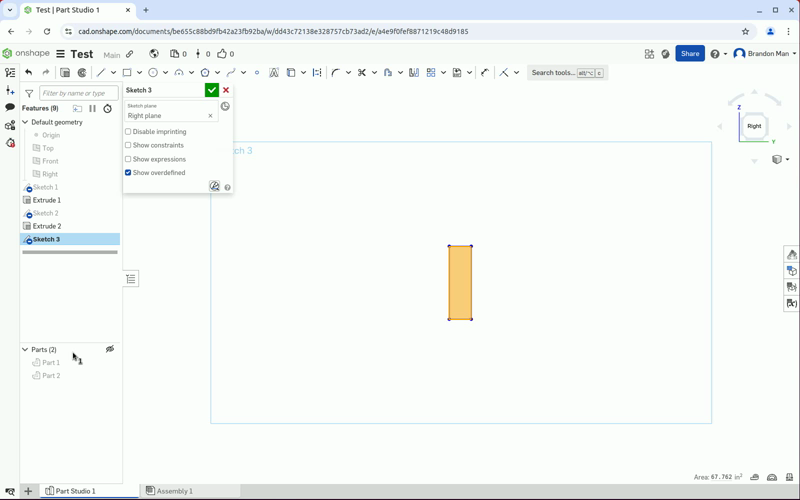
key(shift+y)
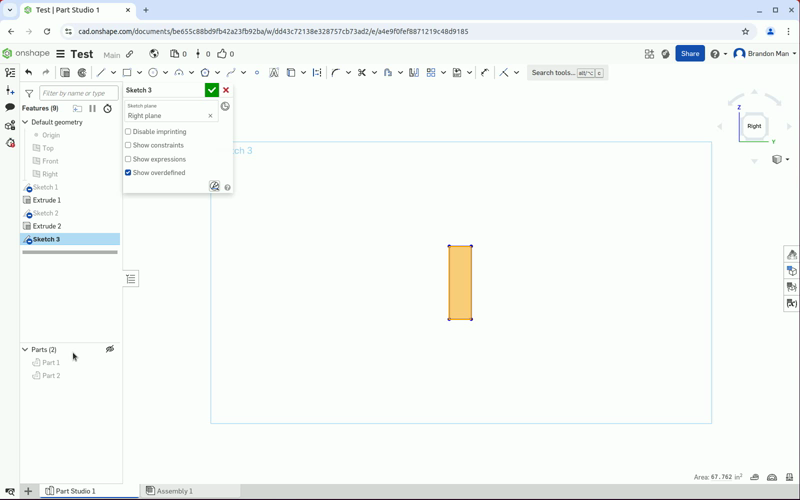
key(shift+e)
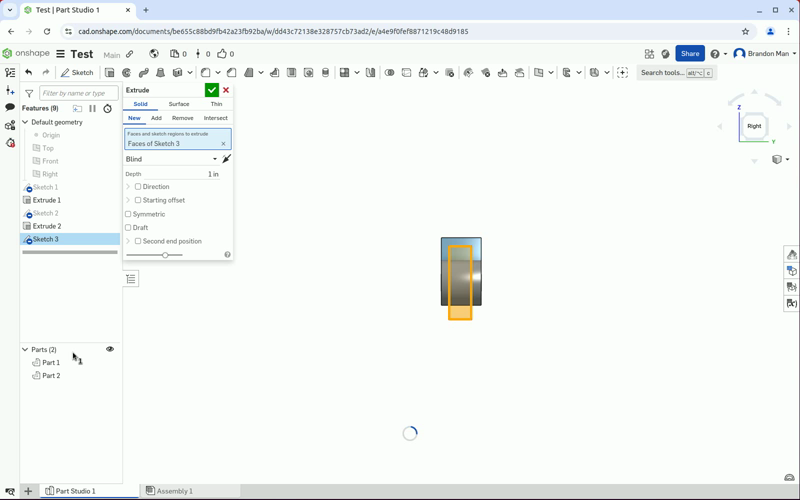
mouse_move(143, 106)
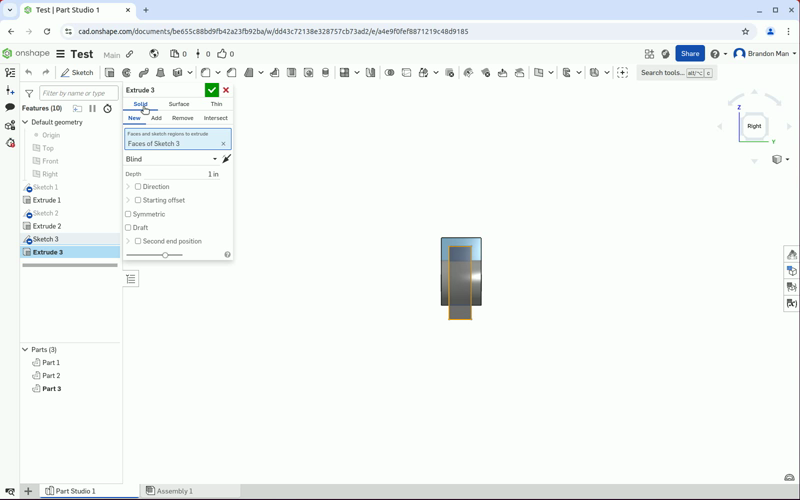
click(143, 106)
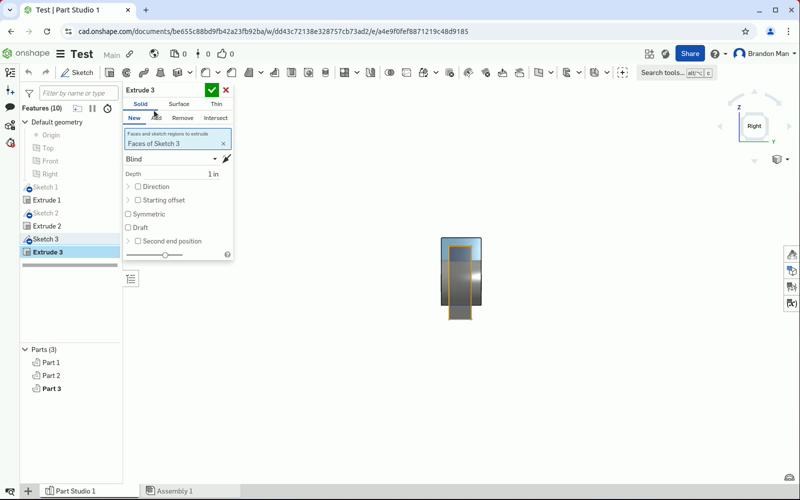
mouse_move(186, 120)
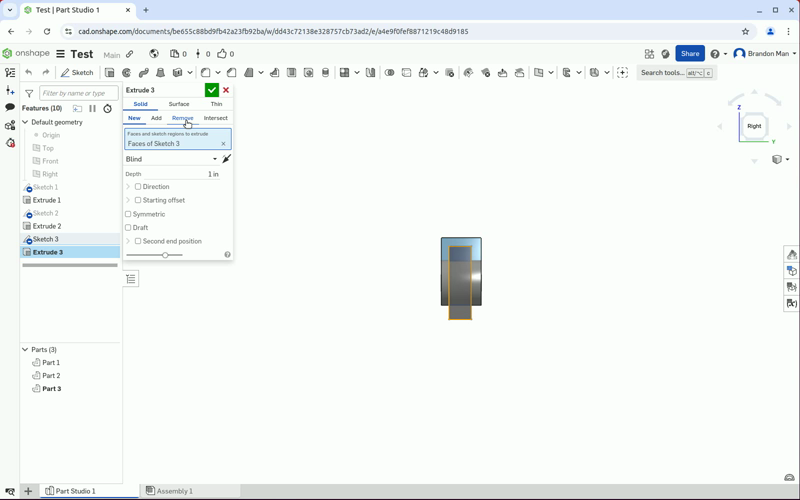
click(186, 120)
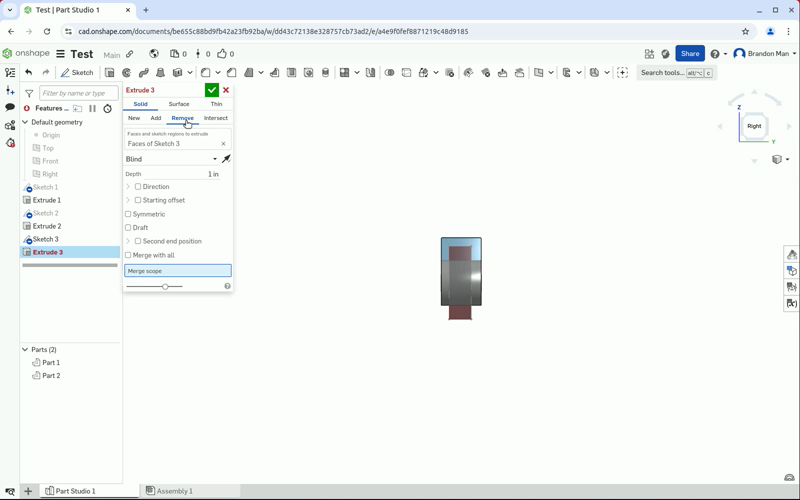
key(tab, 4)
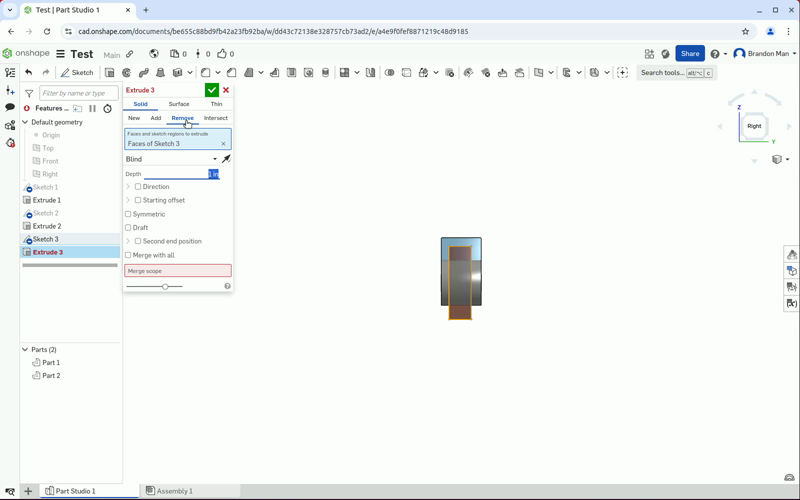
text(61.622)
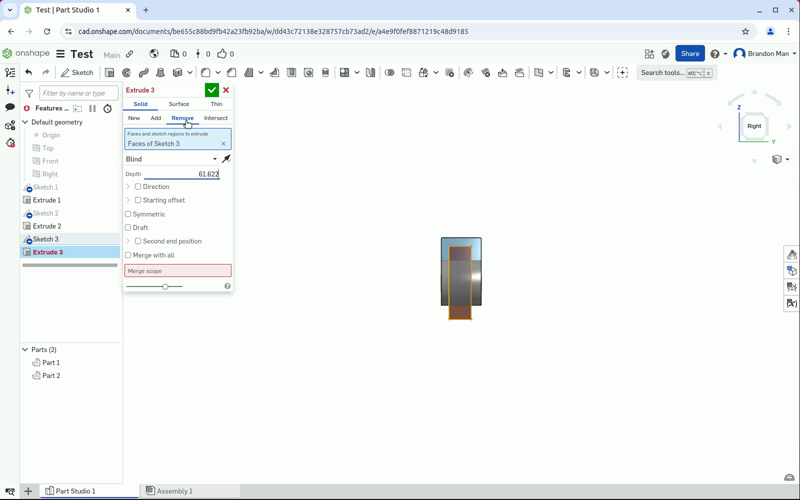
key(tab, 3)
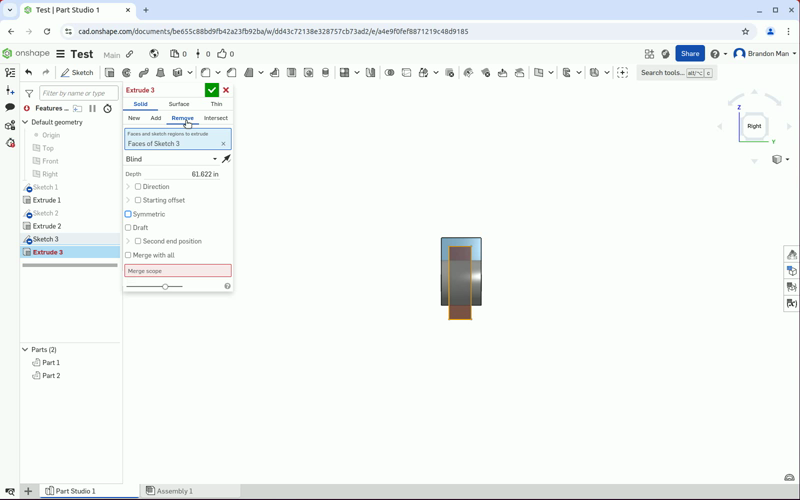
key(space)
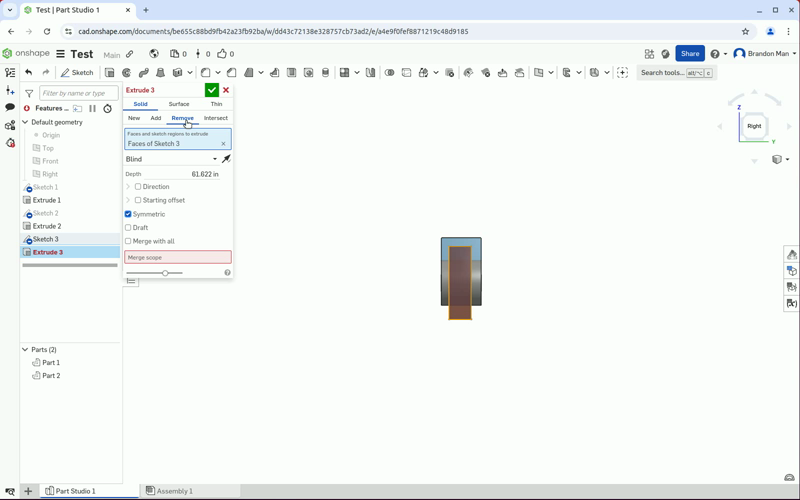
key(tab, 2)
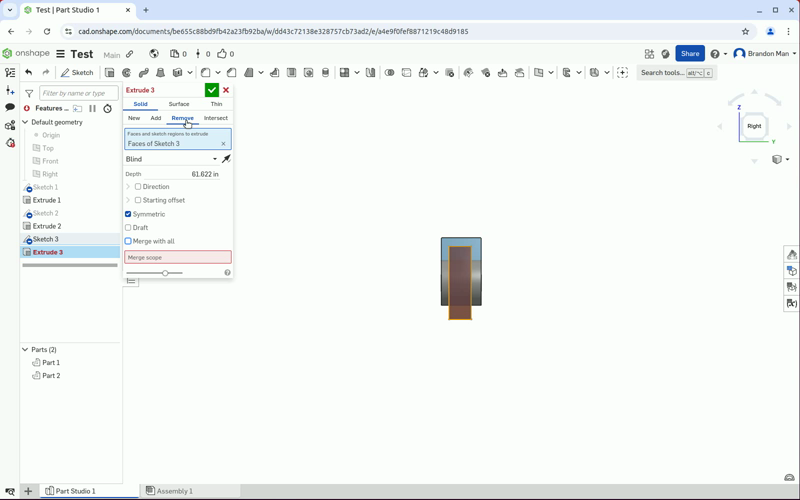
key(space)
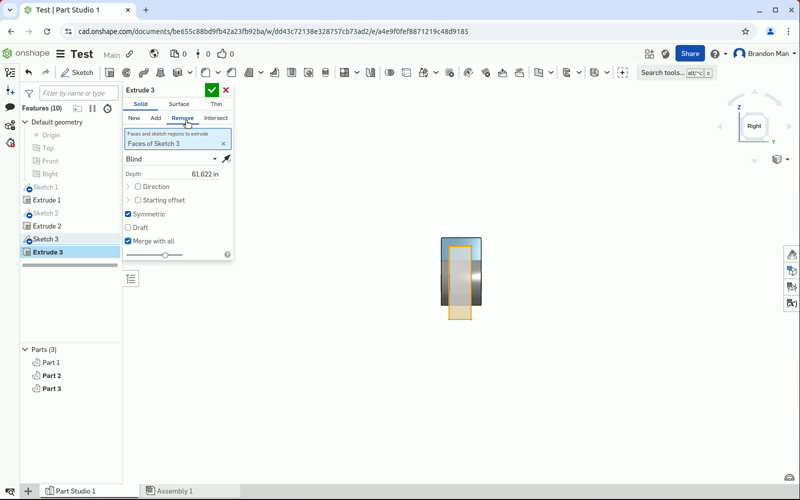
key(enter)
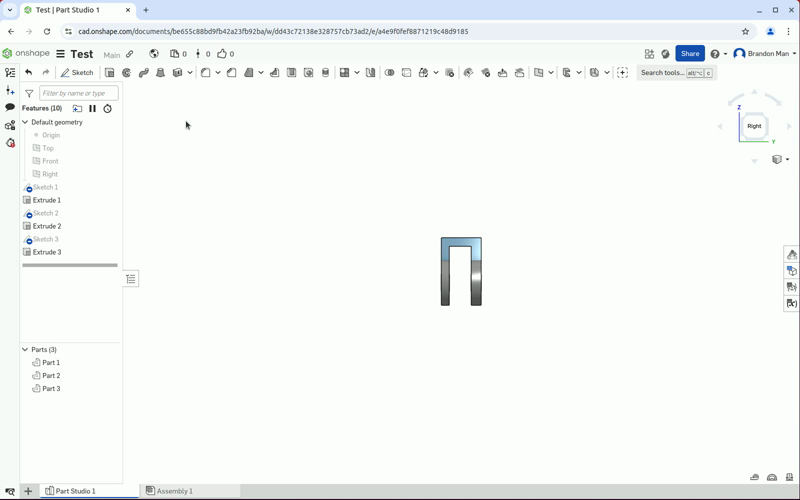
key(shift+h)
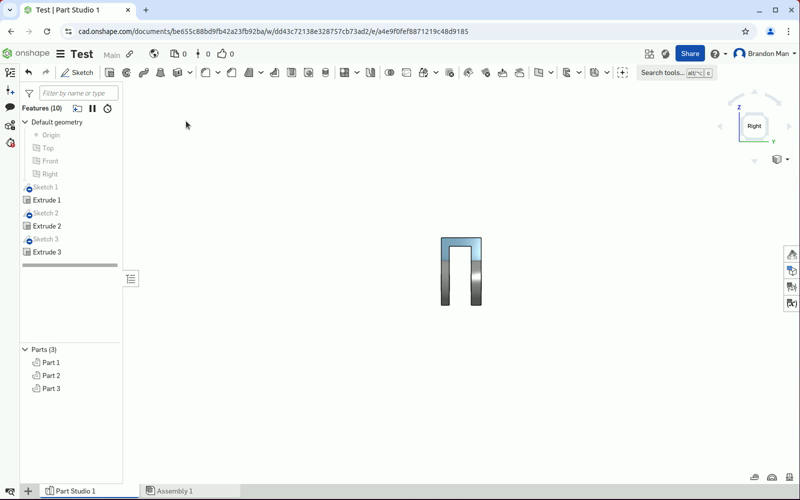
key(shift+h)
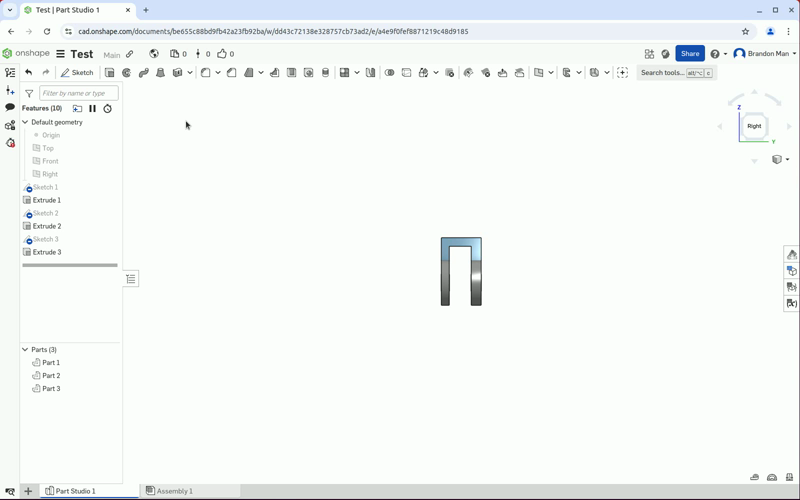
key(shift+7)
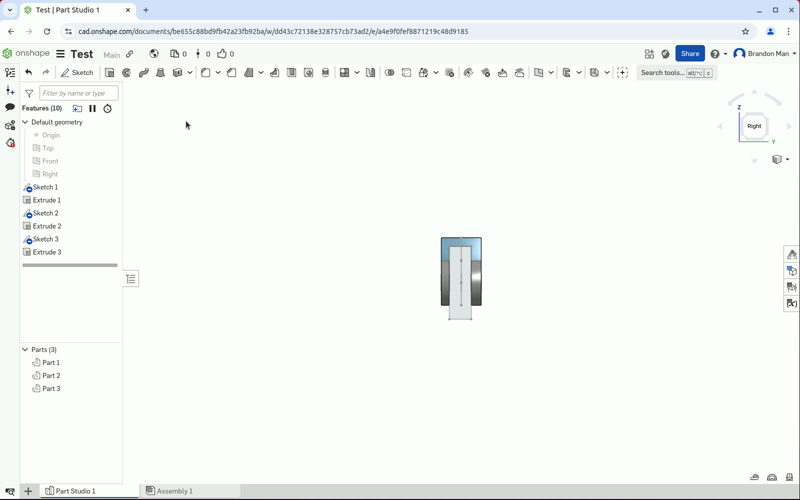
key(right, 2)
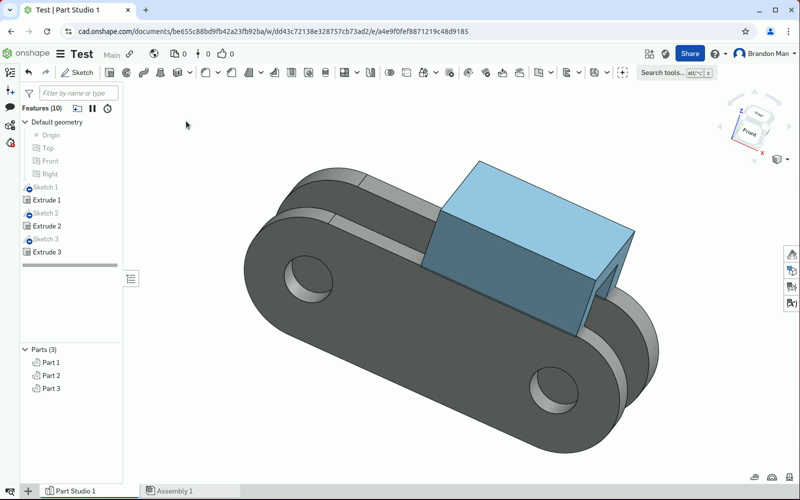
key(down, 2)
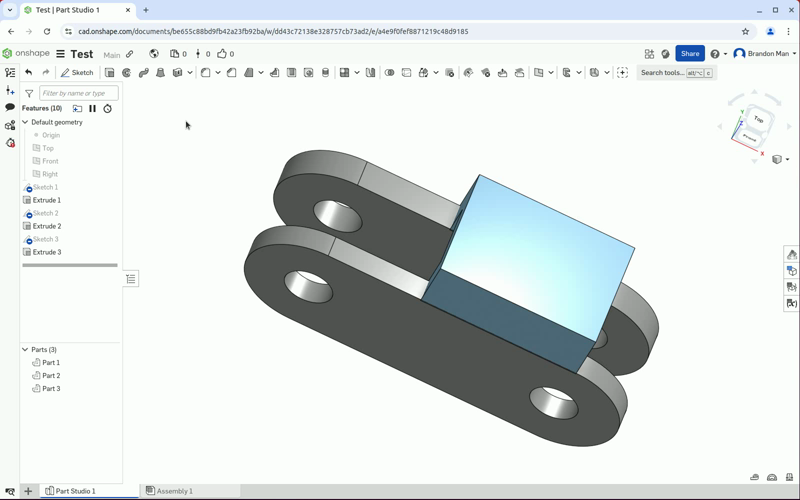
key(up, 2)
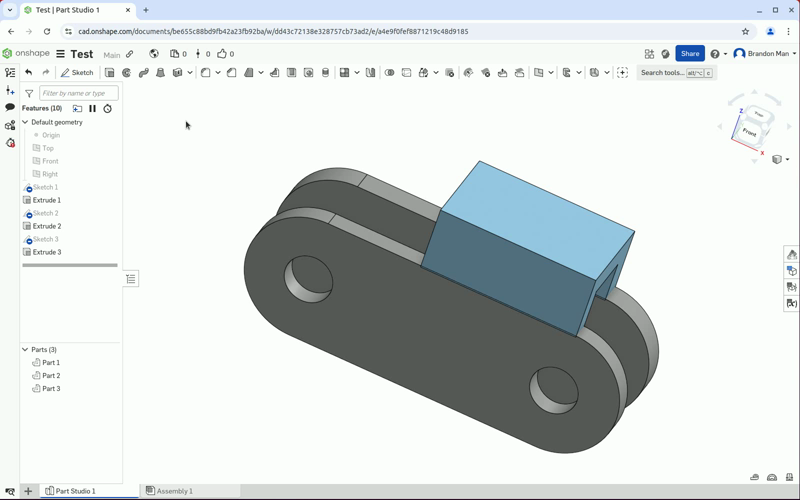
key(left, 2)
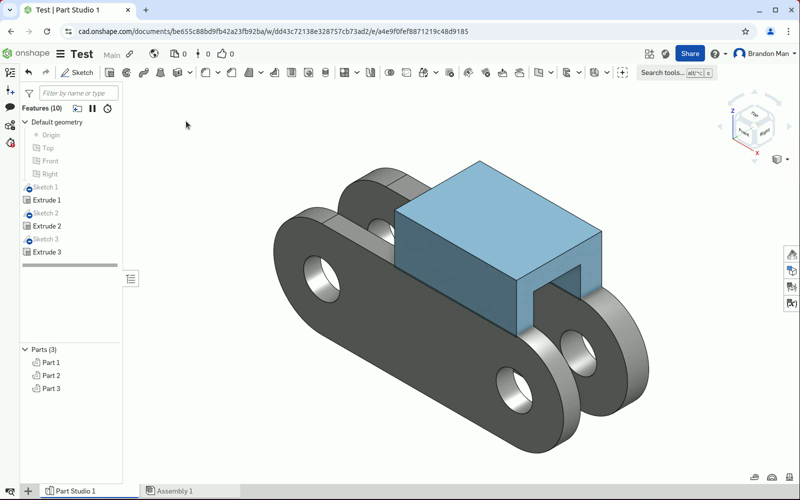
mouse_move(73, 189)
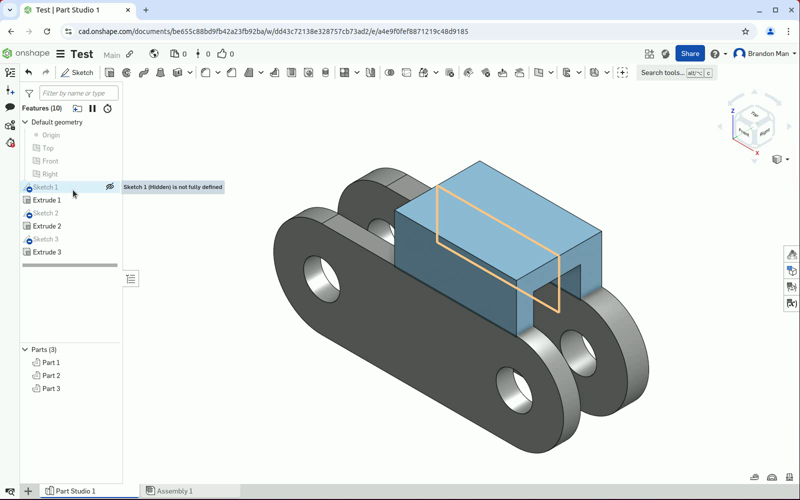
click(73, 189)